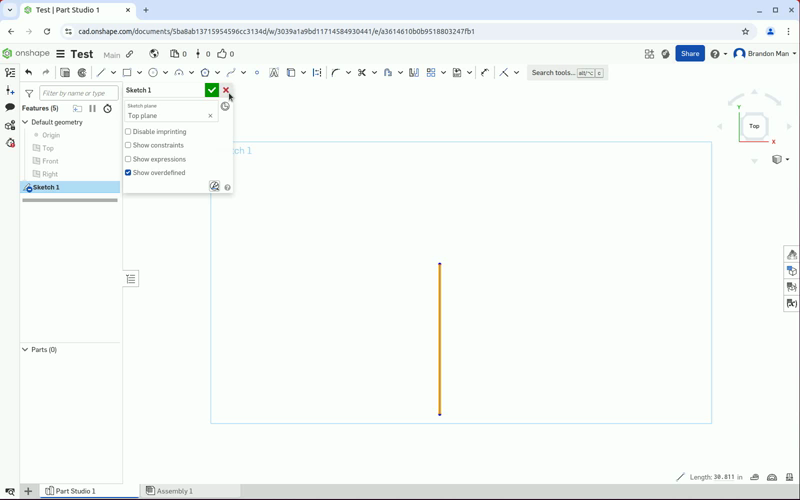
key(shift+h)
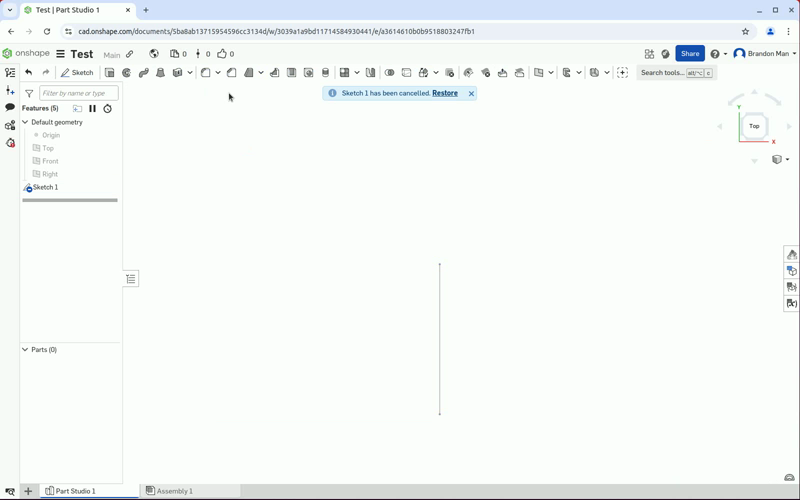
key(shift+s)
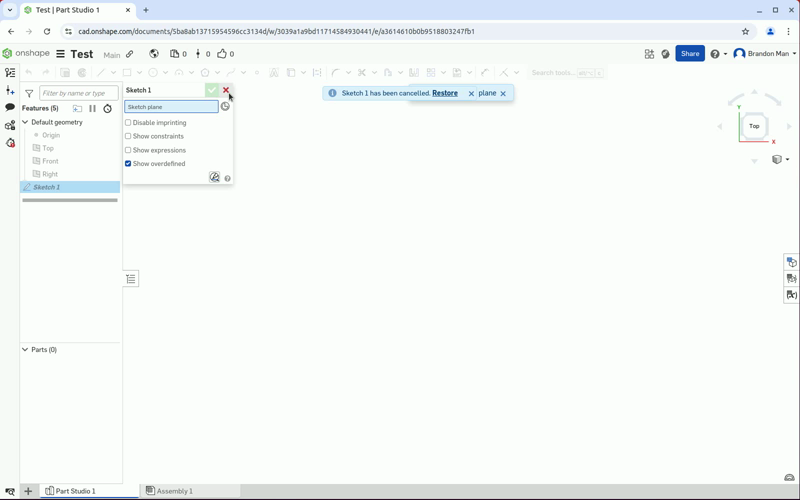
mouse_move(73, 150)
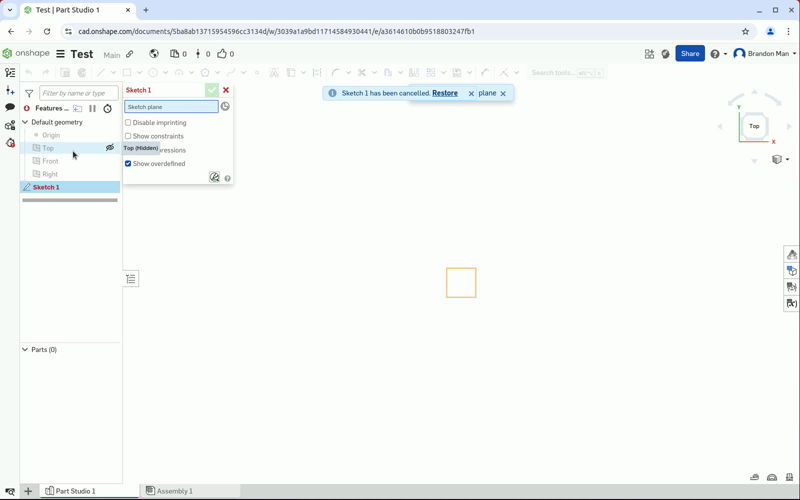
click(73, 150)
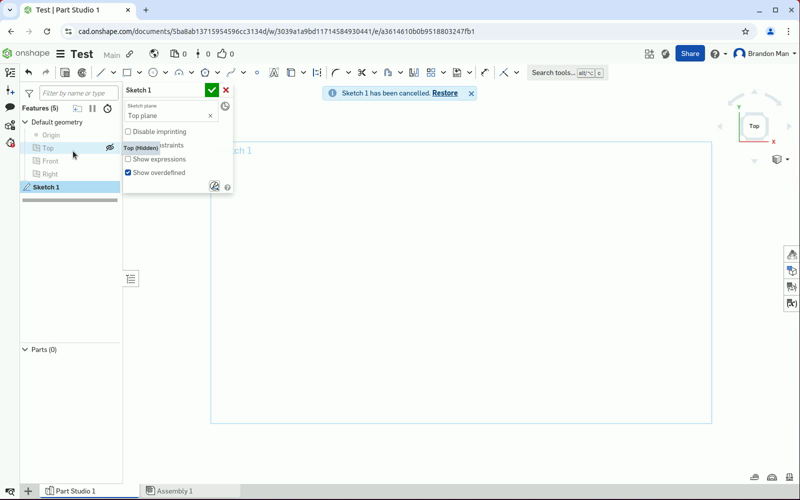
mouse_move(73, 352)
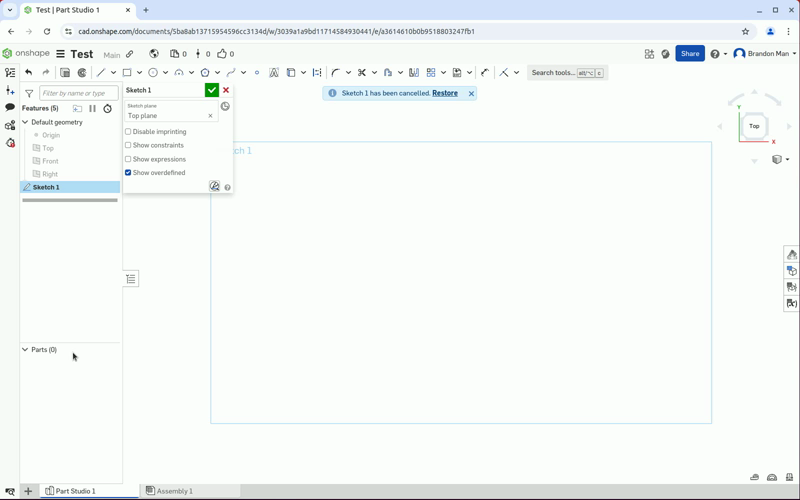
key(y)
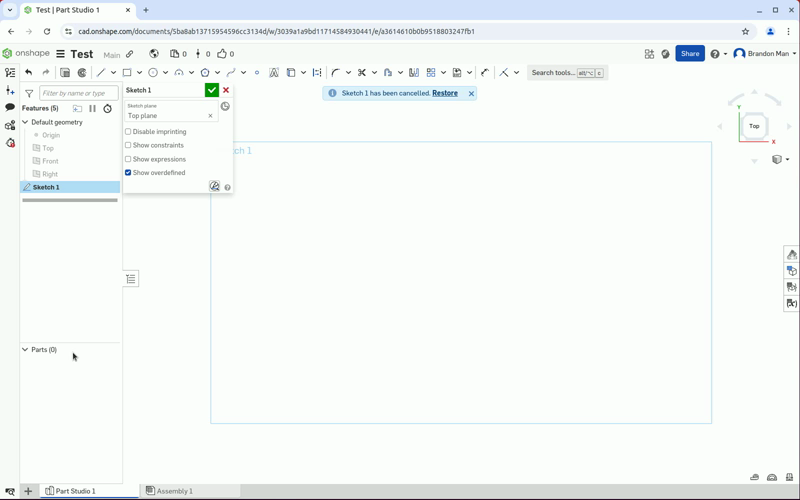
key(l)
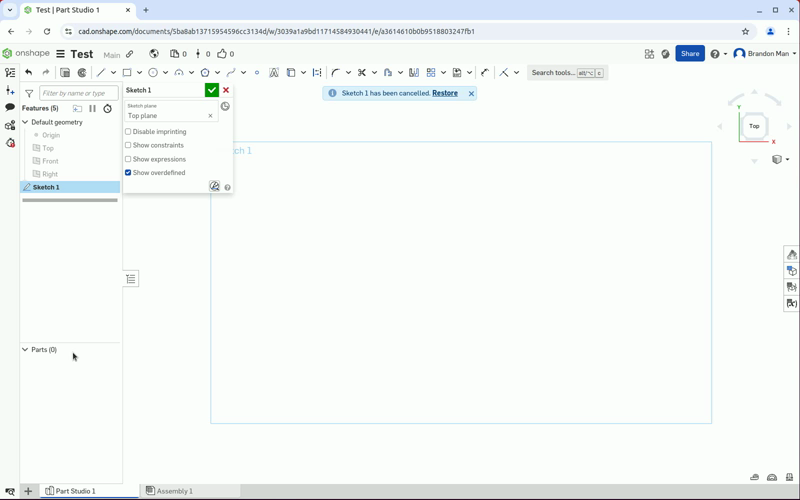
key_down(shift)
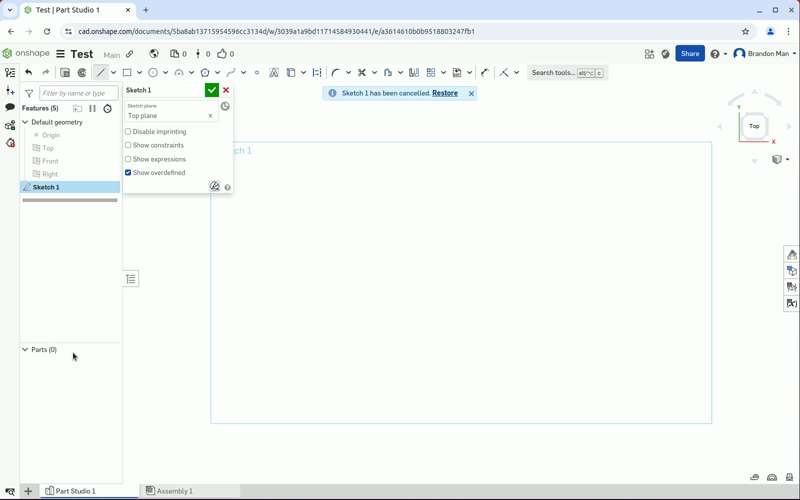
mouse_move(364, 347)
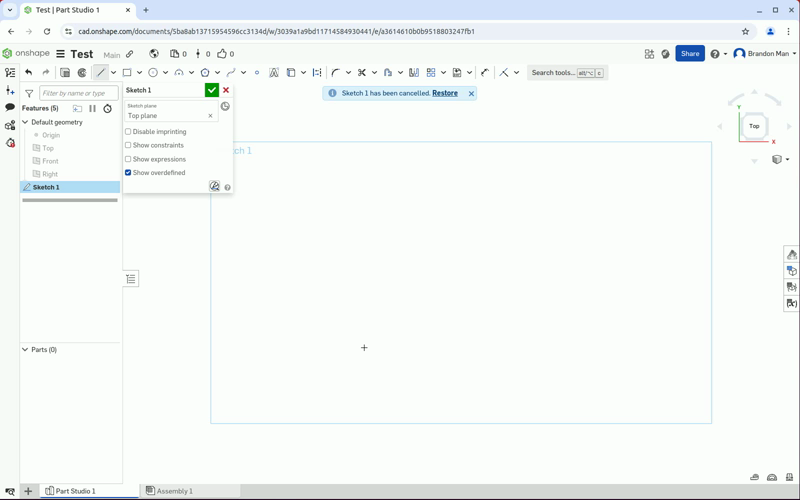
click(364, 347)
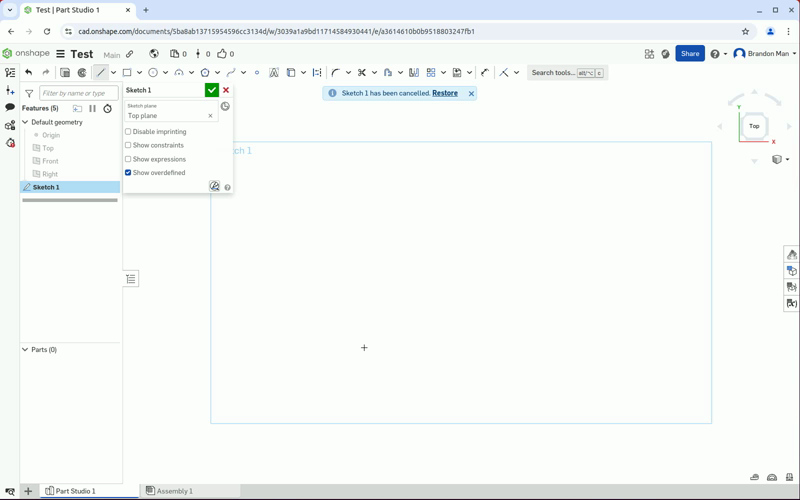
key_up(shift)
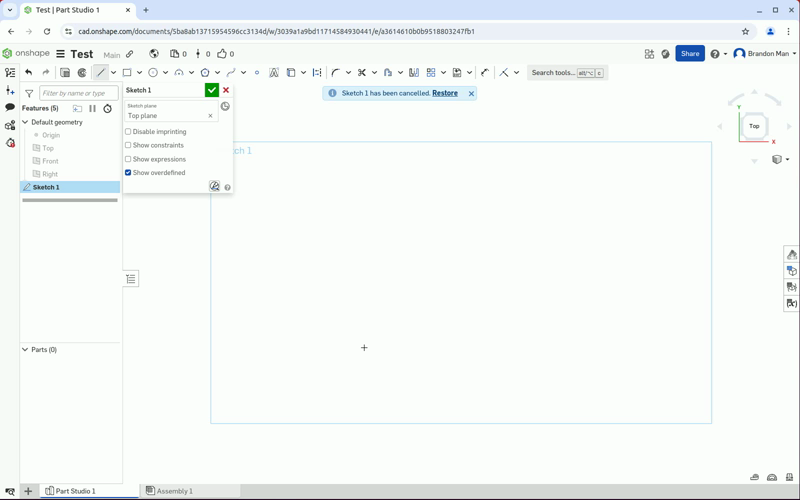
key_down(shift)
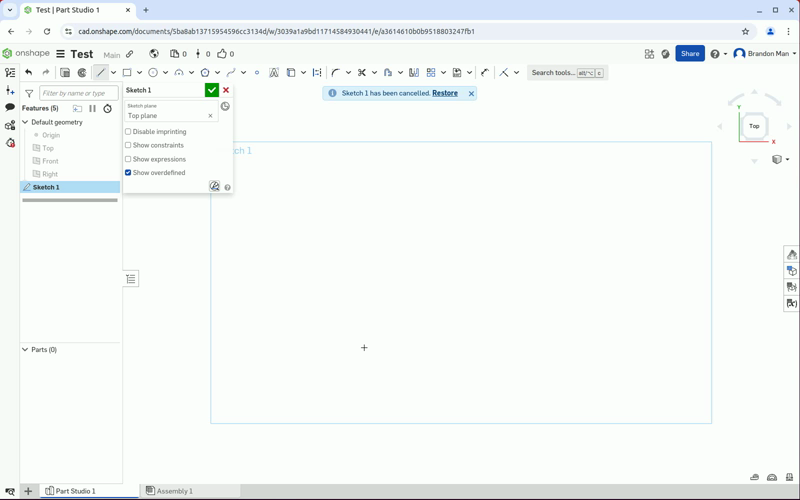
mouse_move(557, 347)
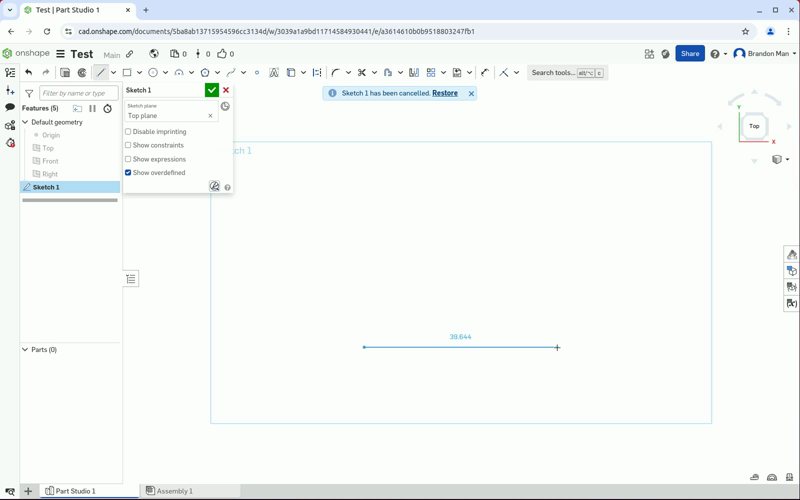
click(557, 347)
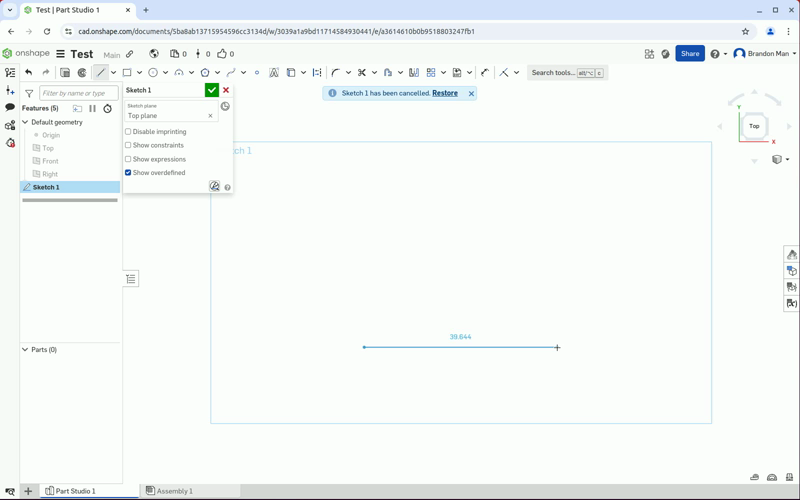
key_up(shift)
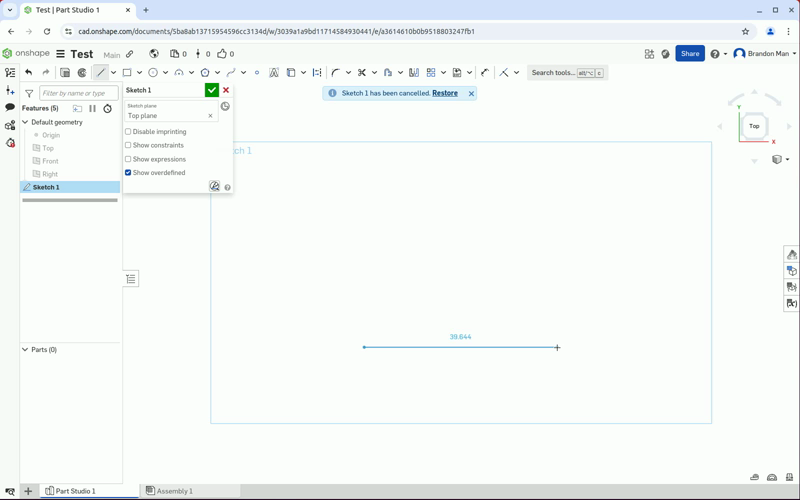
key_down(shift)
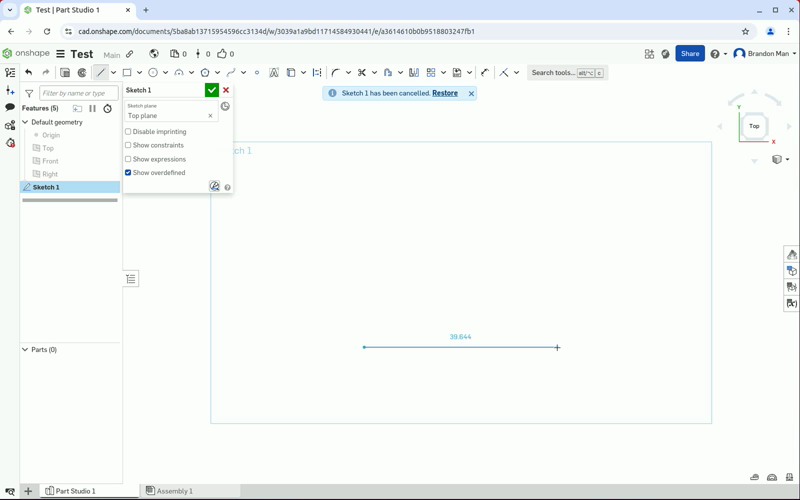
mouse_move(557, 219)
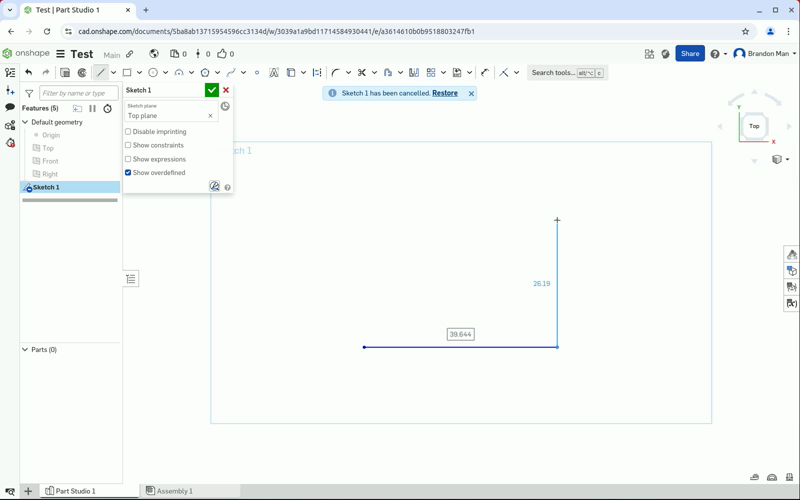
click(557, 219)
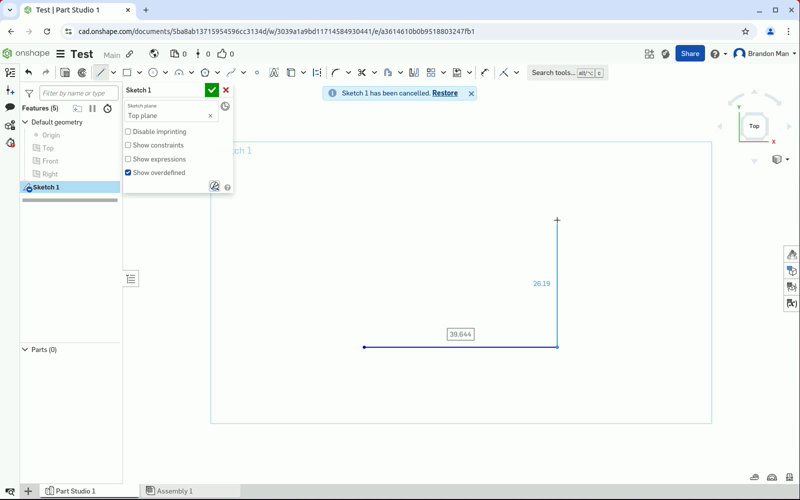
key_up(shift)
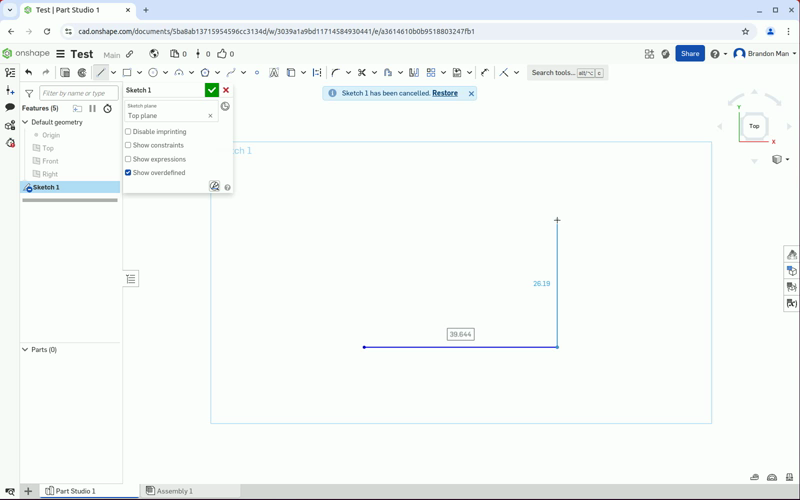
key_down(shift)
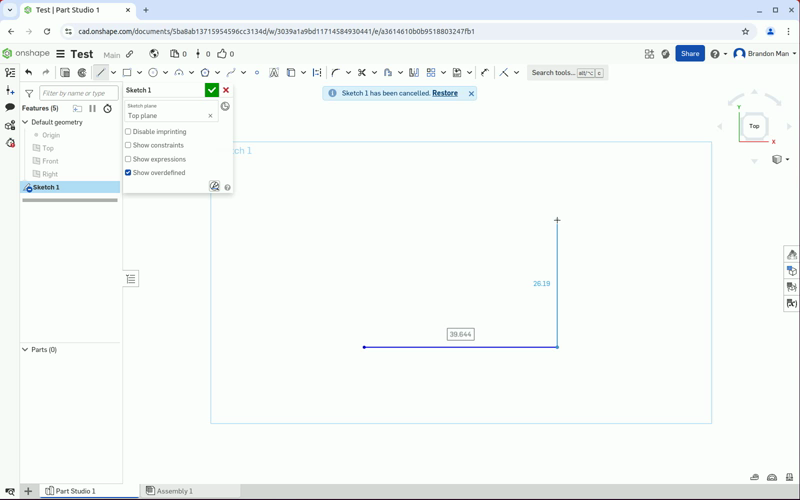
mouse_move(364, 219)
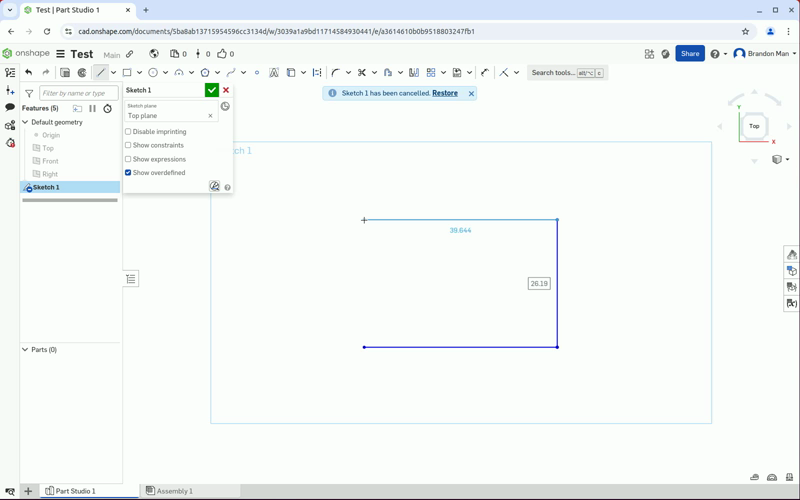
click(364, 219)
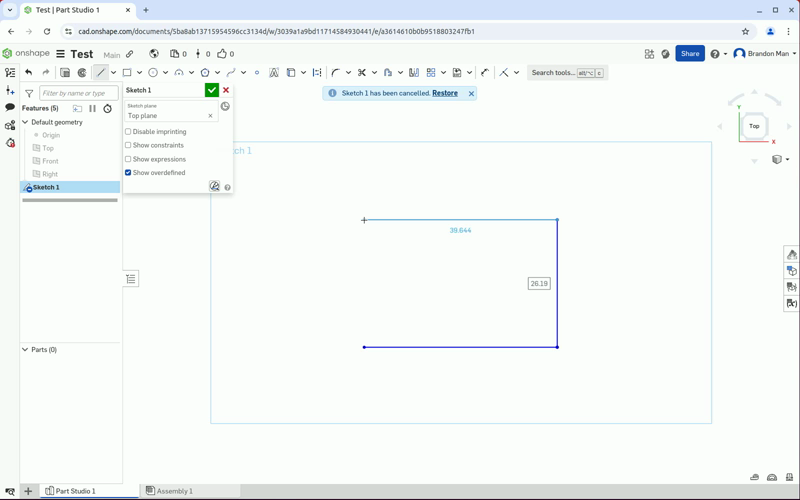
key_up(shift)
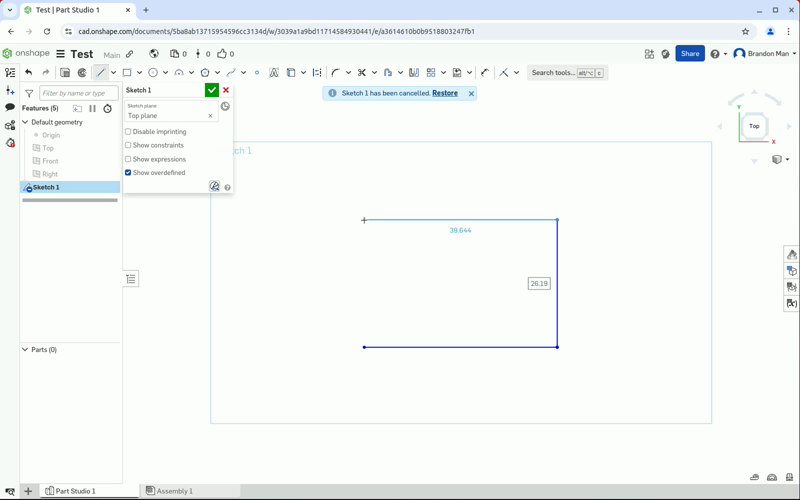
key_down(shift)
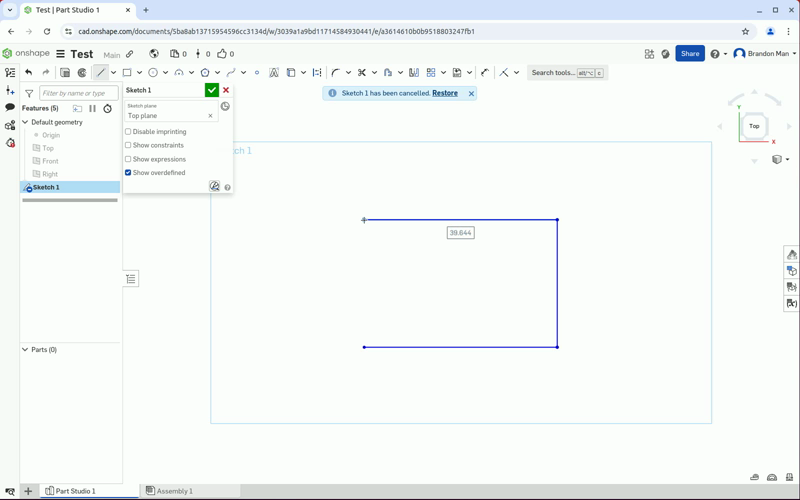
mouse_move(364, 347)
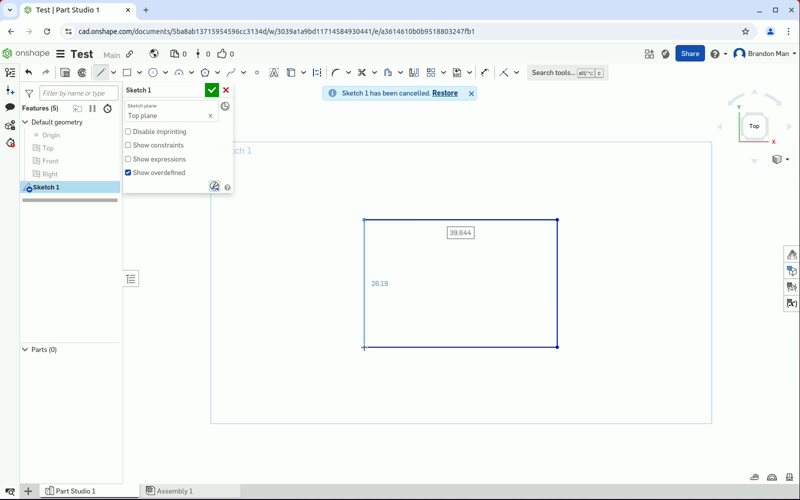
key_up(shift)
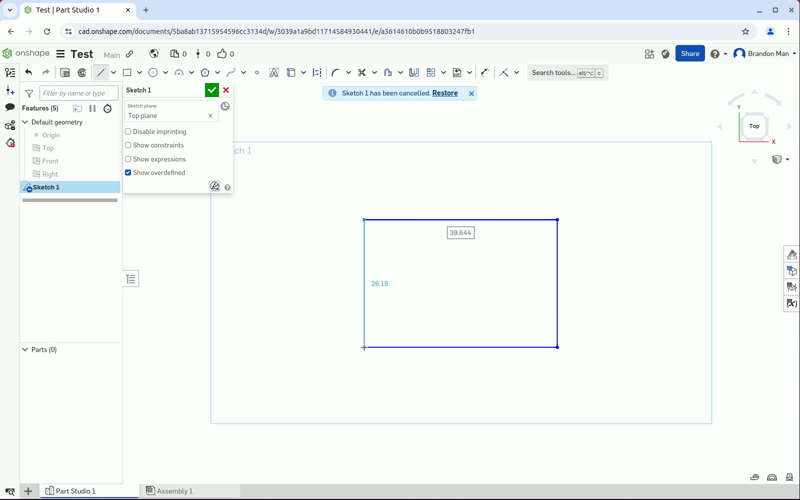
click(364, 347)
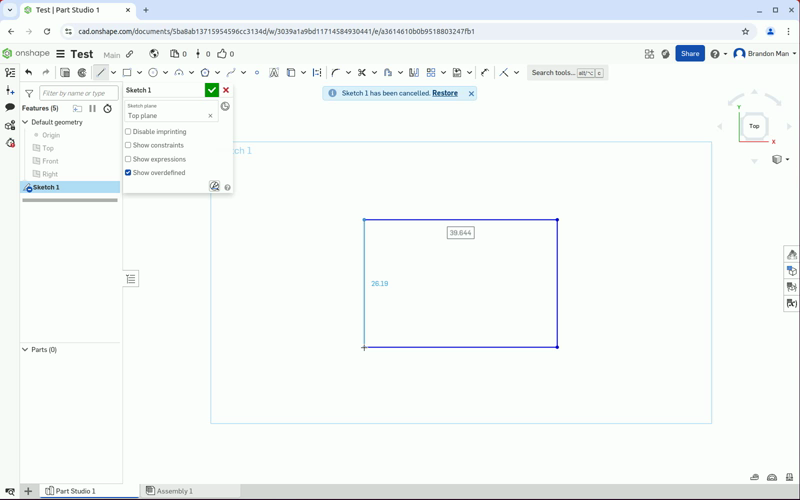
key(esc)
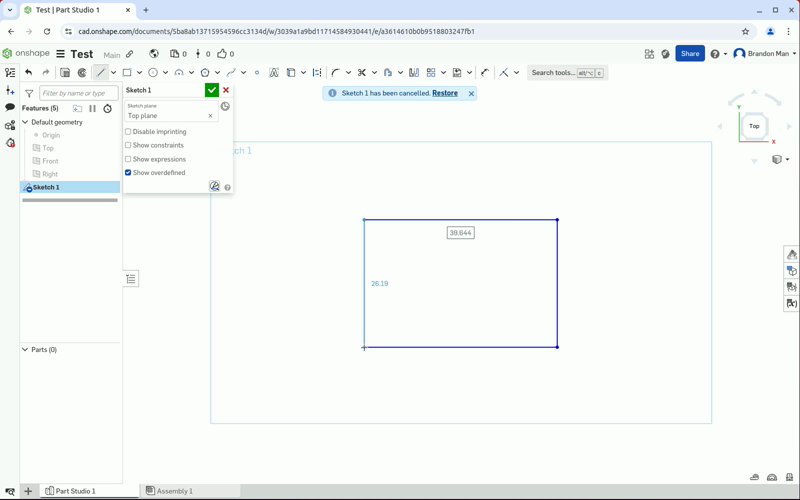
key(c)
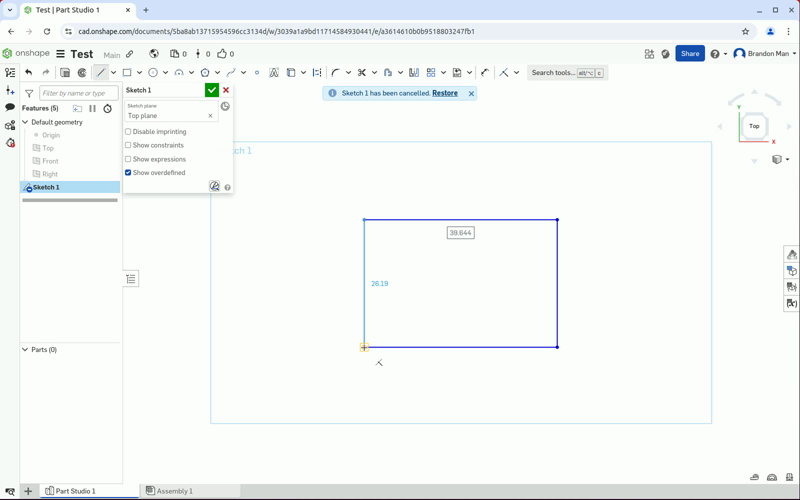
key_down(shift)
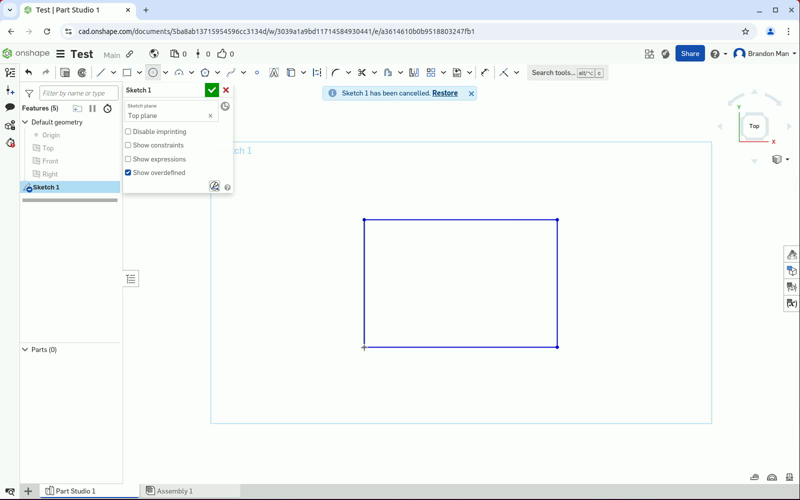
mouse_move(461, 282)
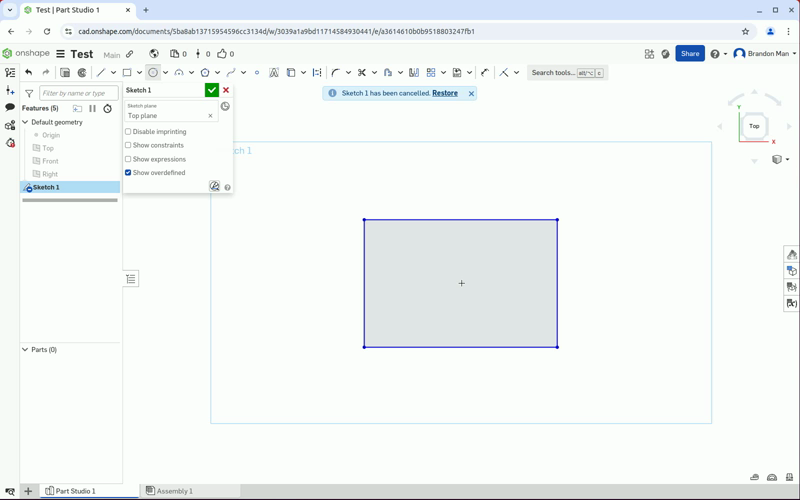
click(461, 282)
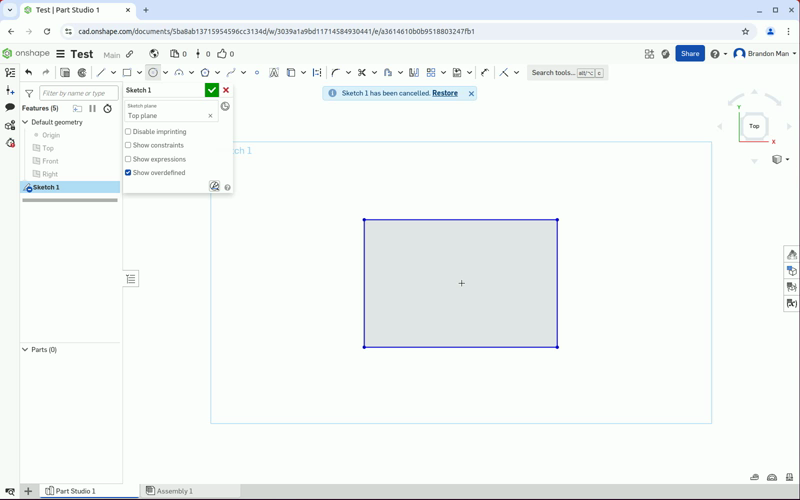
key_up(shift)
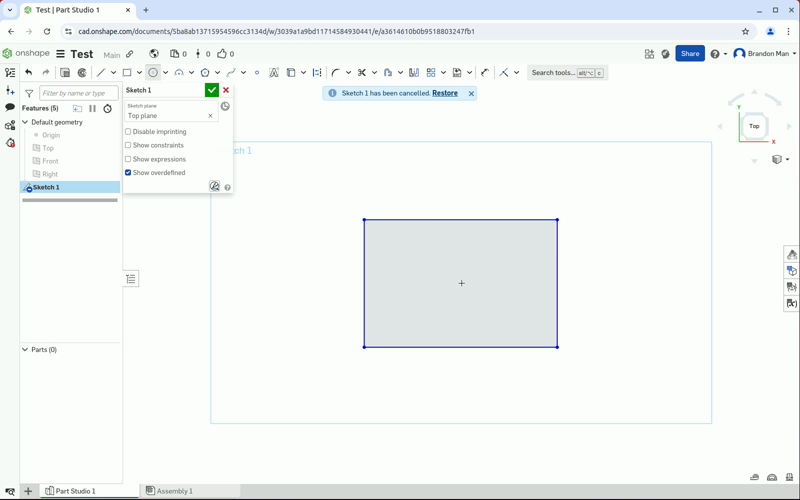
mouse_move(494, 282)
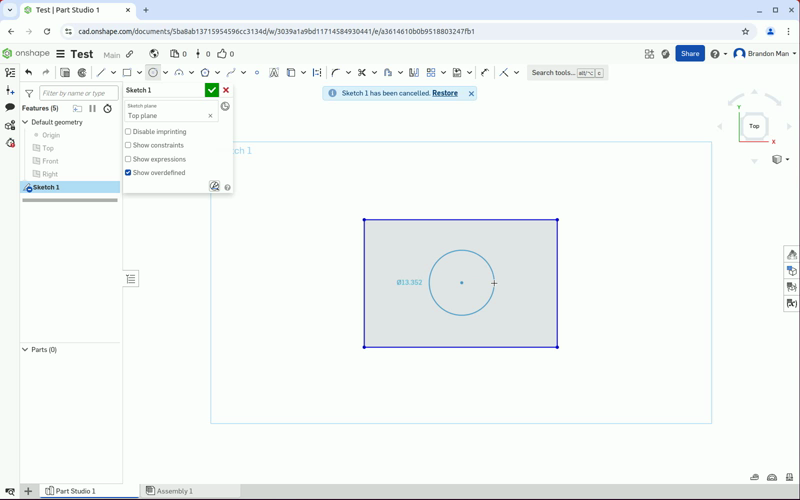
click(494, 282)
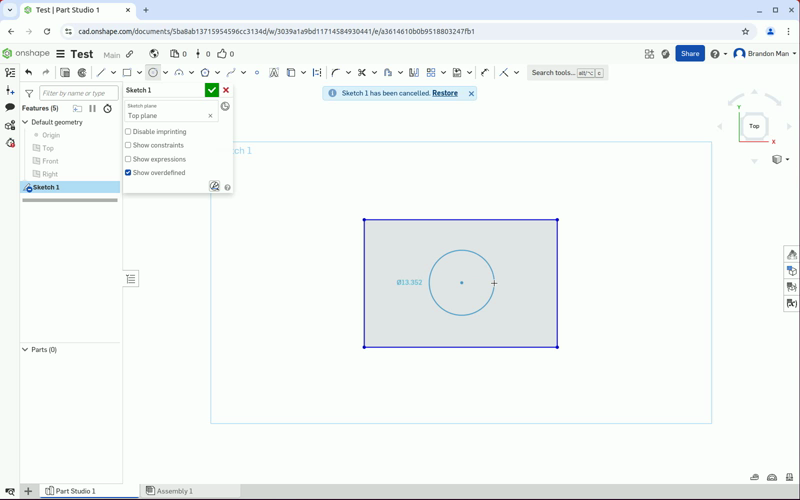
key(esc)
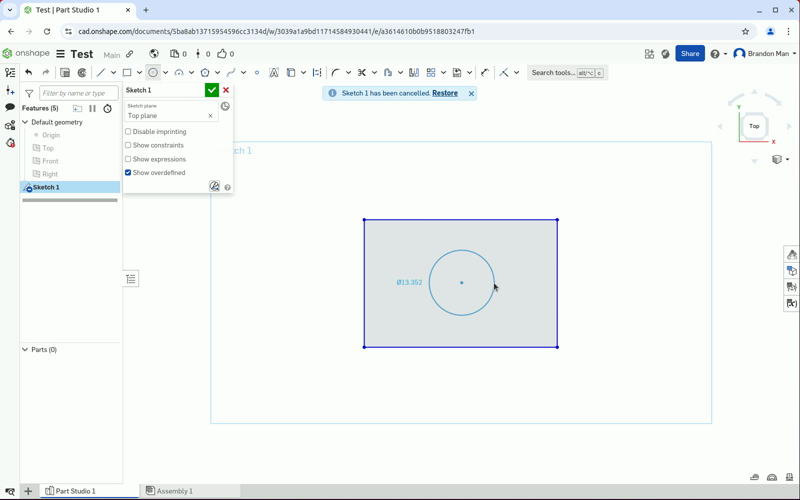
mouse_move(437, 326)
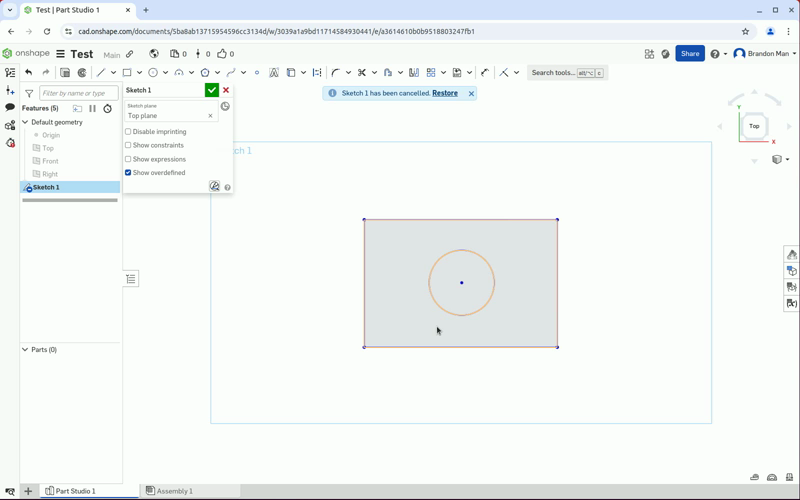
click(437, 326)
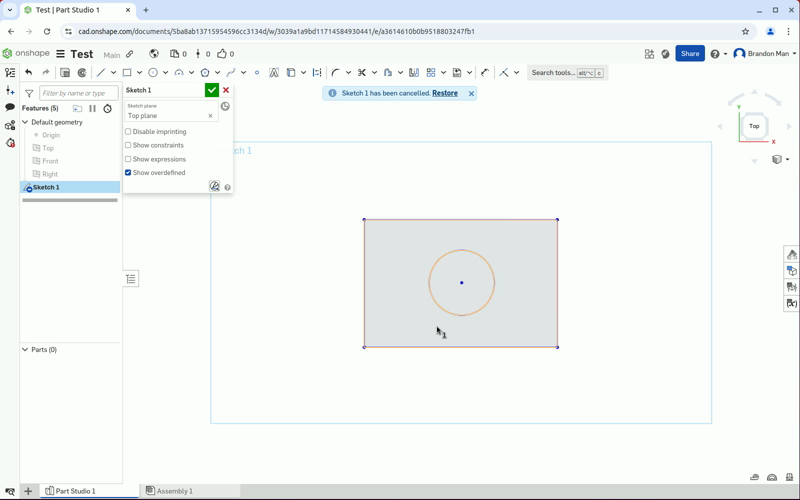
mouse_move(73, 352)
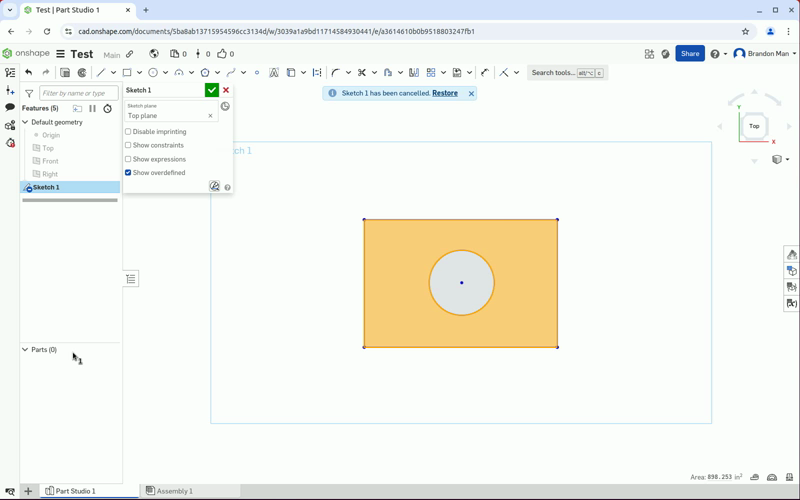
key(shift+y)
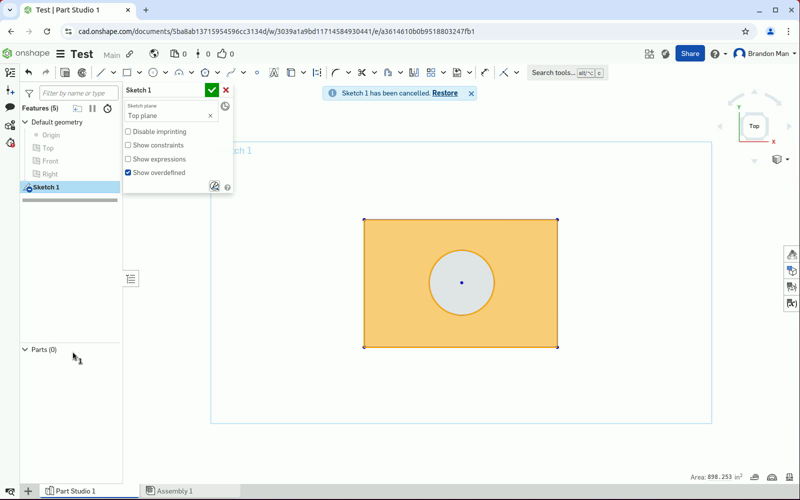
key(shift+e)
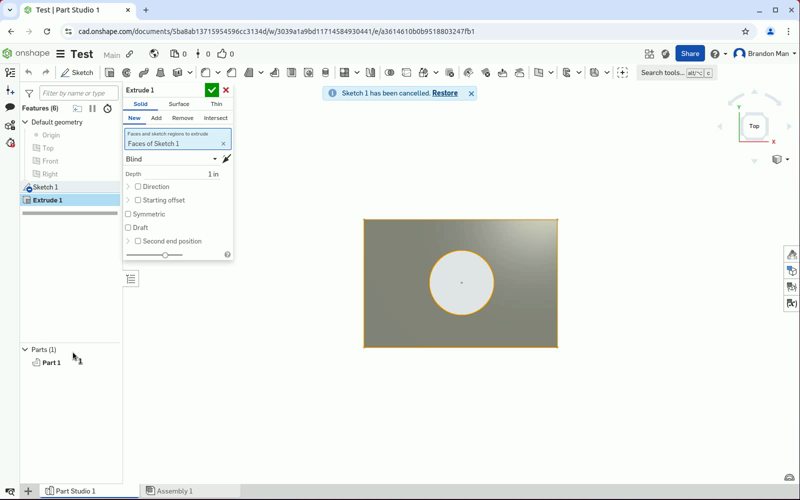
mouse_move(143, 106)
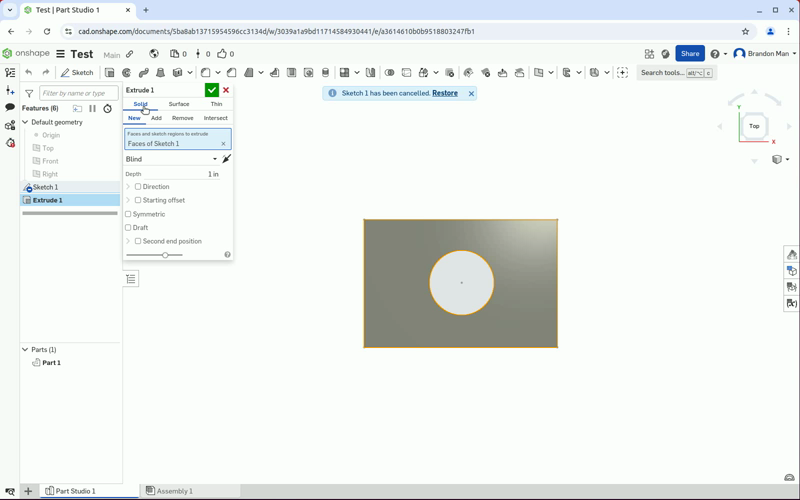
click(143, 106)
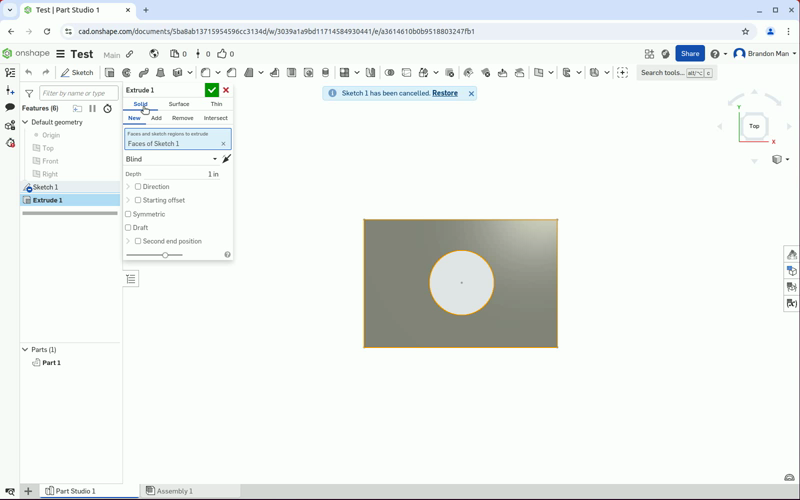
mouse_move(137, 120)
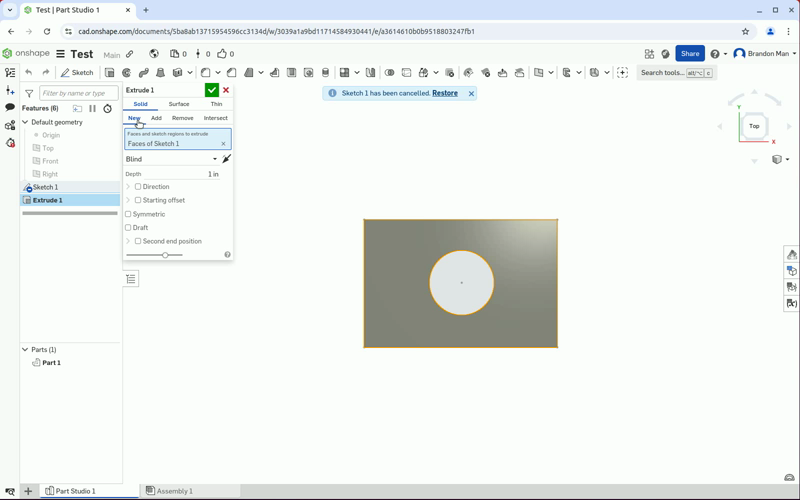
click(137, 120)
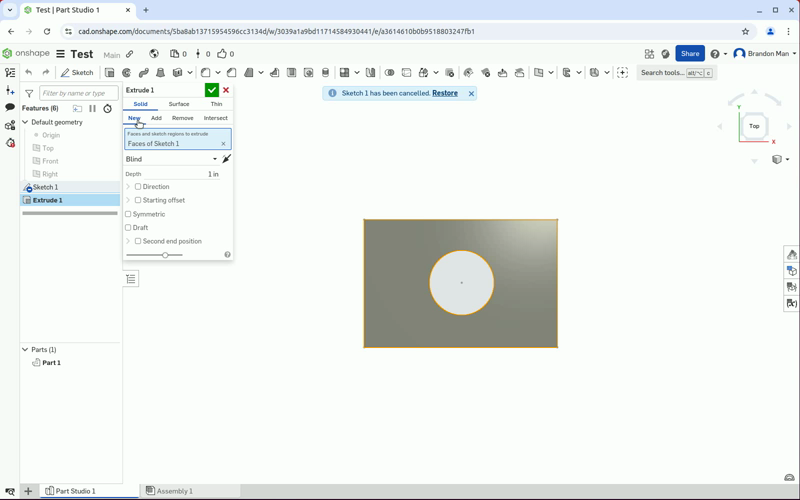
key(tab, 4)
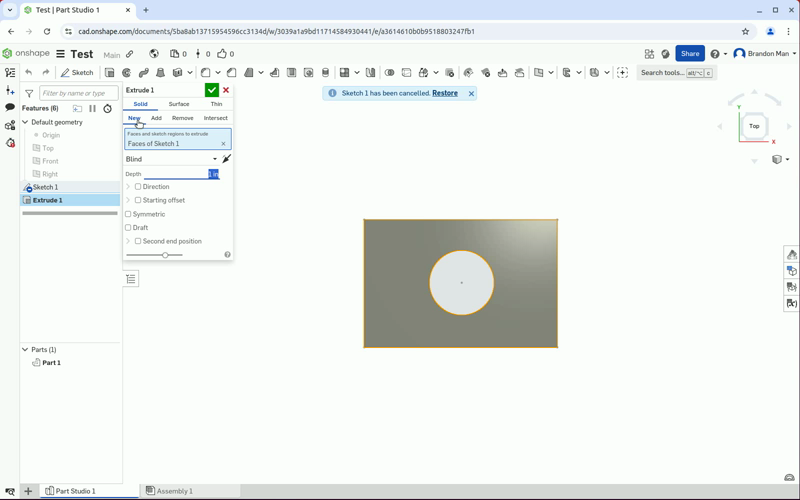
text(6.499)
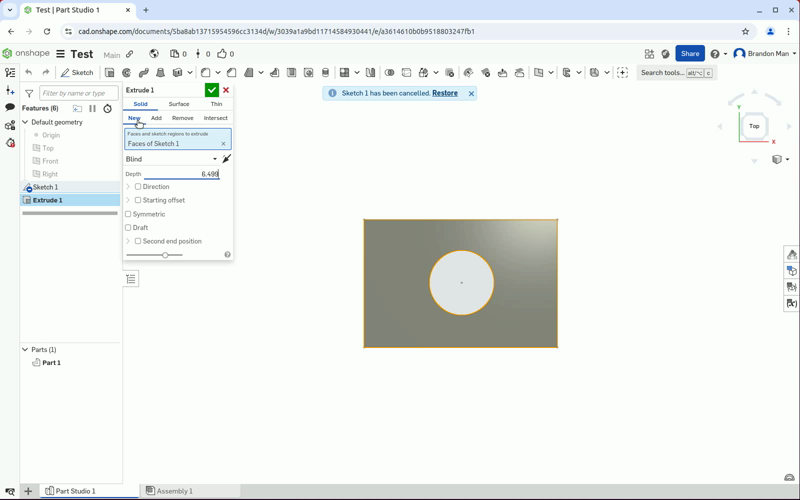
key(enter)
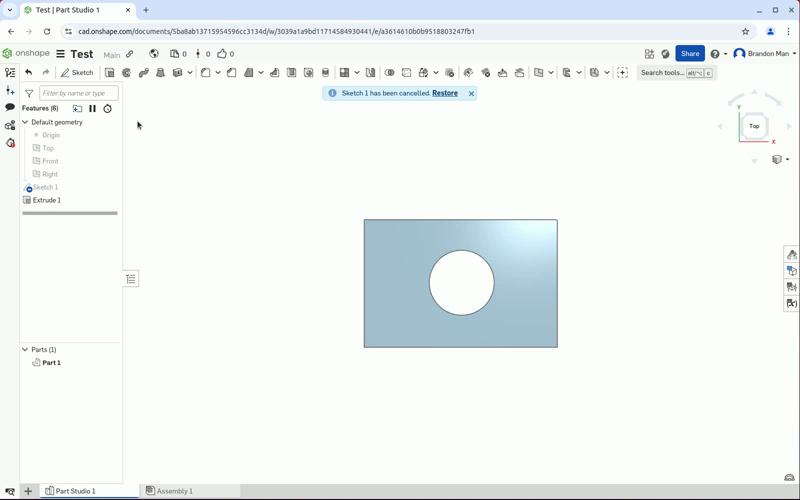
key(shift+h)
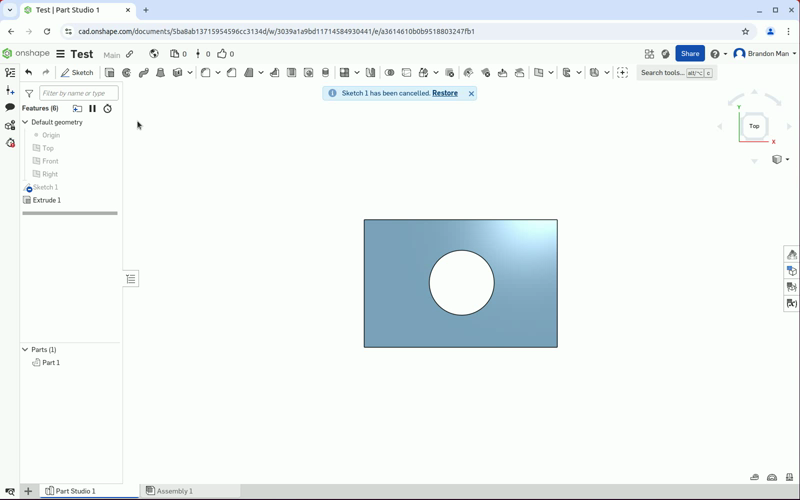
key(shift+h)
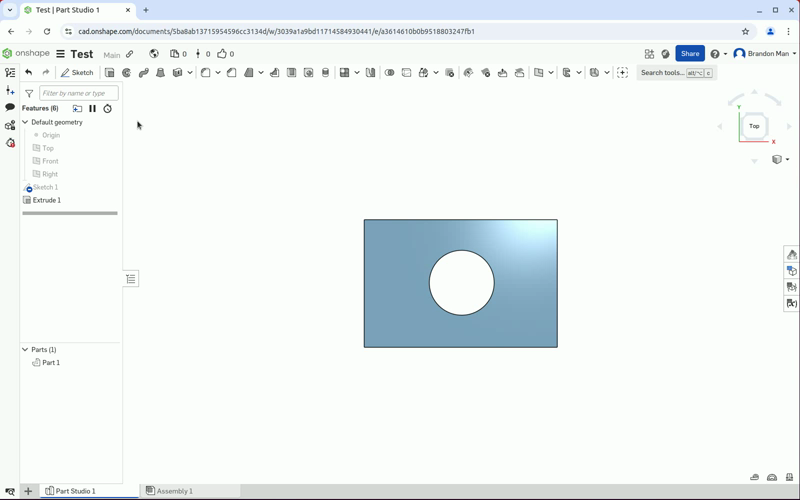
mouse_move(73, 189)
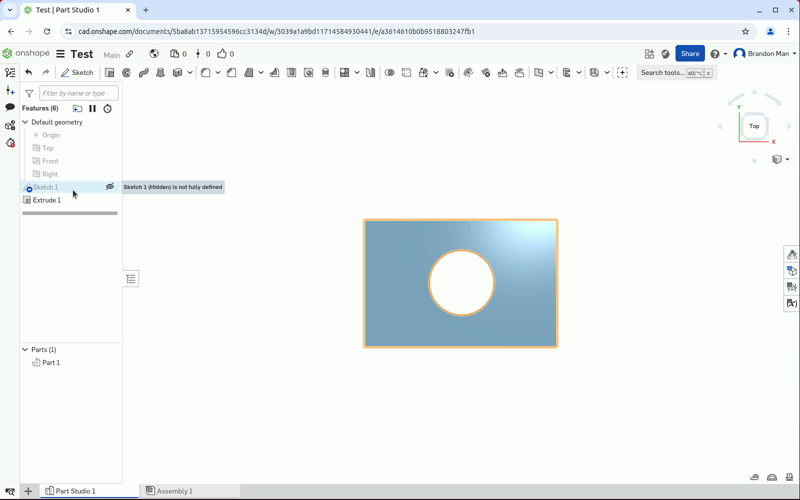
click(73, 189)
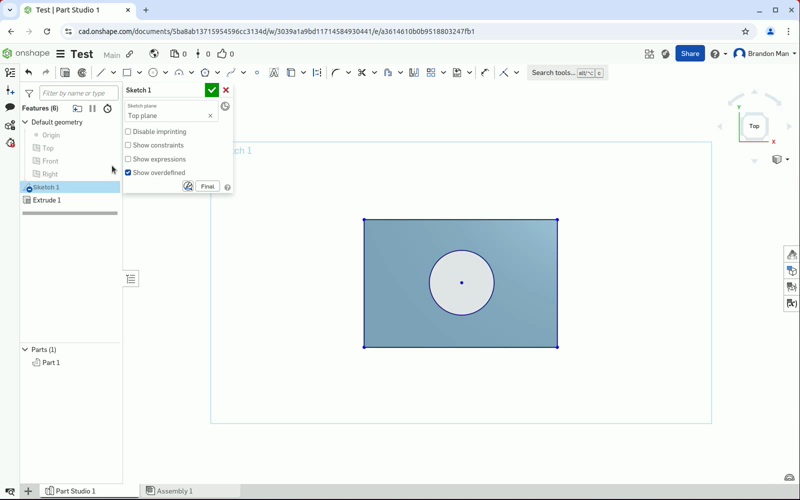
mouse_move(229, 92)
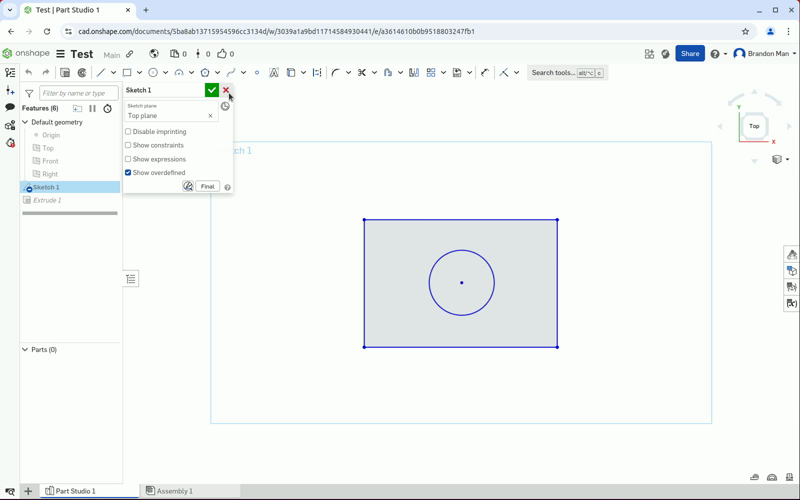
click(229, 92)
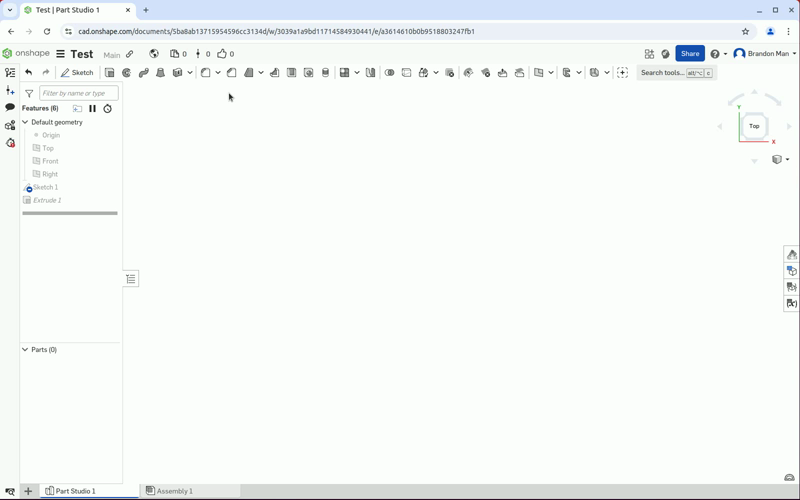
mouse_move(541, 75)
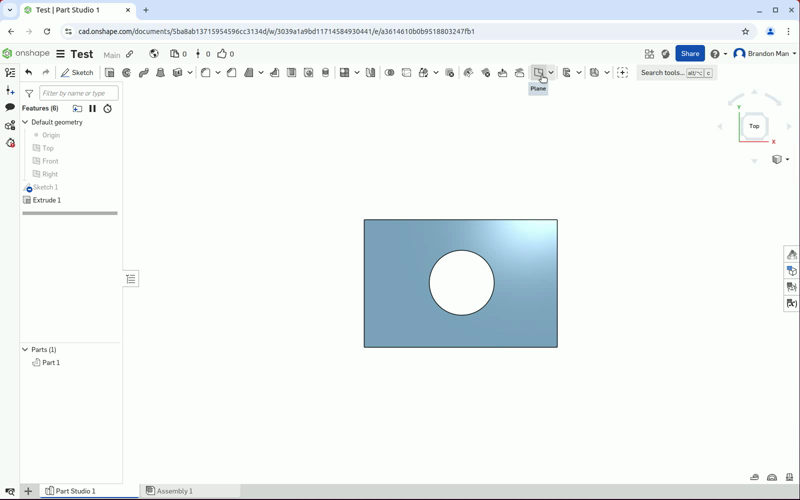
click(541, 75)
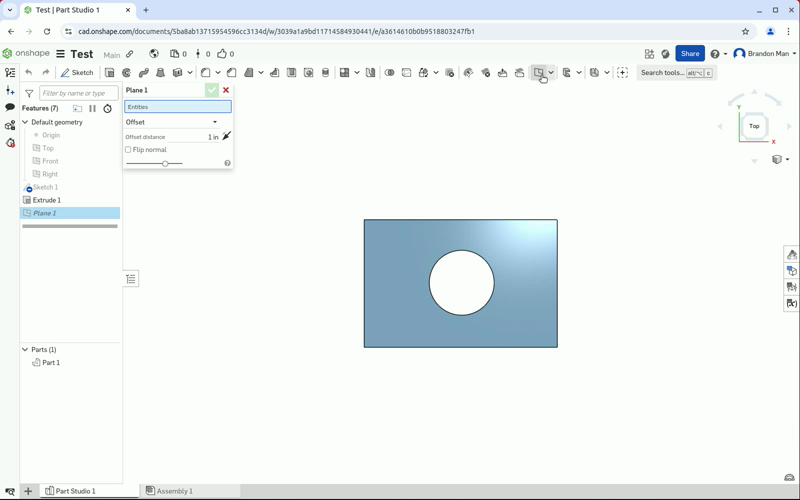
mouse_move(73, 150)
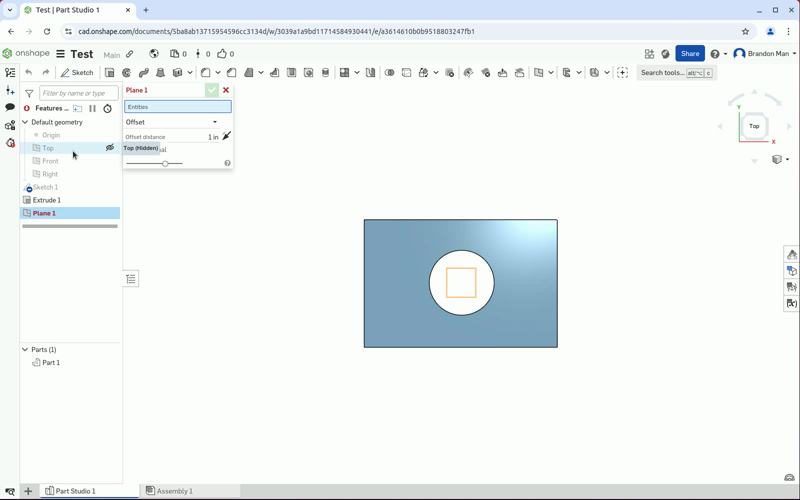
click(73, 150)
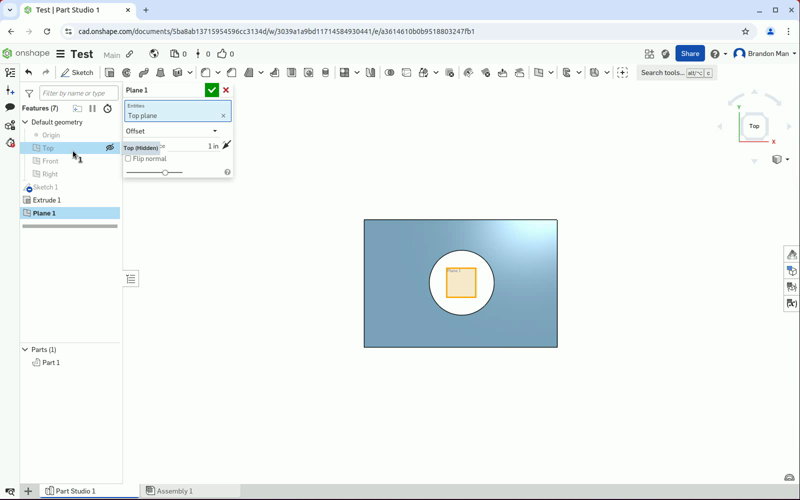
key(tab, 2)
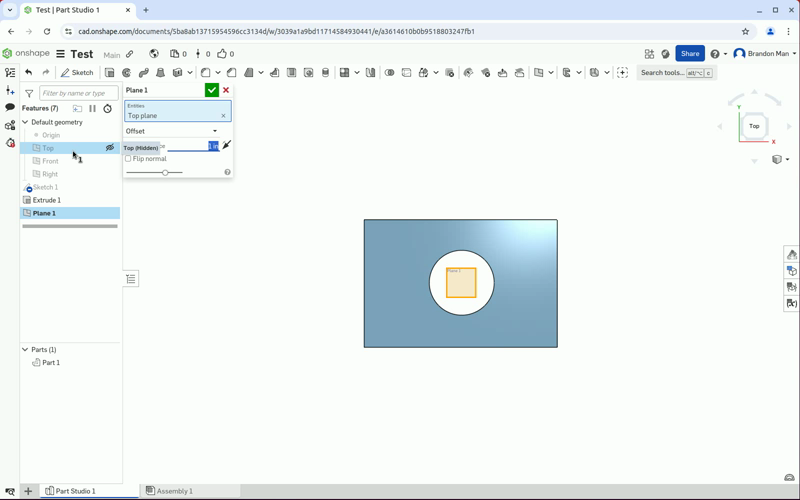
text(6.501)
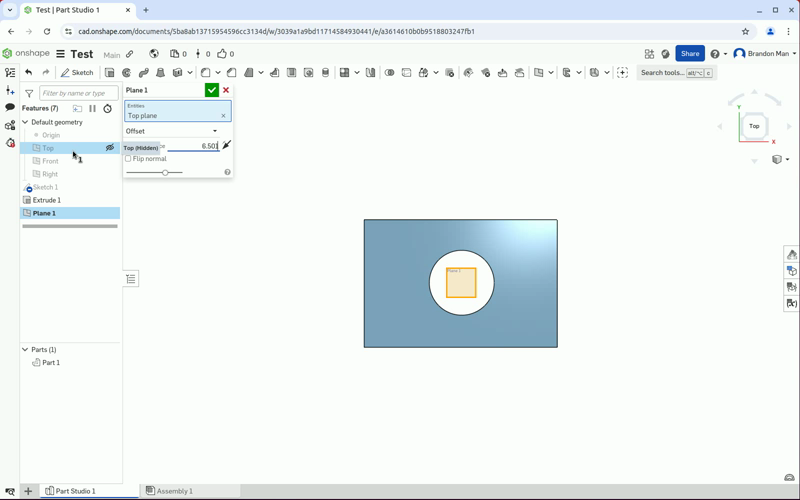
key(enter, 2)
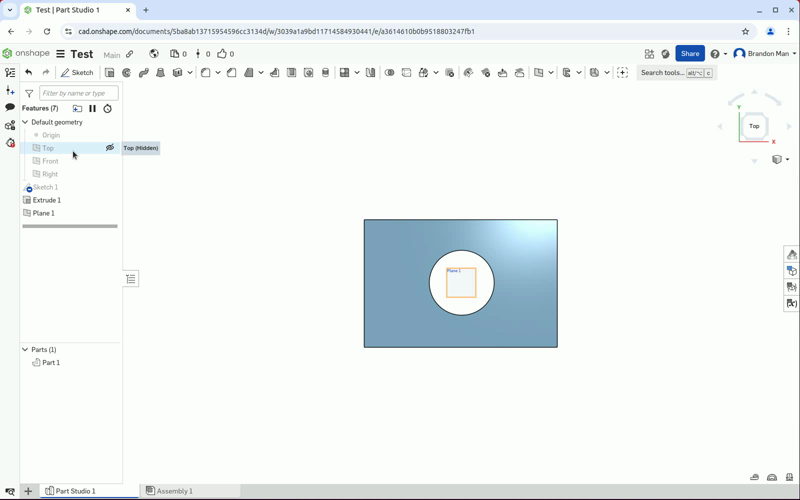
key(shift+s)
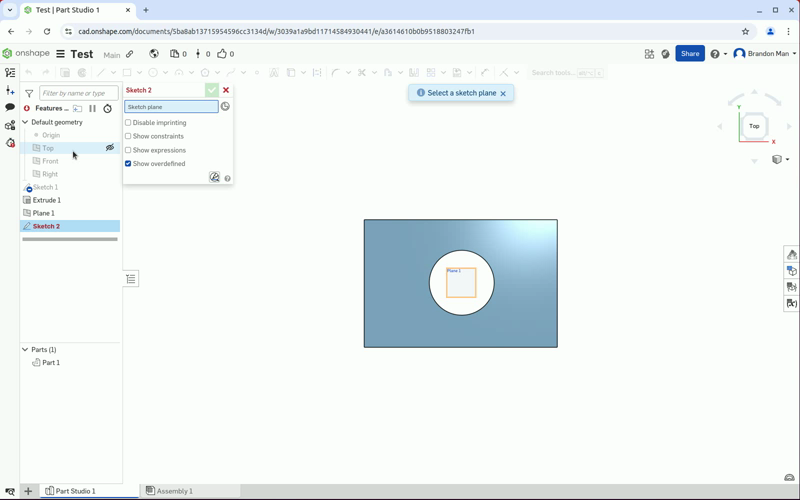
mouse_move(73, 215)
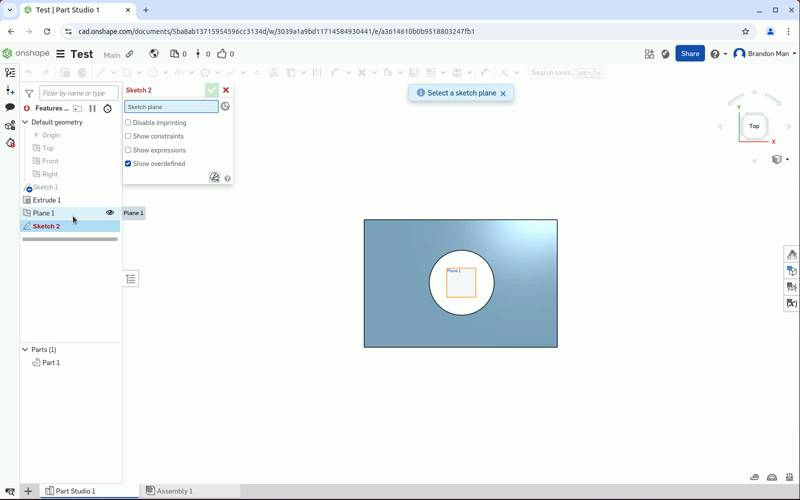
click(73, 215)
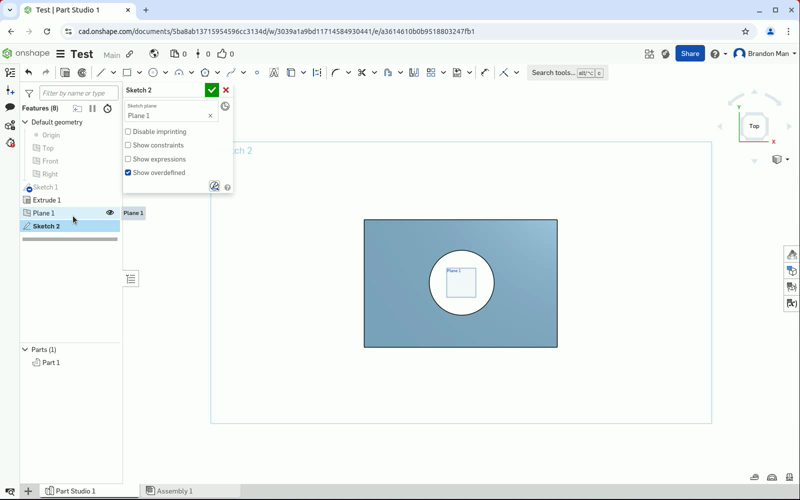
mouse_move(73, 352)
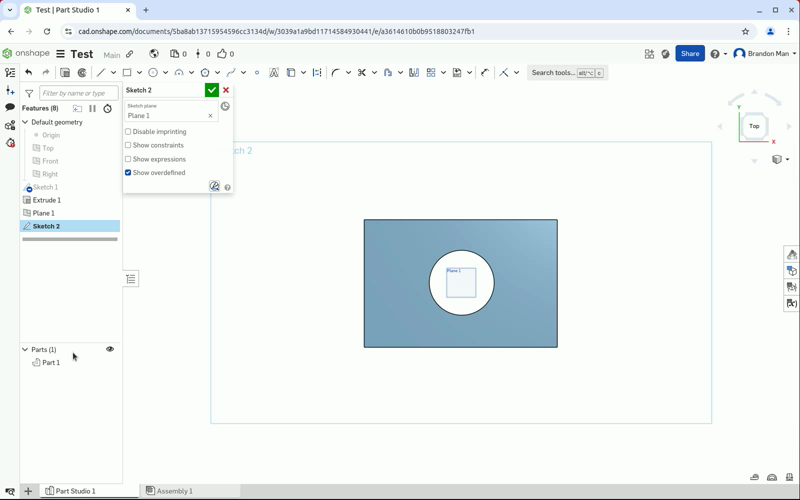
key(y)
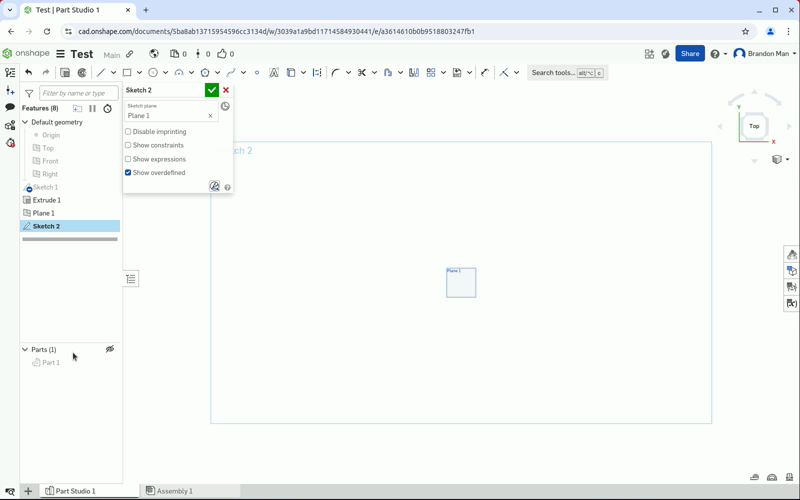
key(l)
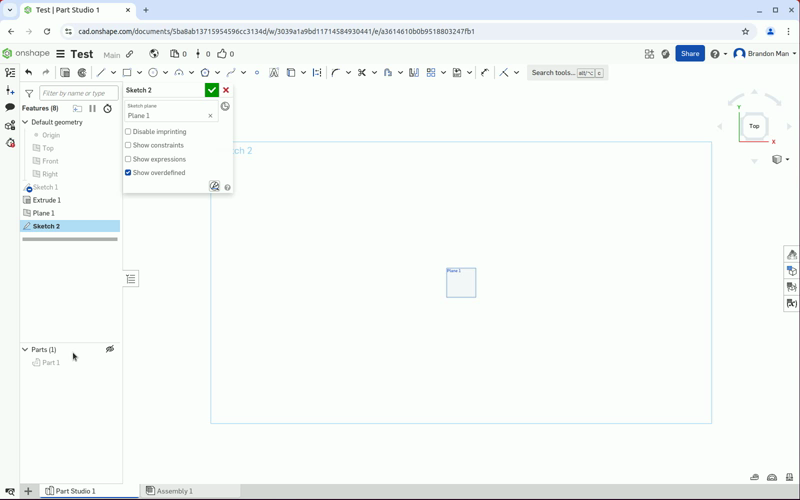
key_down(shift)
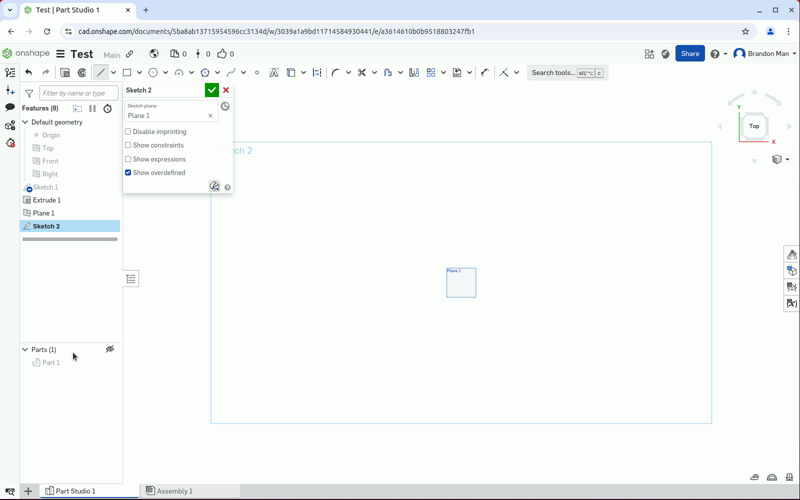
mouse_move(370, 347)
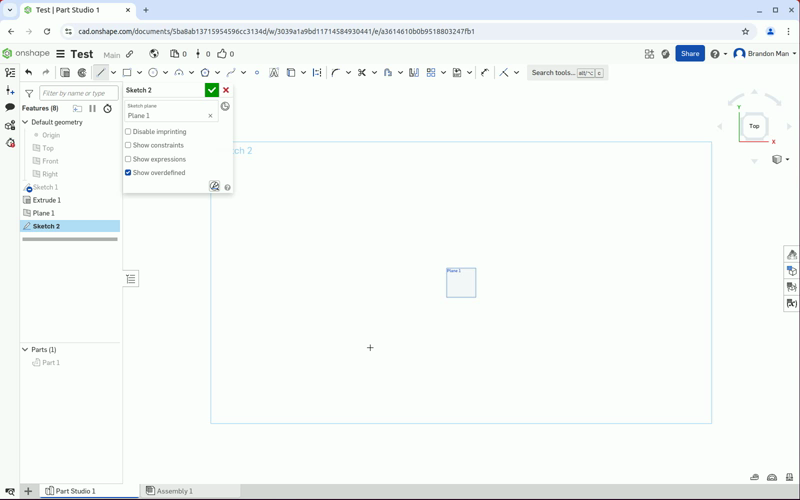
click(370, 347)
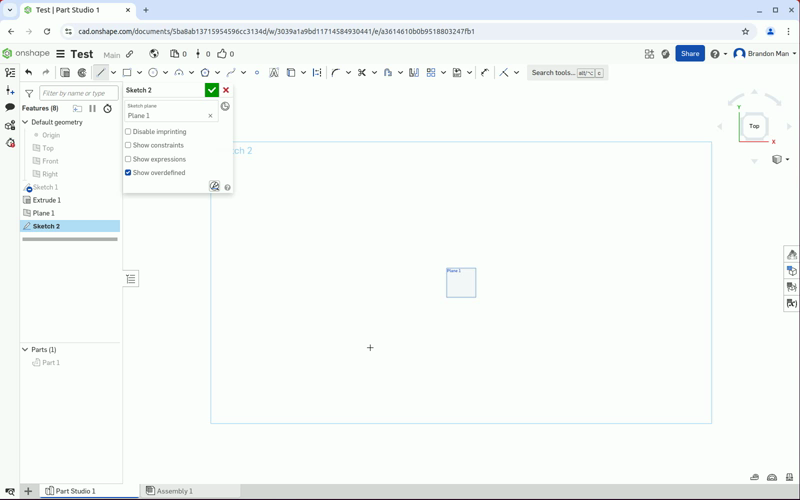
key_up(shift)
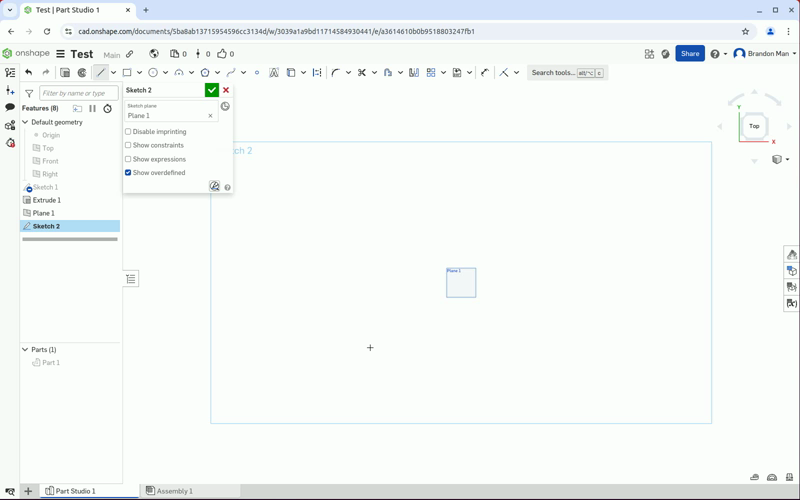
key_down(shift)
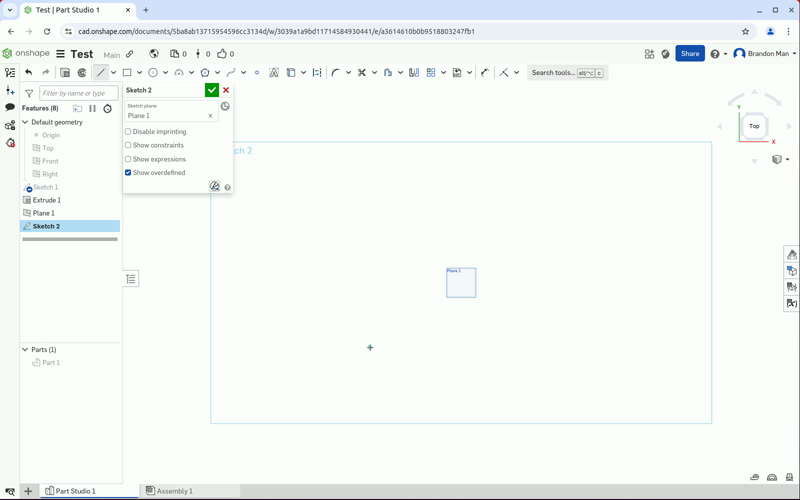
mouse_move(400, 347)
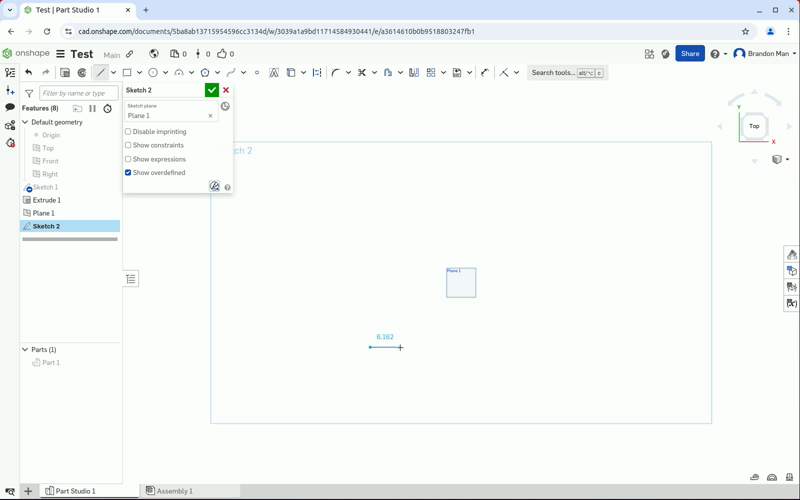
mouse_move(386, 347)
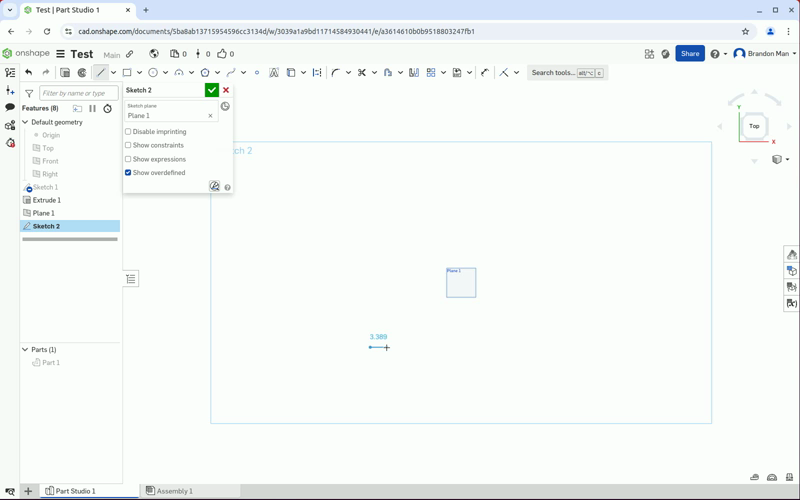
click(386, 347)
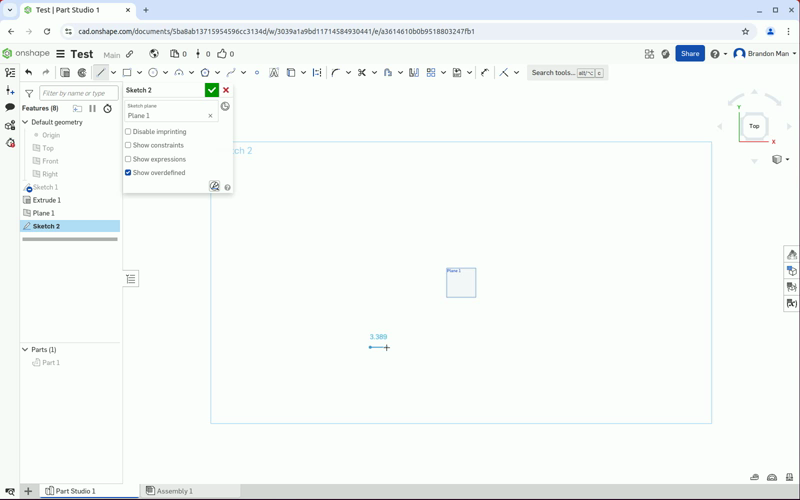
key_up(shift)
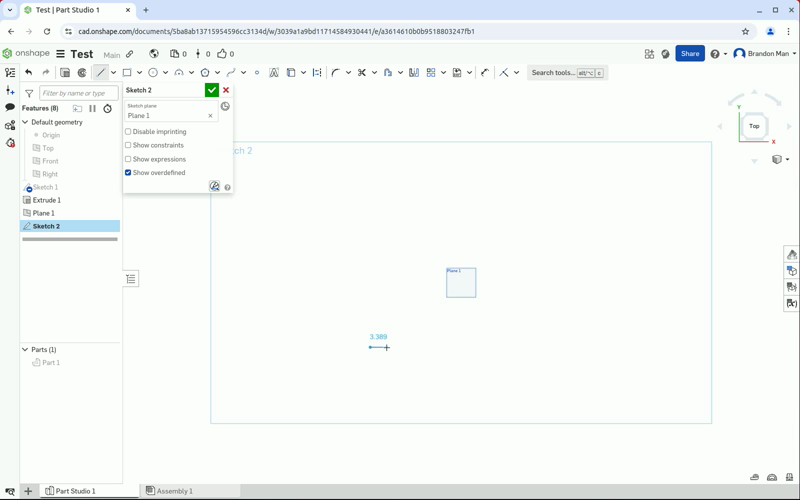
key_down(shift)
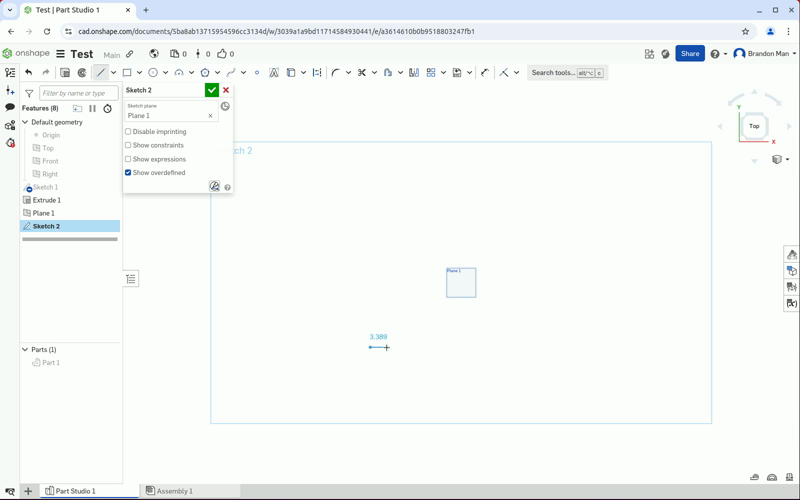
mouse_move(386, 218)
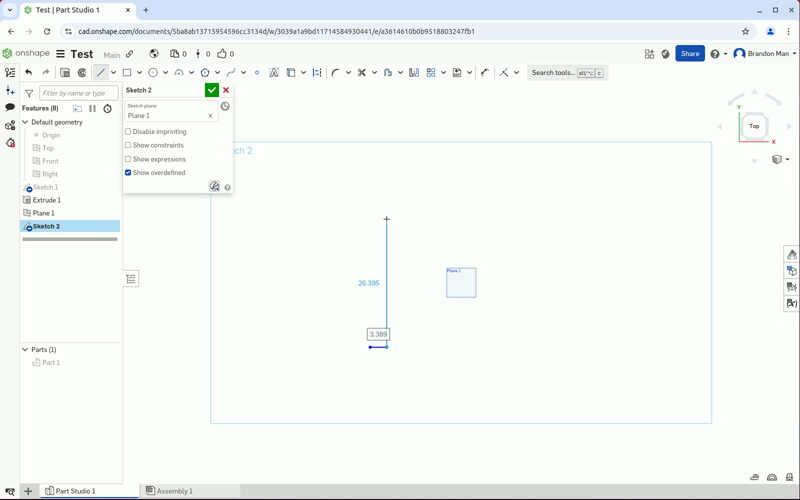
click(386, 218)
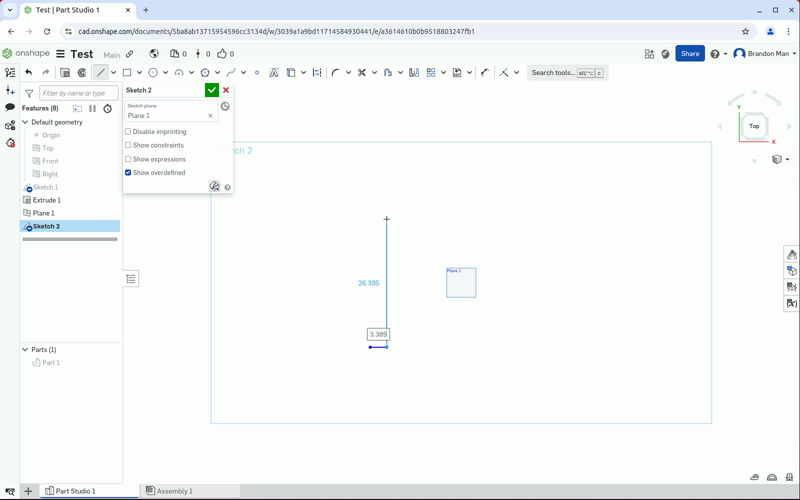
key_up(shift)
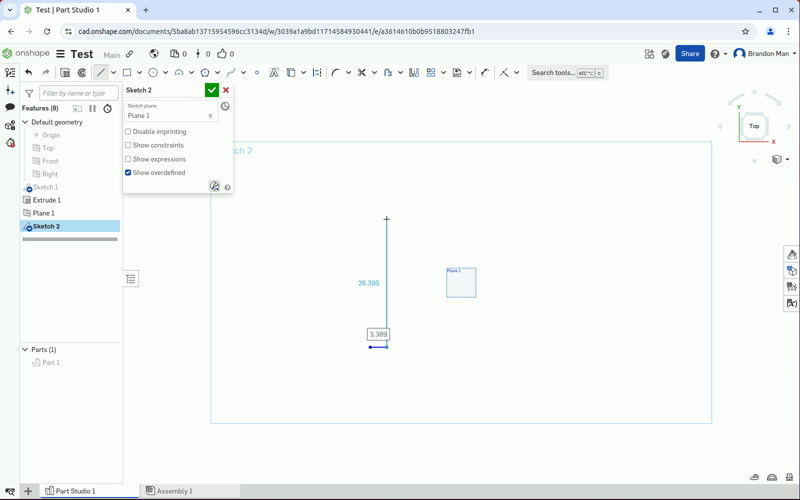
key_down(shift)
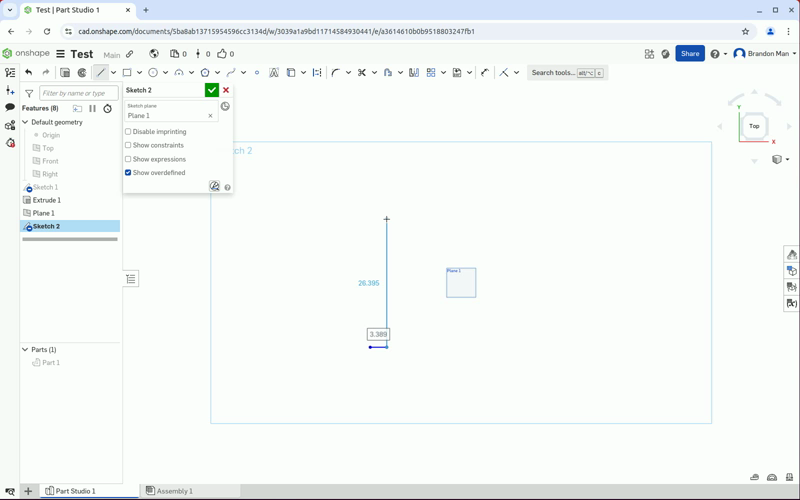
mouse_move(416, 218)
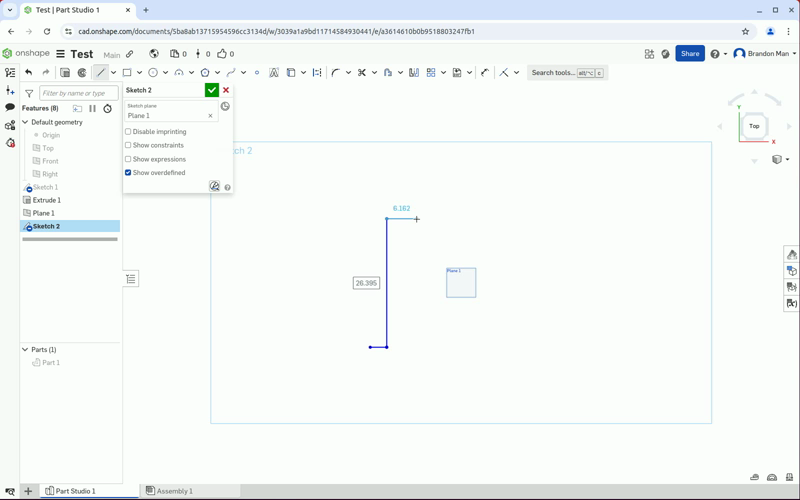
mouse_move(370, 218)
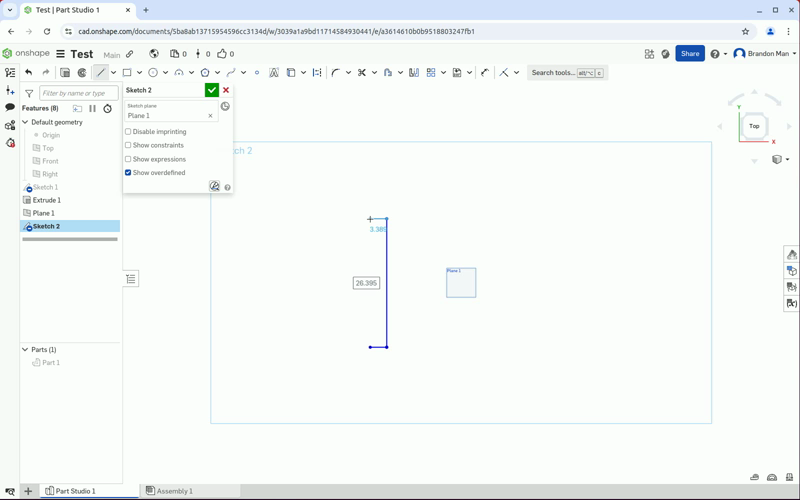
click(370, 218)
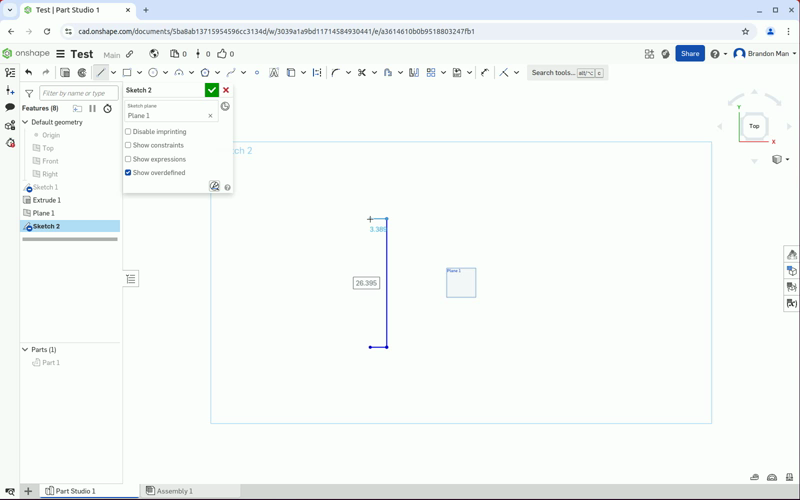
key_up(shift)
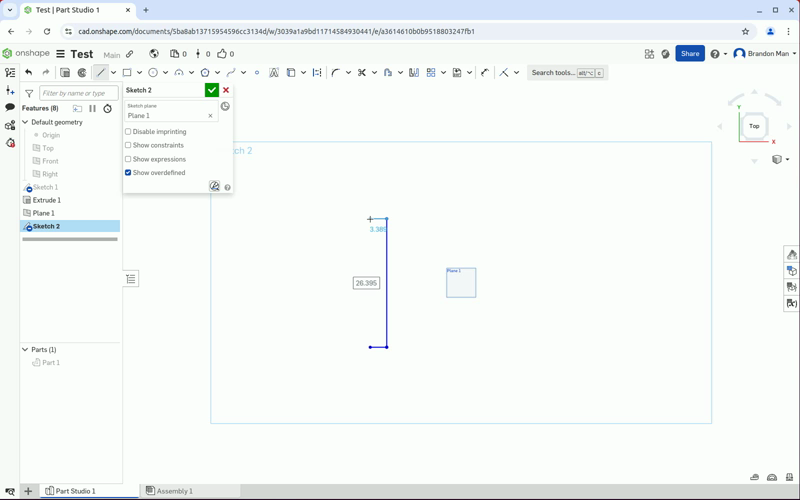
key_down(shift)
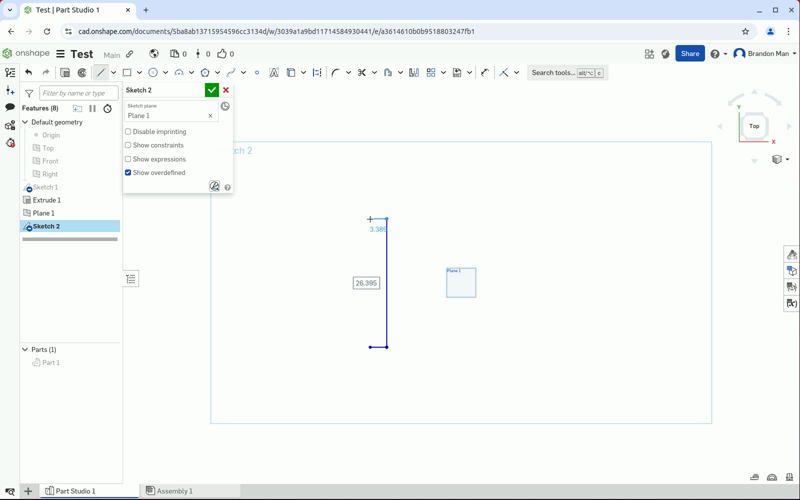
mouse_move(370, 347)
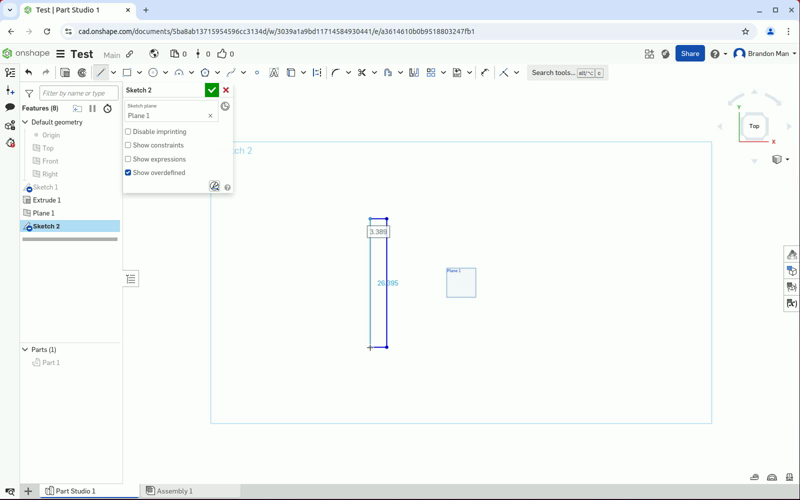
key_up(shift)
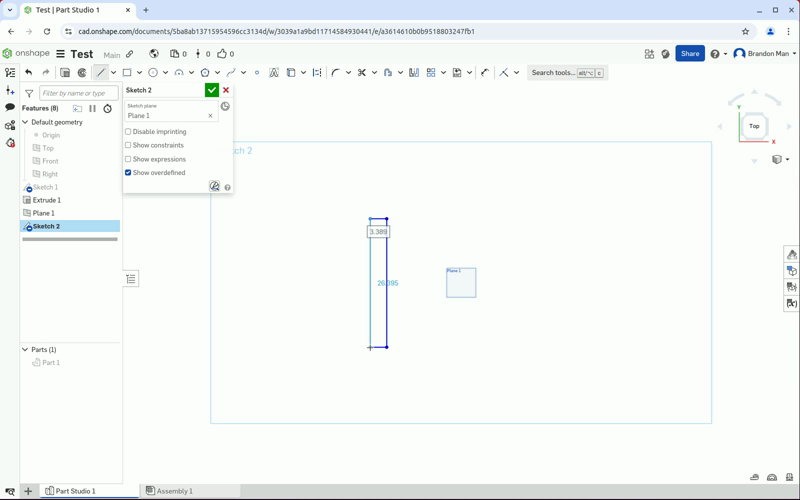
click(370, 347)
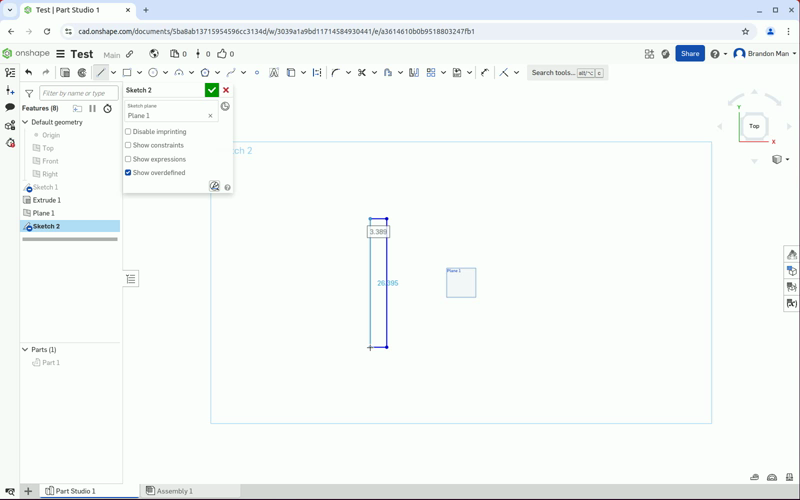
key(esc)
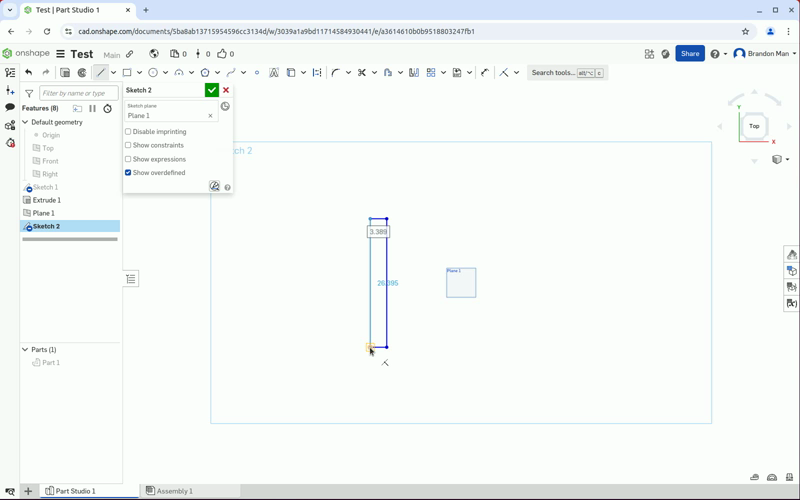
mouse_move(376, 243)
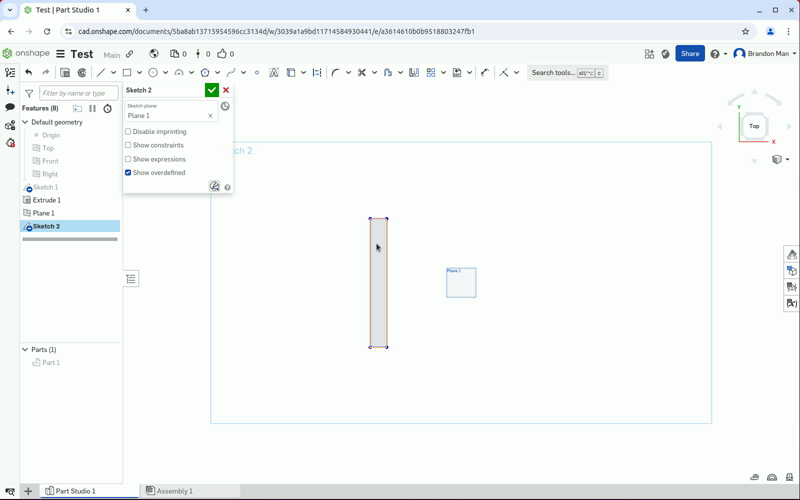
click(376, 243)
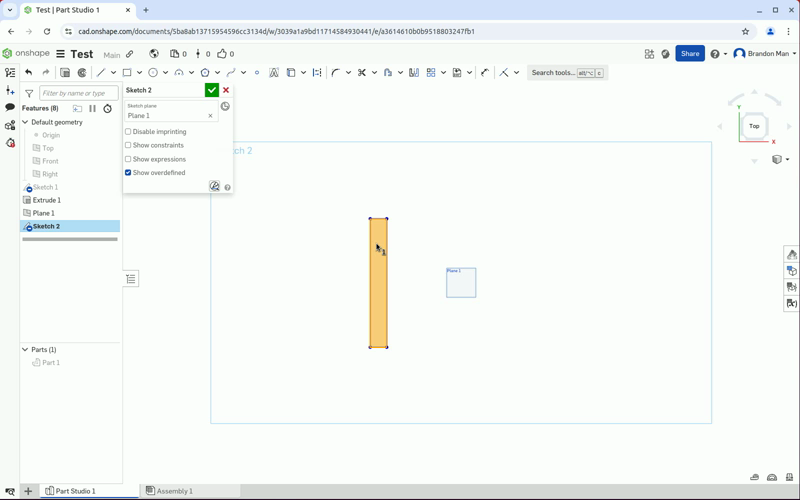
mouse_move(73, 352)
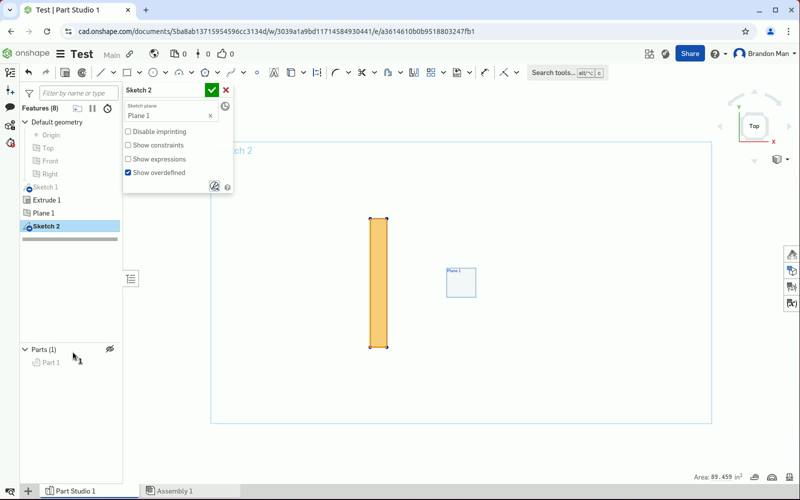
key(shift+y)
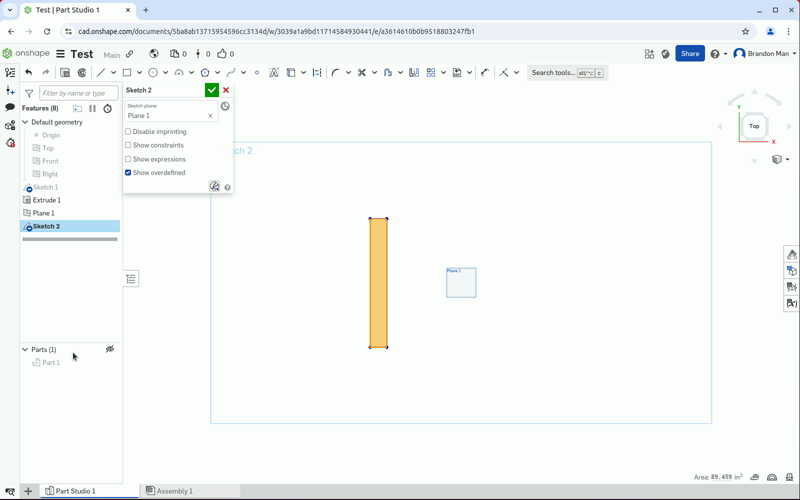
key(shift+e)
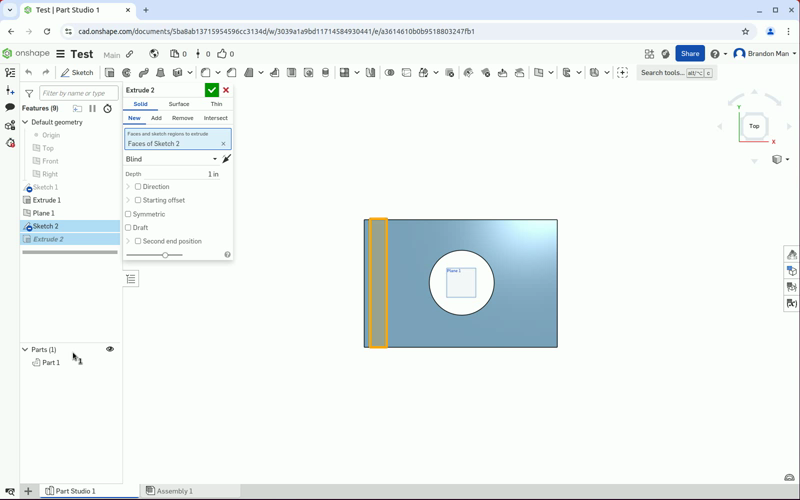
mouse_move(143, 106)
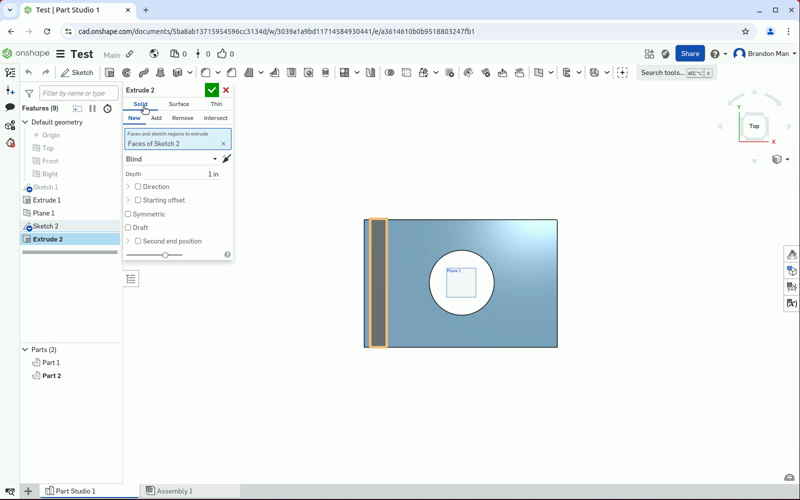
click(143, 106)
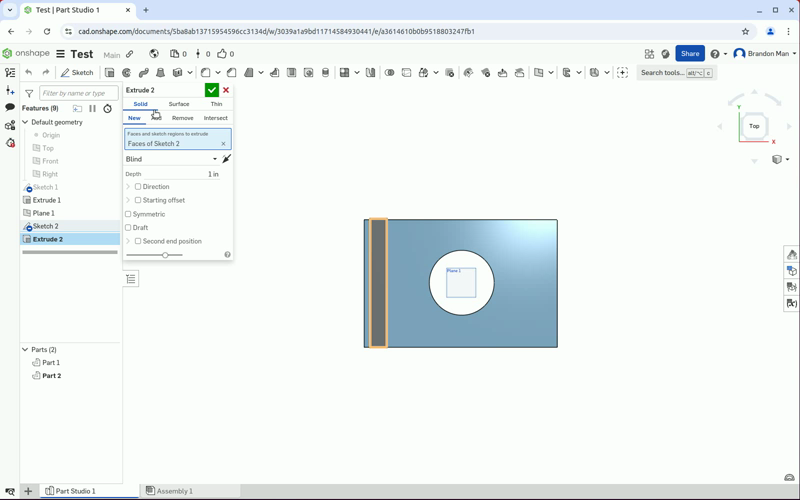
mouse_move(186, 120)
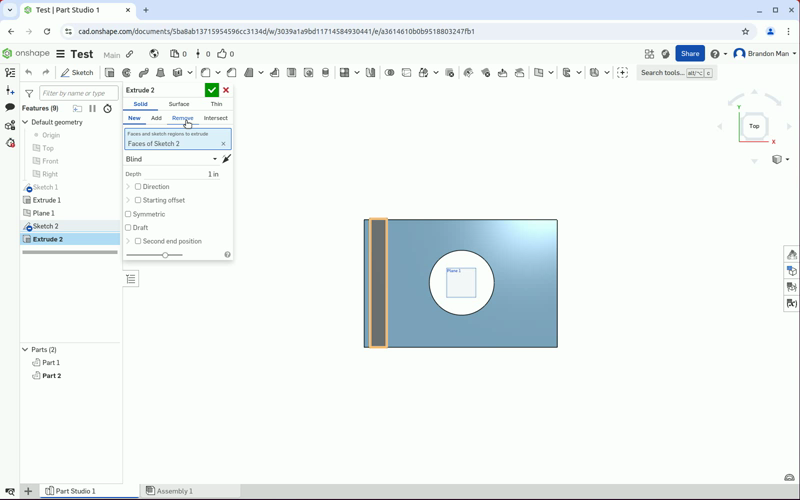
click(186, 120)
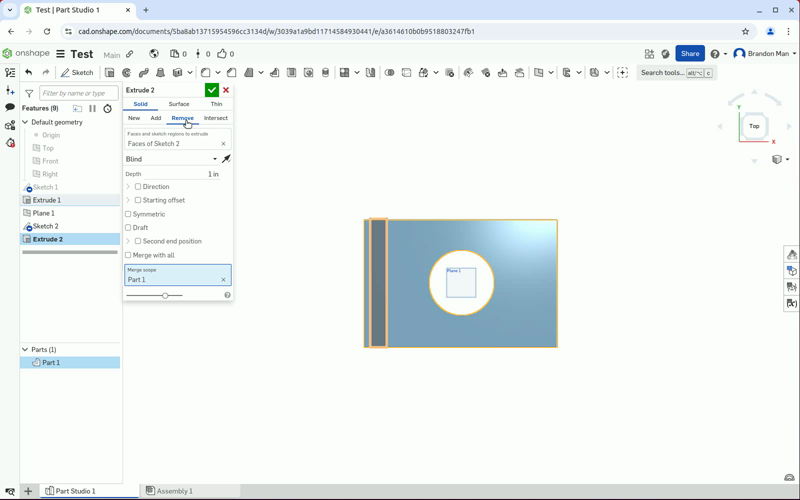
key(tab, 4)
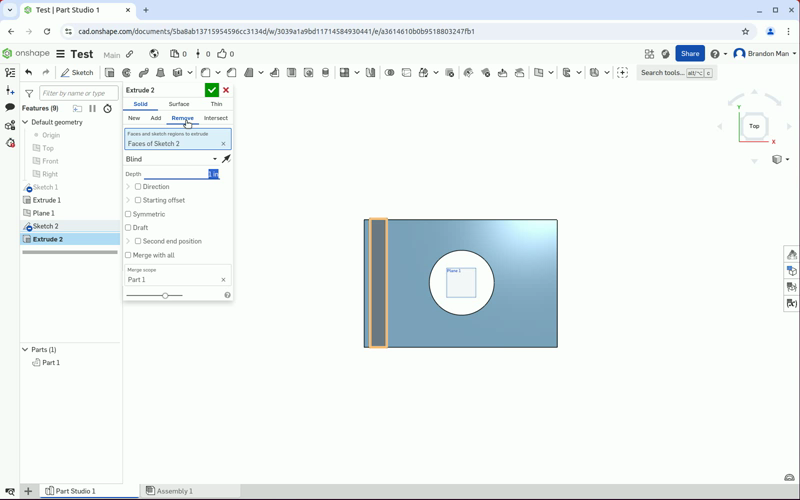
text(1.204)
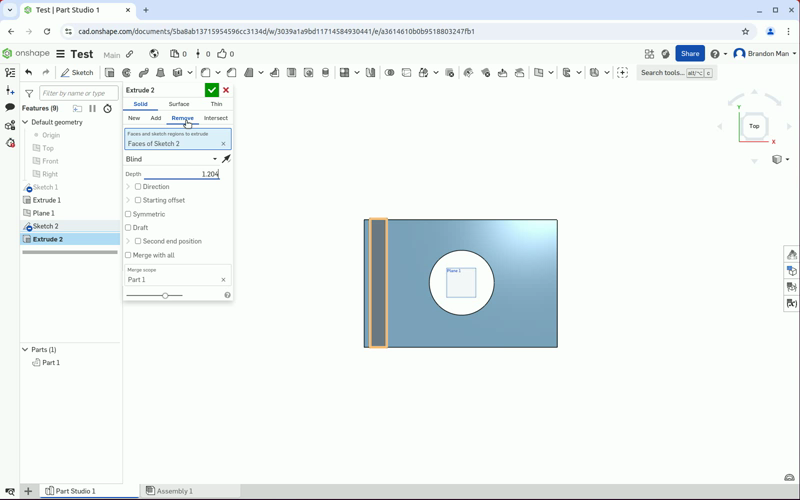
key(tab, 6)
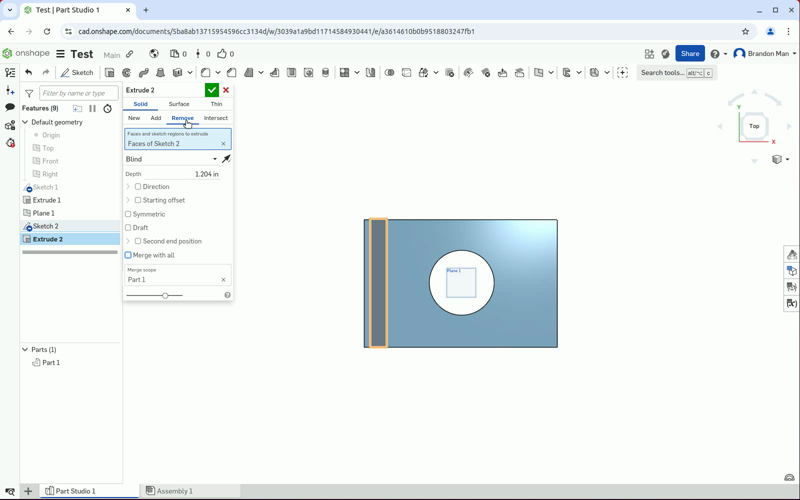
key(space)
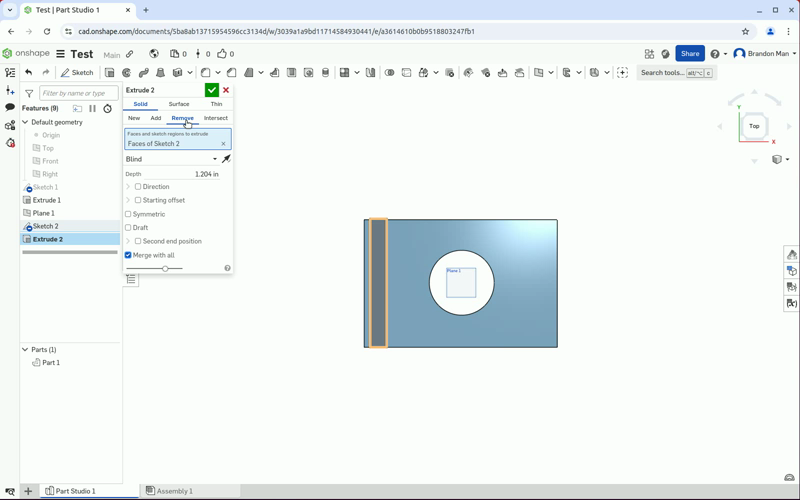
key(enter)
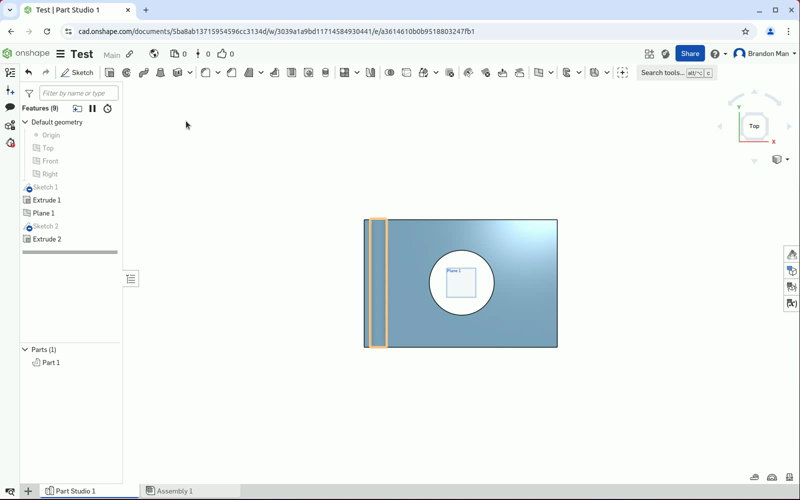
key(shift+h)
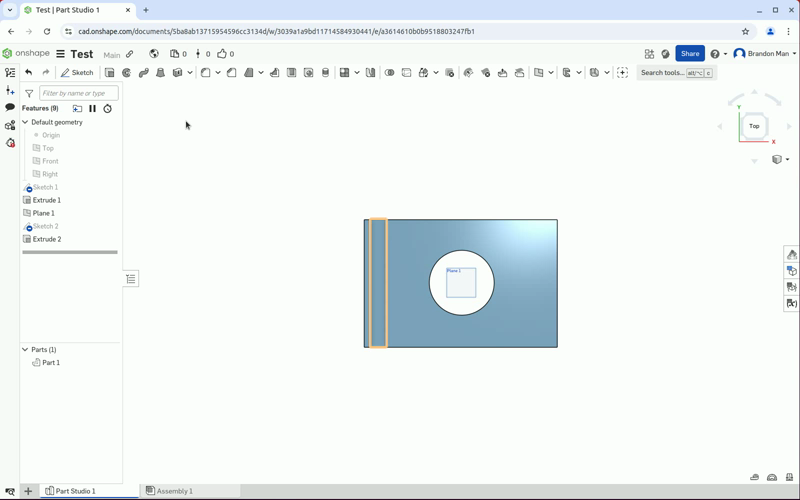
key(shift+h)
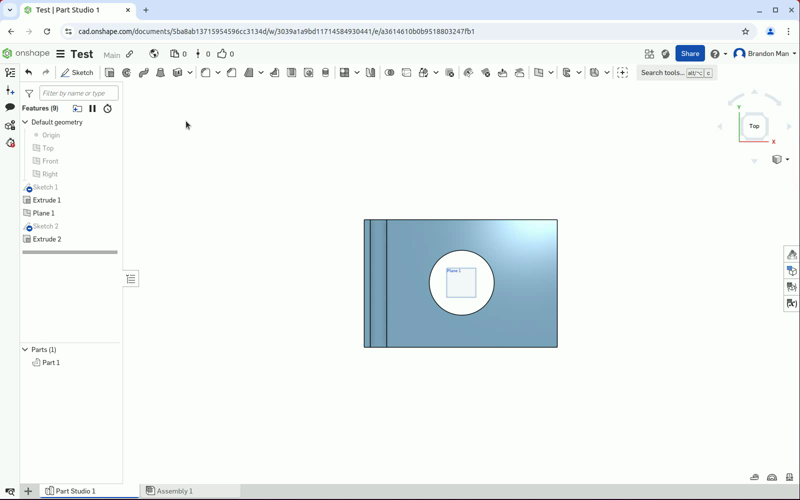
mouse_move(73, 189)
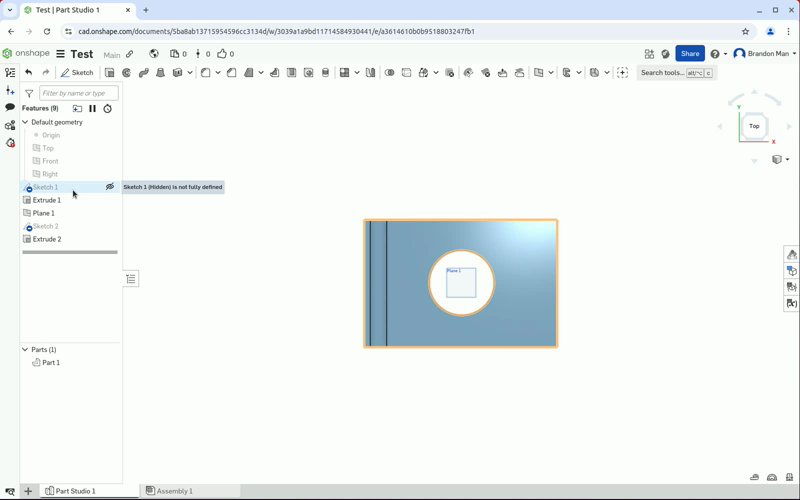
click(73, 189)
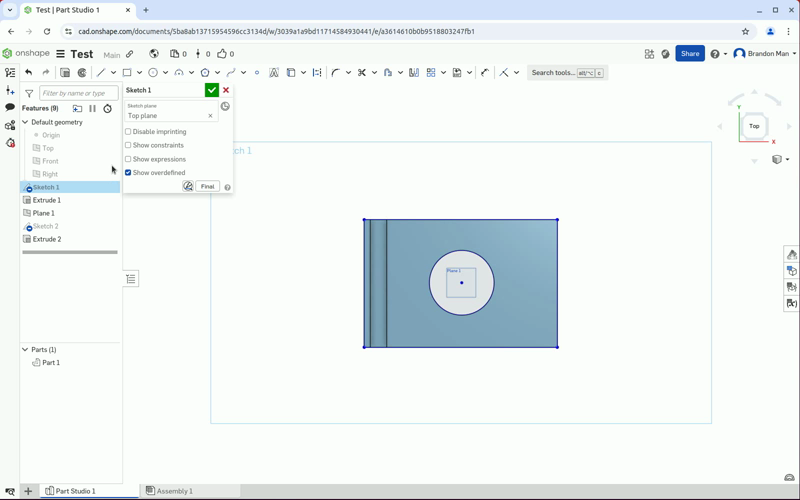
mouse_move(229, 92)
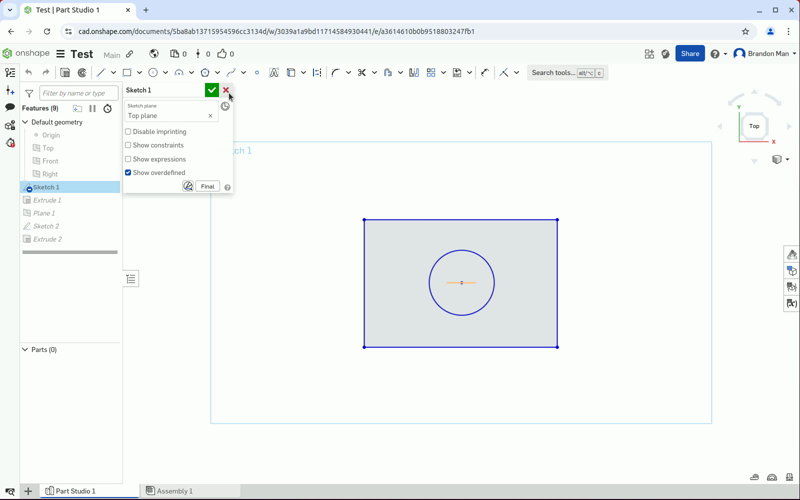
click(229, 92)
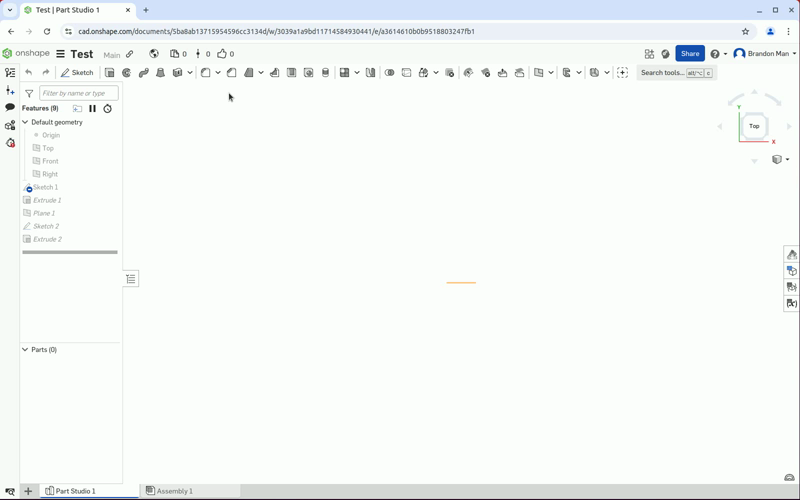
key(shift+s)
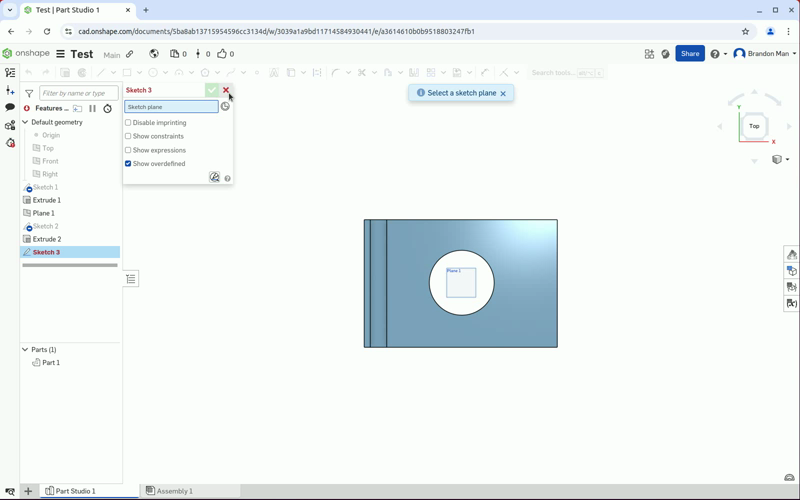
mouse_move(73, 215)
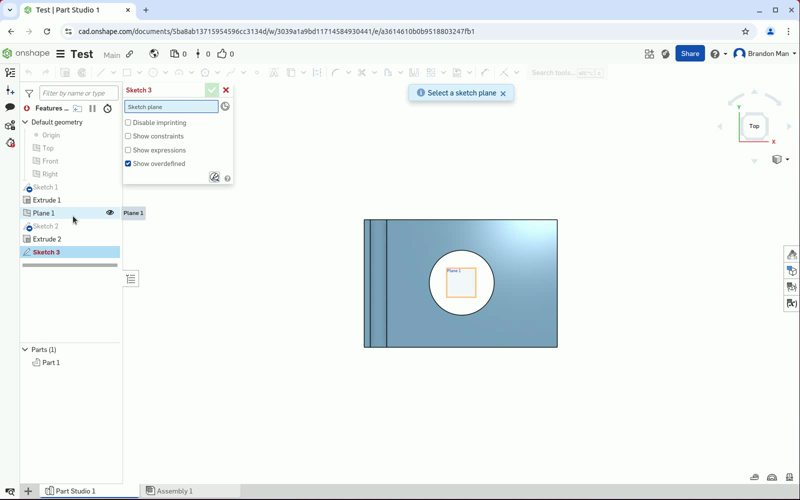
click(73, 215)
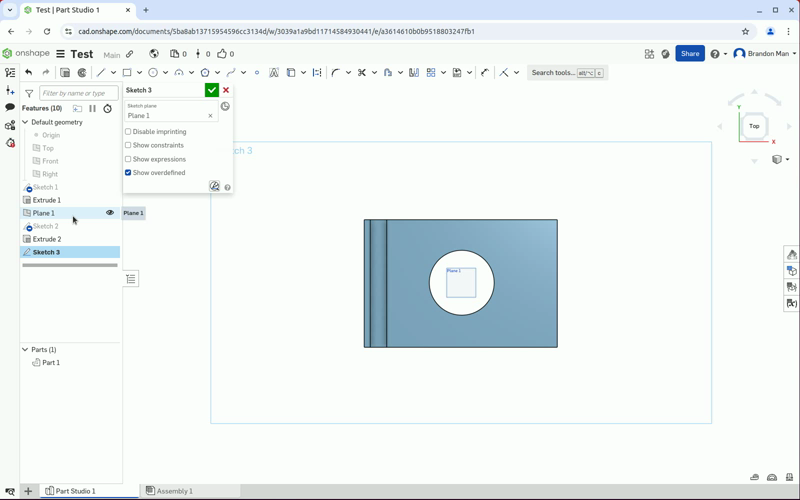
mouse_move(73, 352)
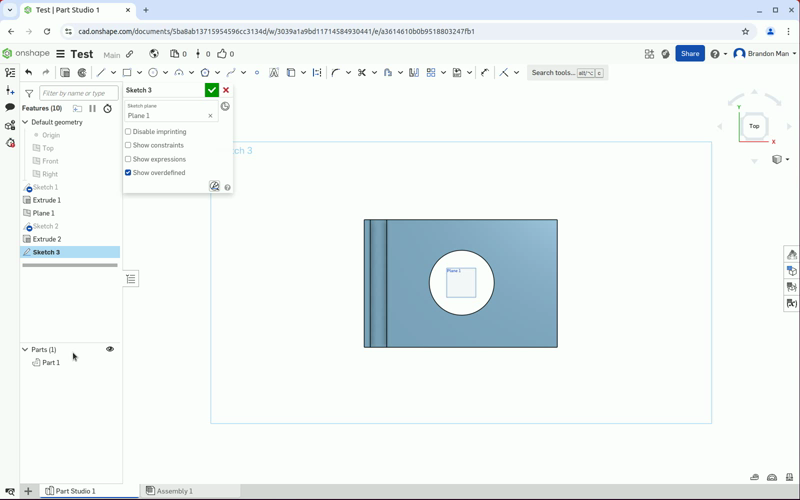
key(y)
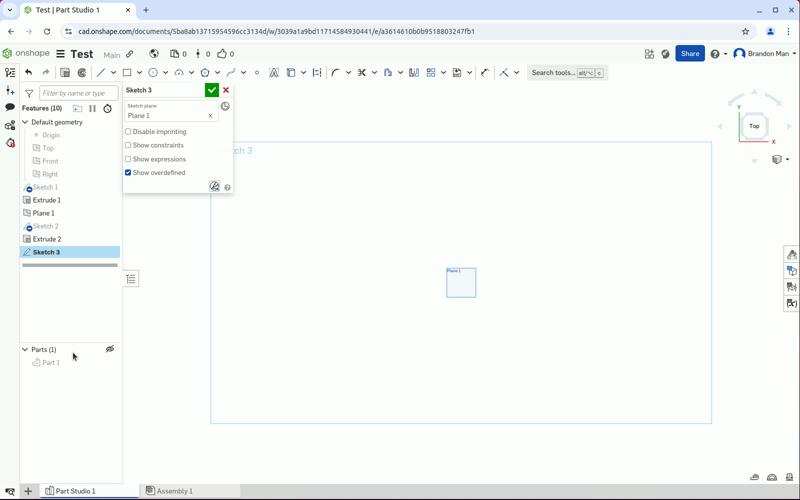
key(l)
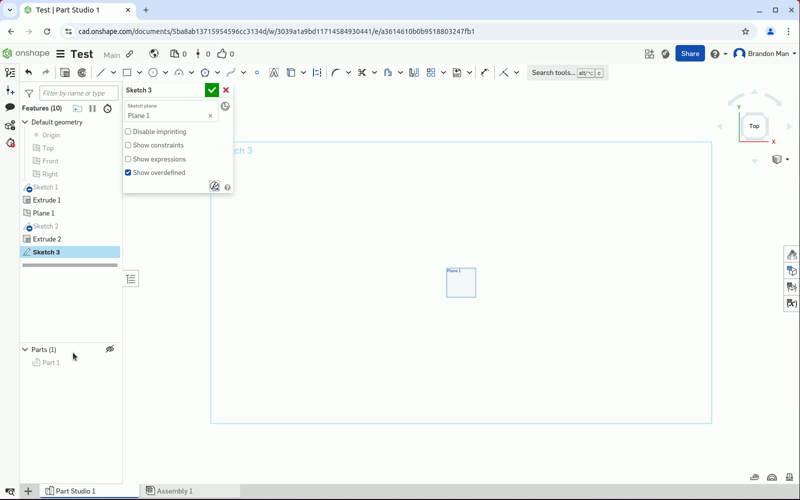
key_down(shift)
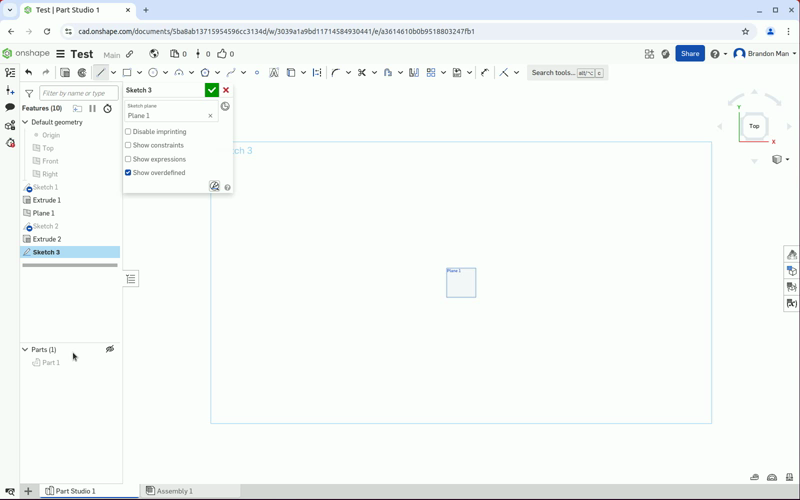
mouse_move(447, 347)
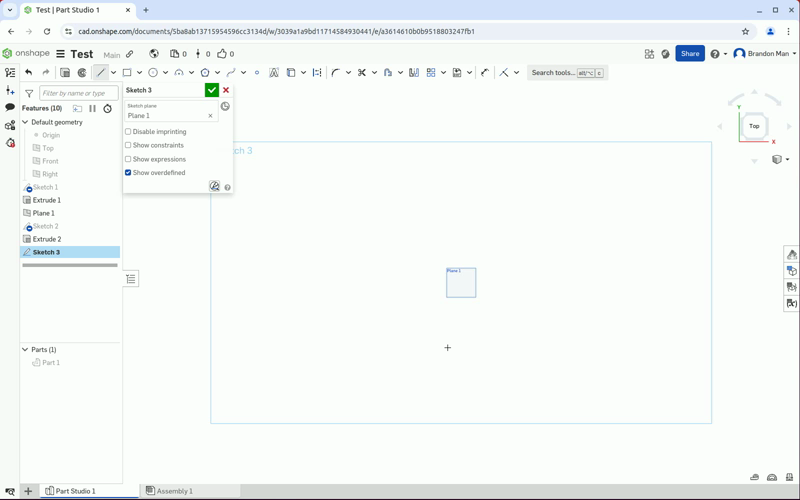
click(447, 347)
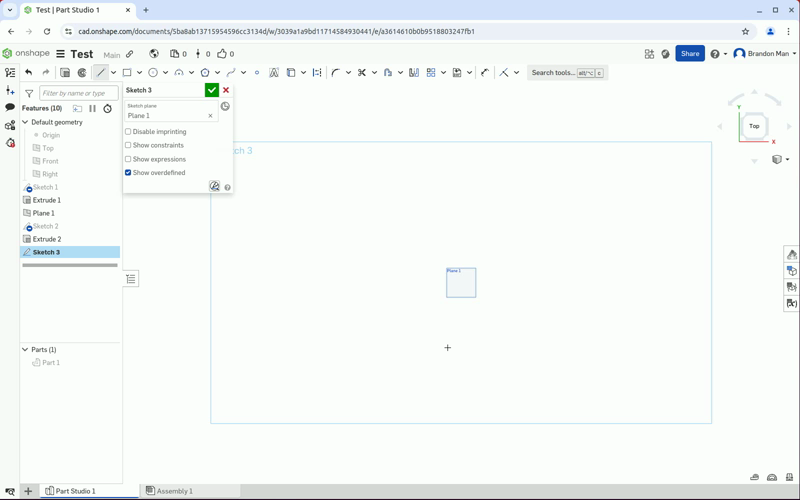
key_up(shift)
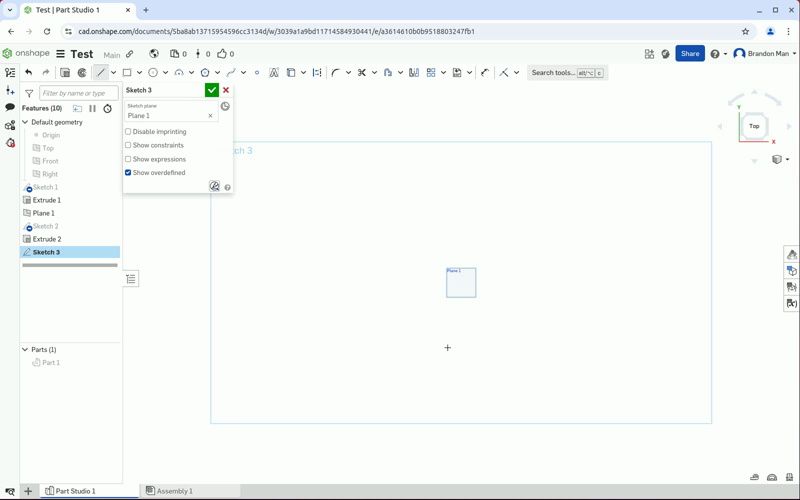
key_down(shift)
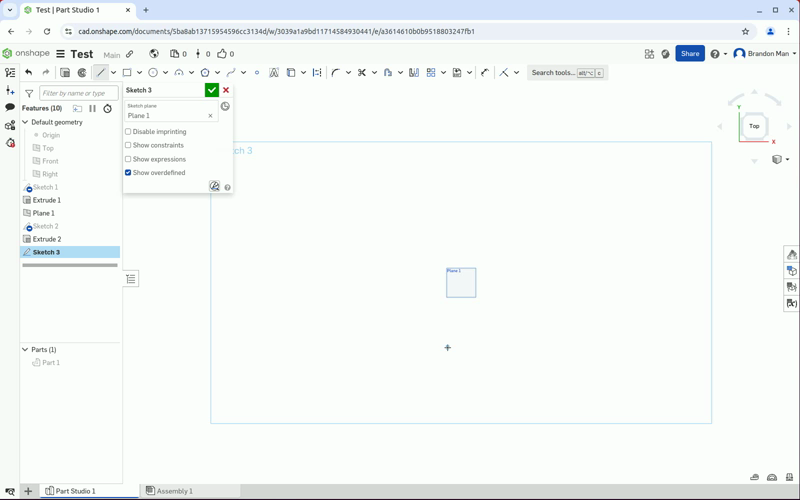
mouse_move(477, 347)
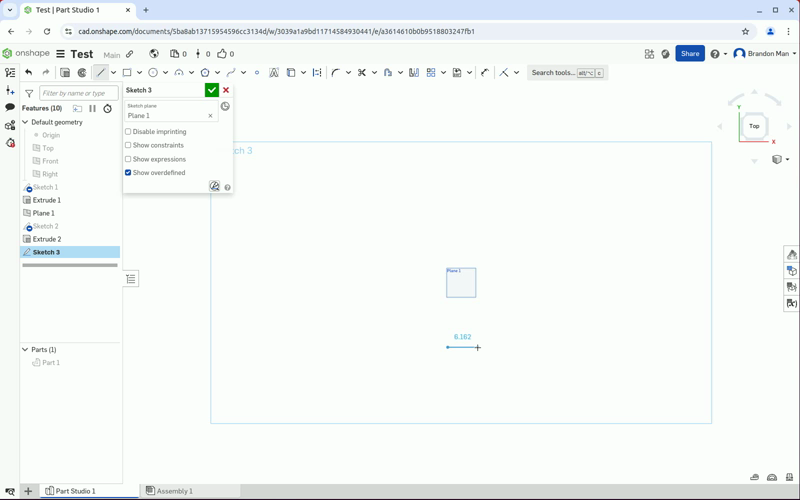
mouse_move(474, 347)
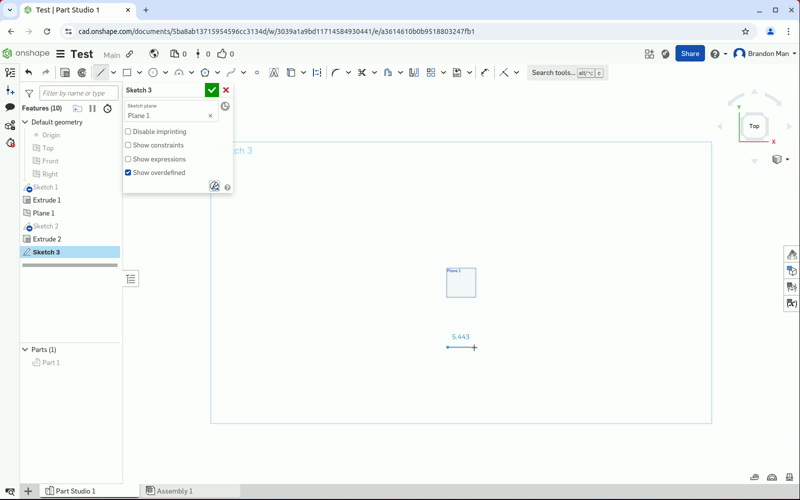
click(474, 347)
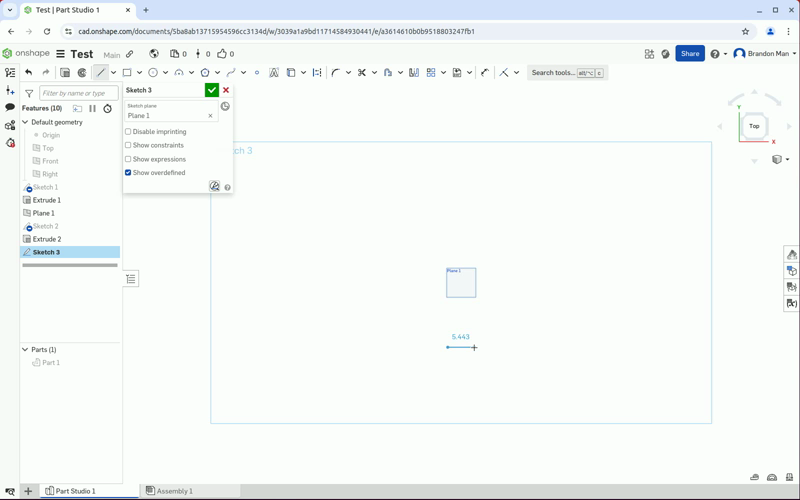
key_up(shift)
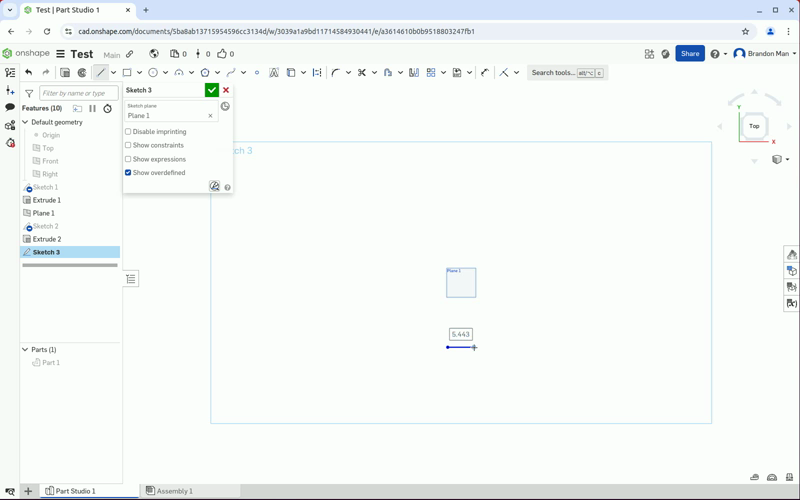
key_down(shift)
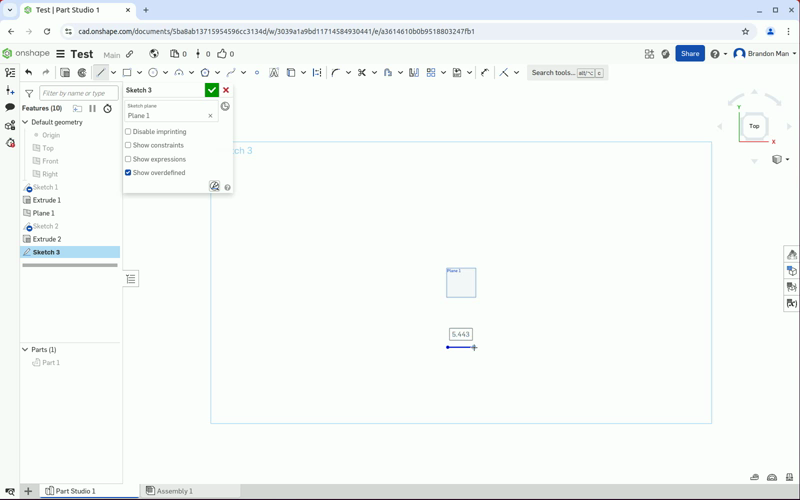
mouse_move(504, 347)
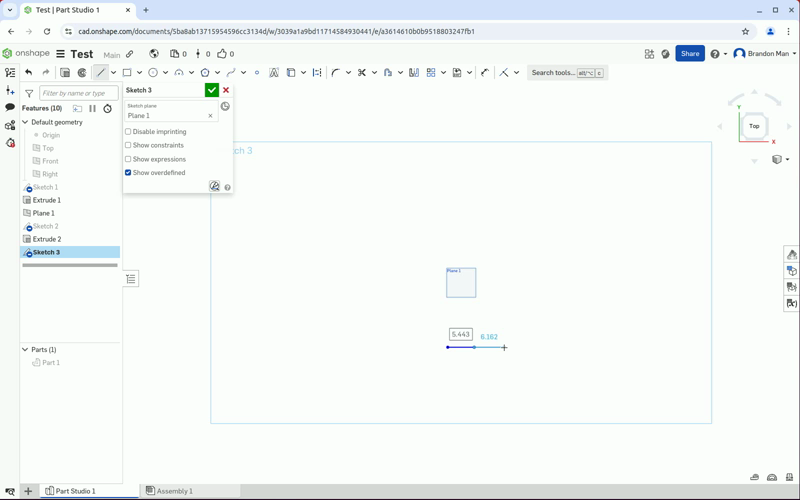
mouse_move(474, 311)
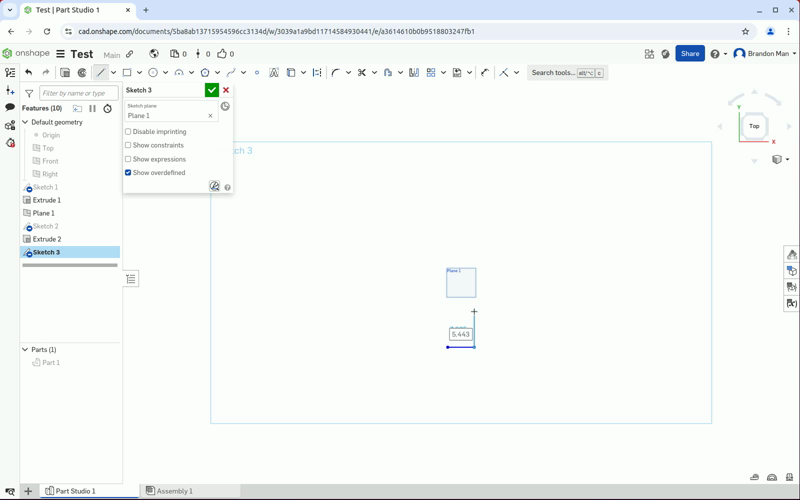
click(474, 311)
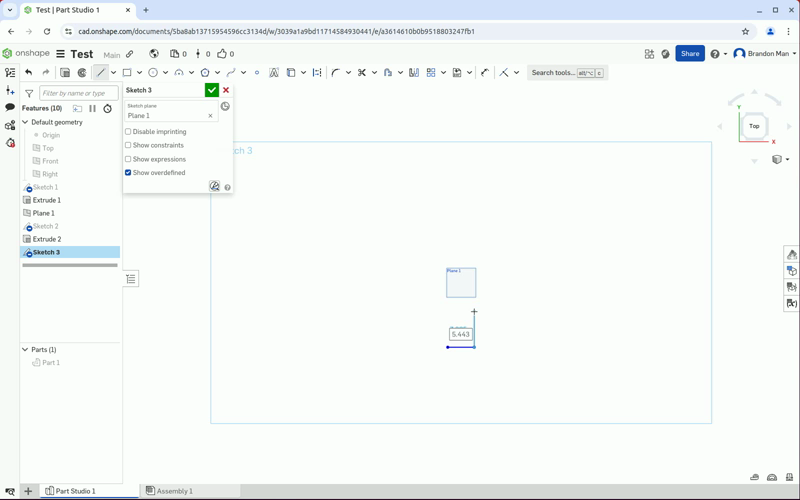
key_up(shift)
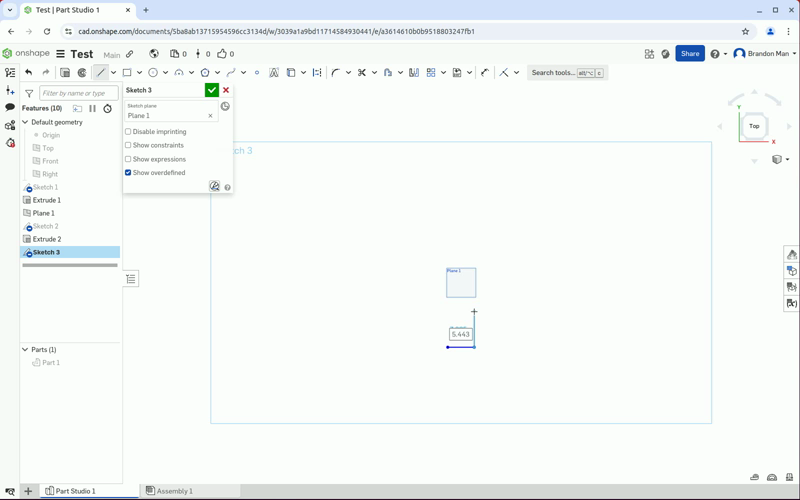
key(esc)
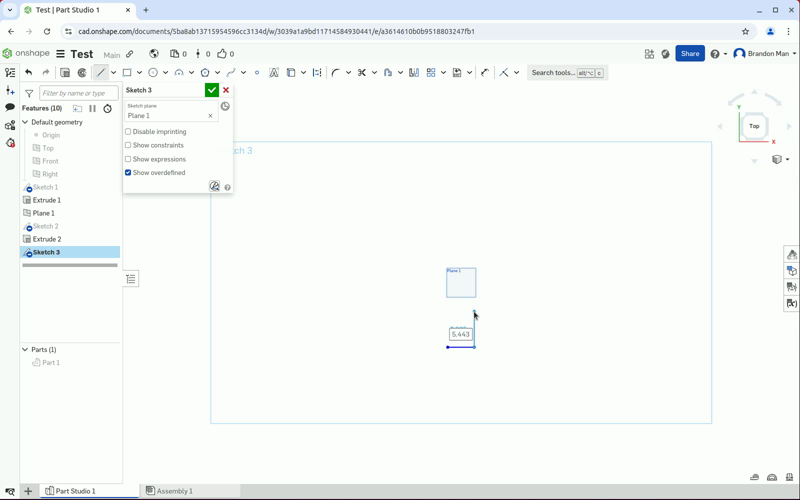
key(a)
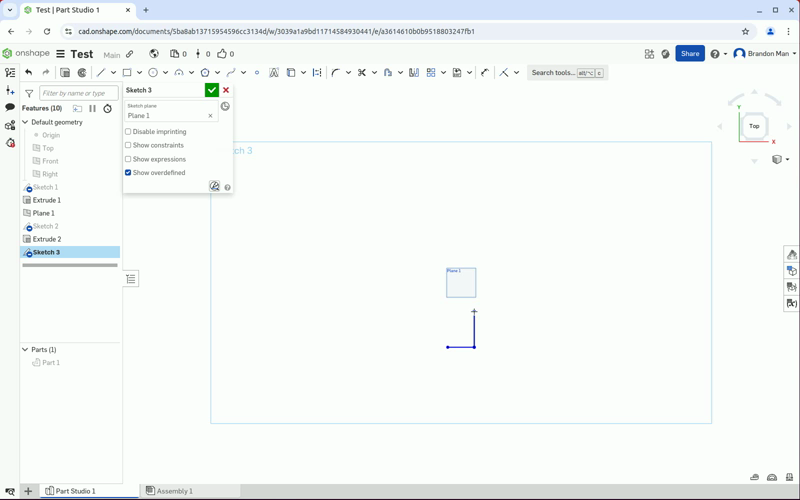
mouse_move(474, 311)
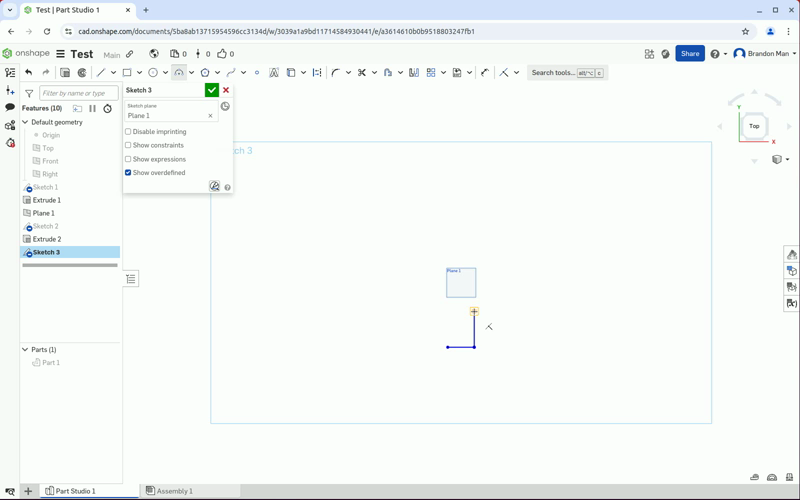
click(474, 311)
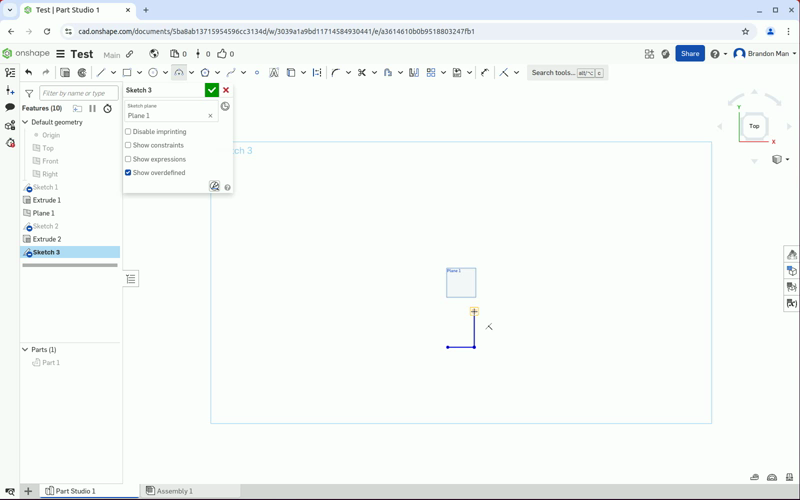
key_down(shift)
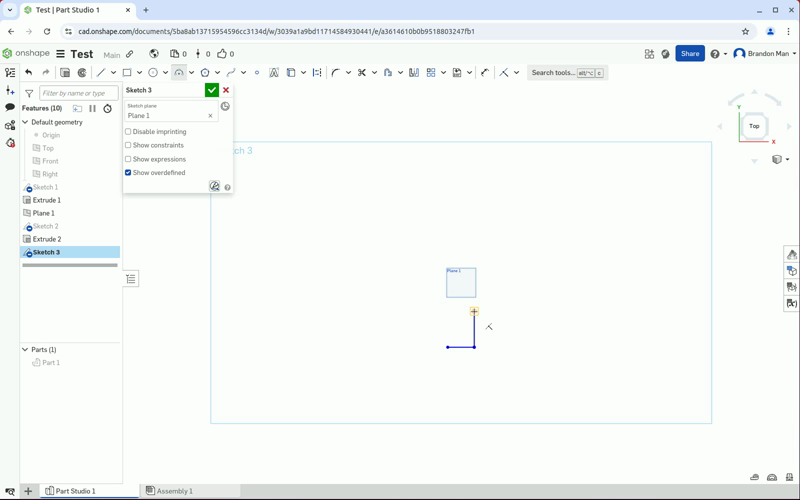
mouse_move(447, 311)
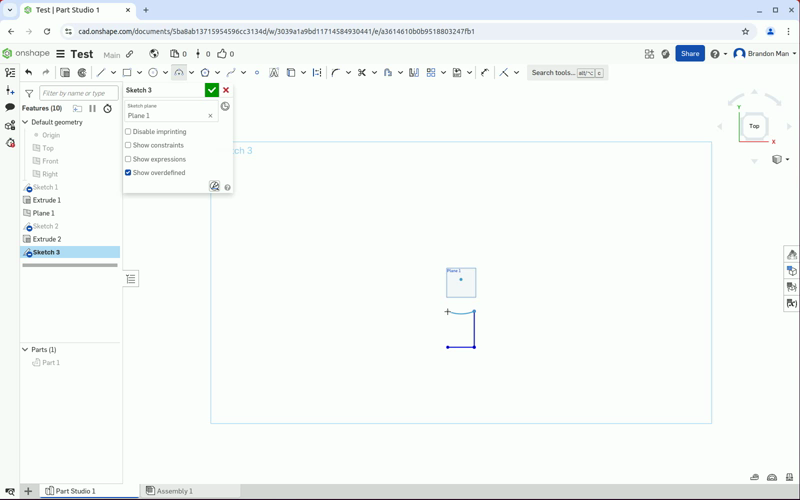
click(447, 311)
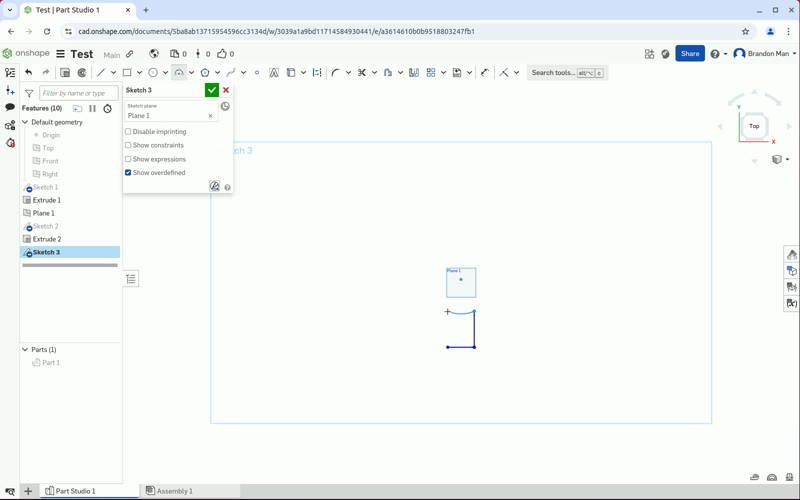
mouse_move(461, 314)
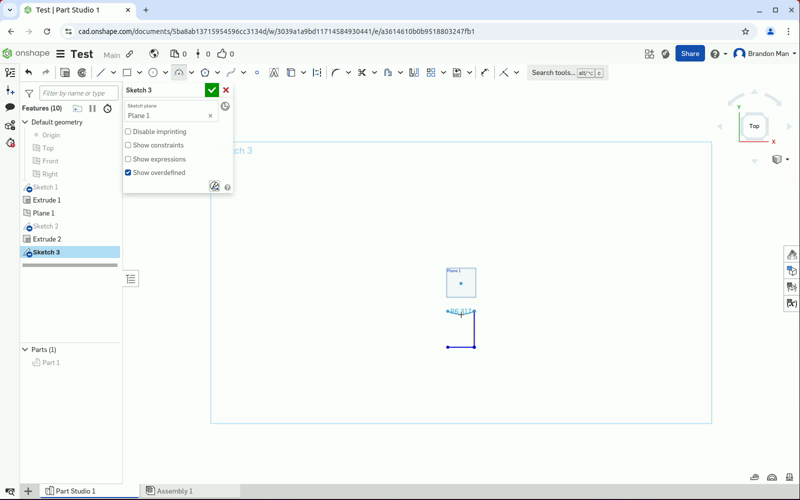
click(461, 314)
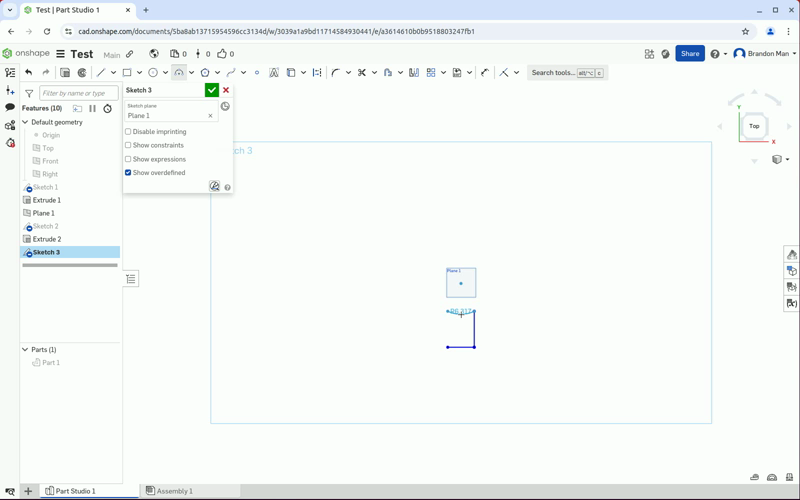
key_up(shift)
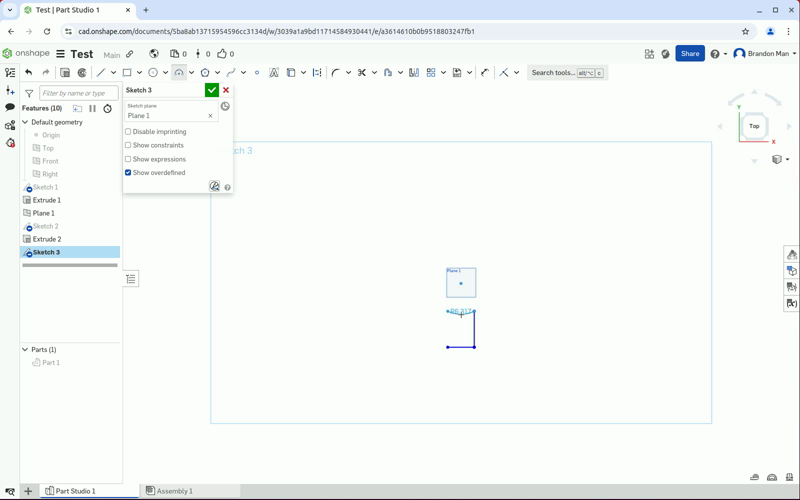
key(esc)
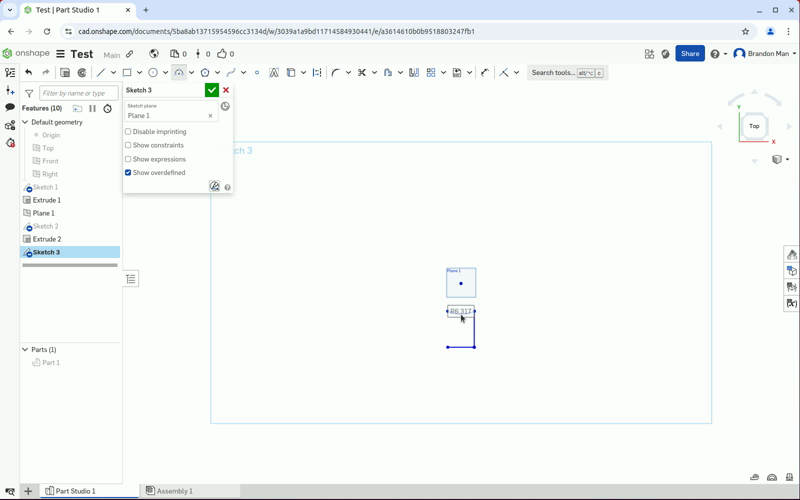
key(l)
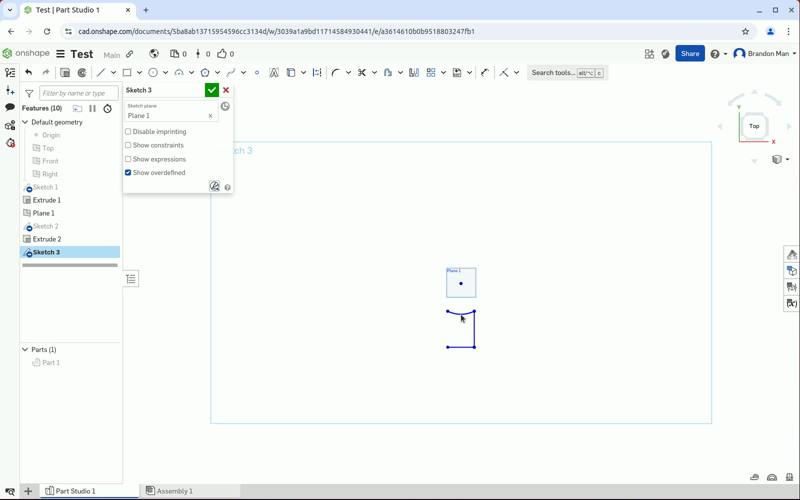
mouse_move(447, 311)
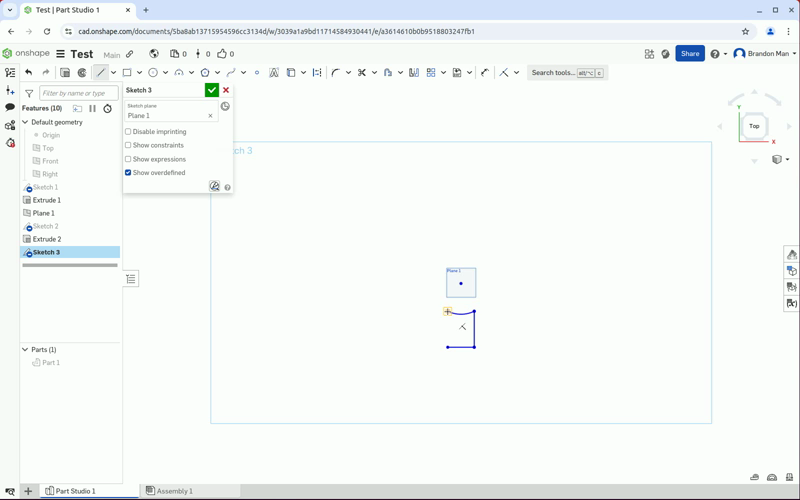
click(447, 311)
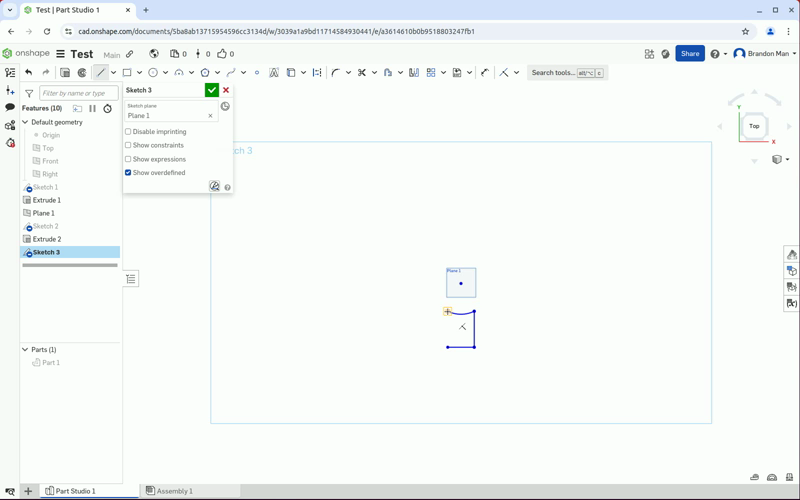
mouse_move(477, 311)
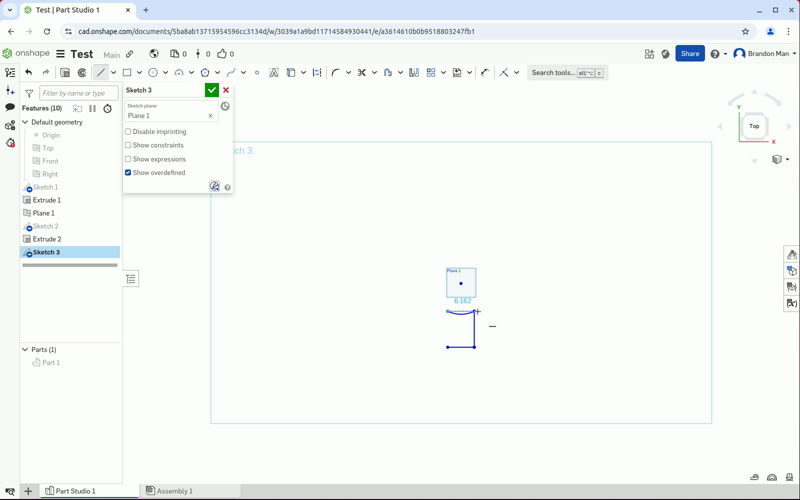
key_down(shift)
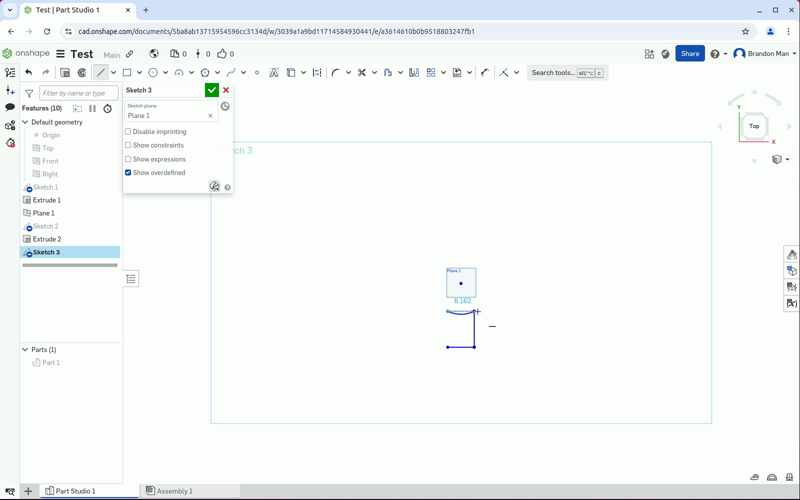
mouse_move(447, 347)
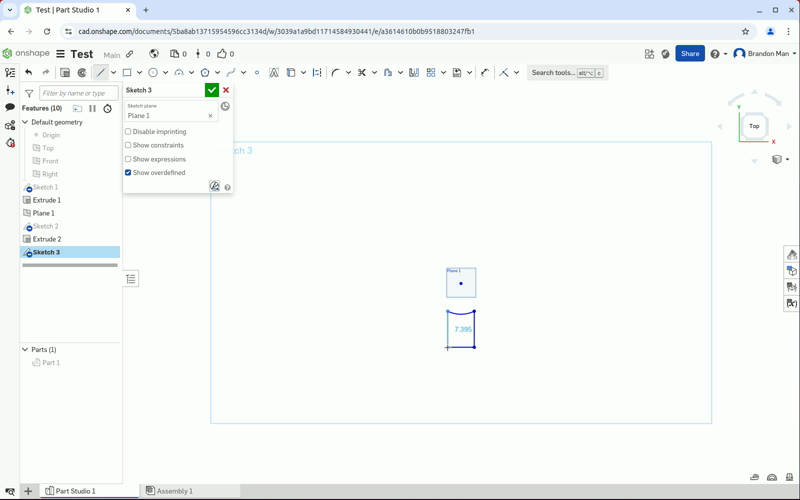
key_up(shift)
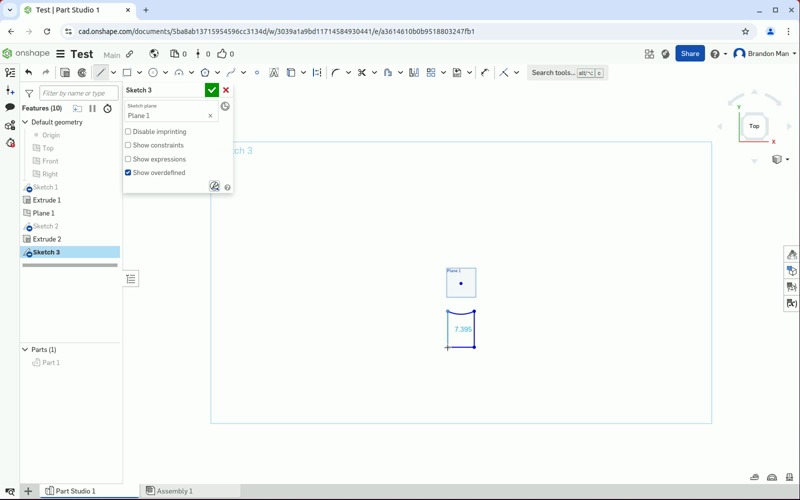
click(447, 347)
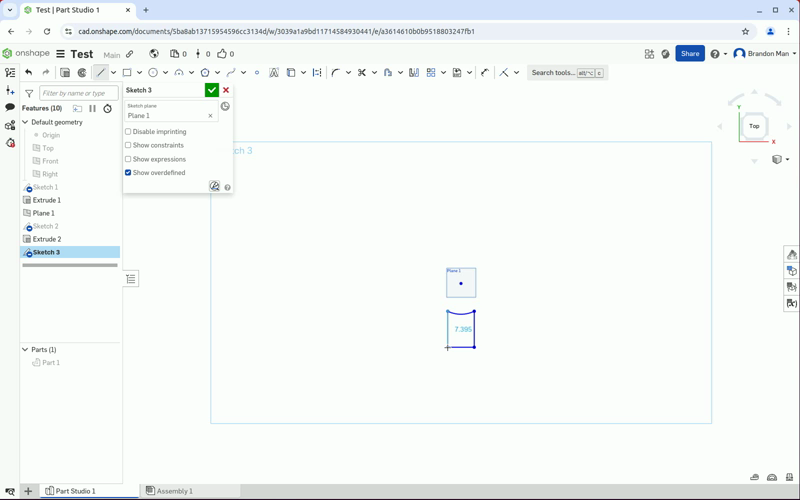
key(esc)
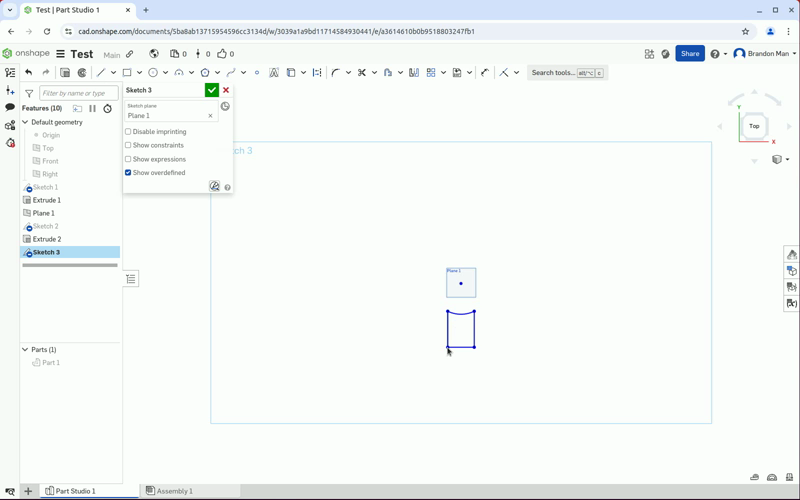
mouse_move(454, 328)
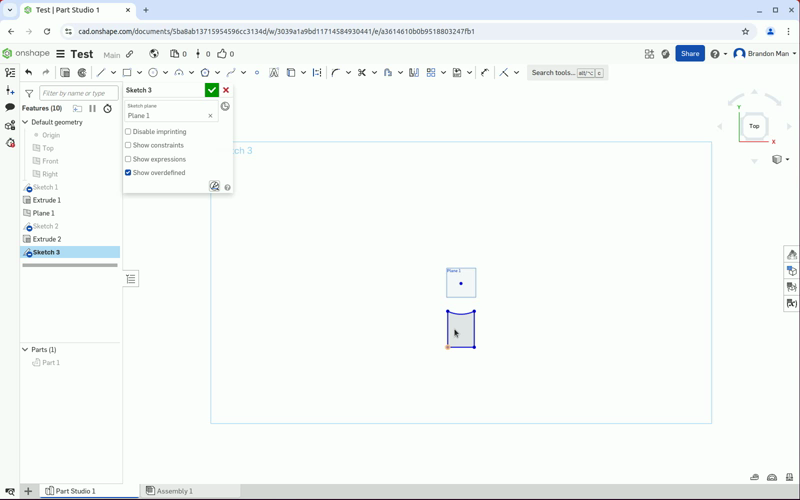
scroll(6)
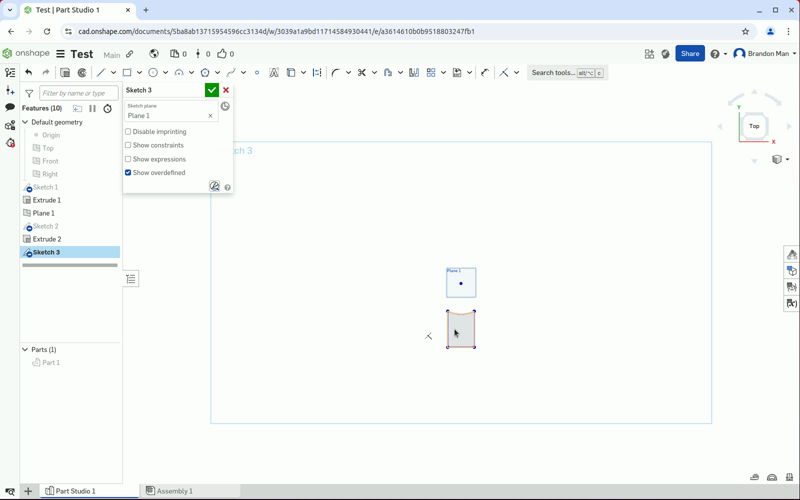
scroll(6)
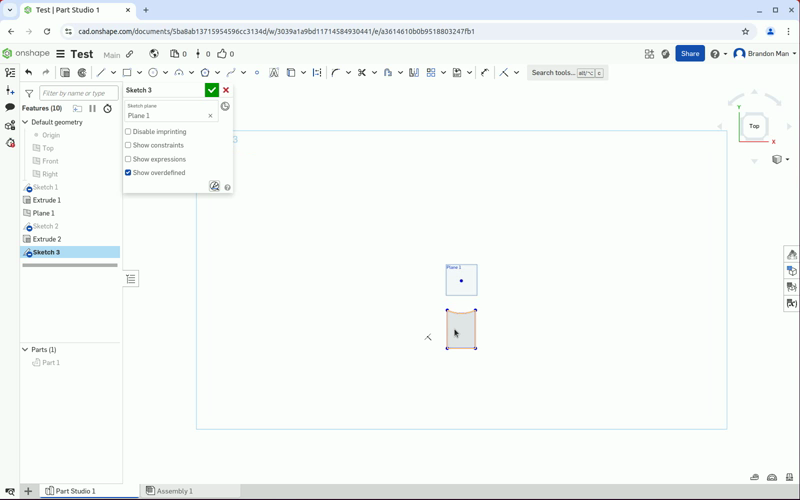
scroll(6)
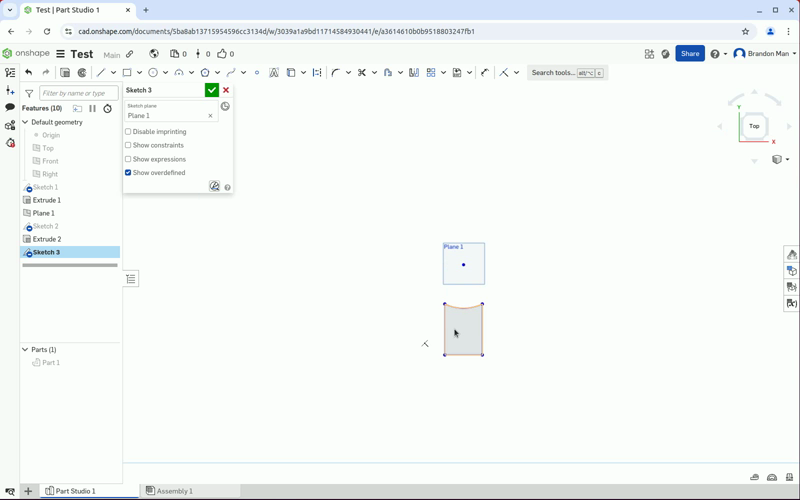
scroll(6)
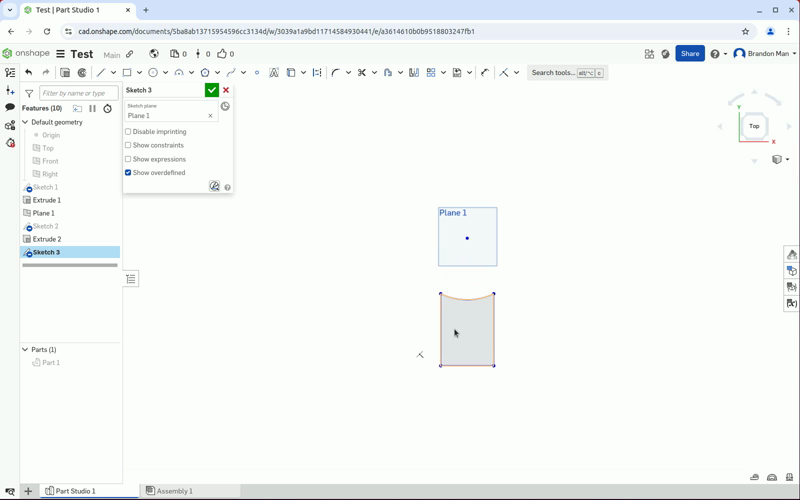
scroll(6)
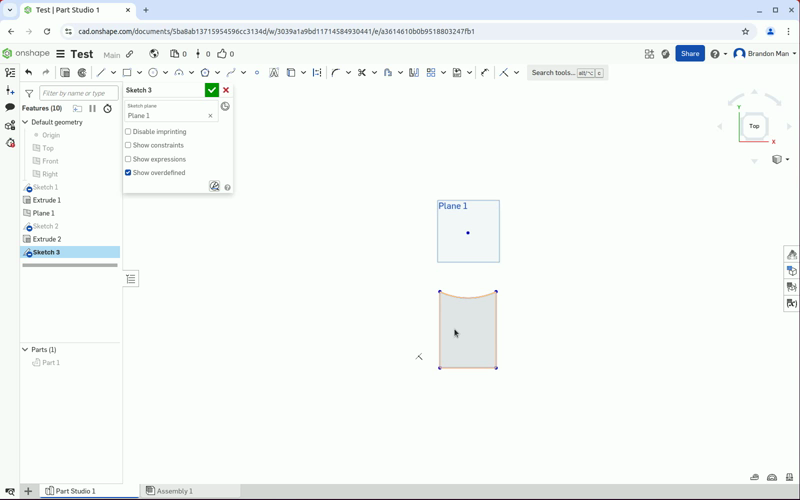
scroll(6)
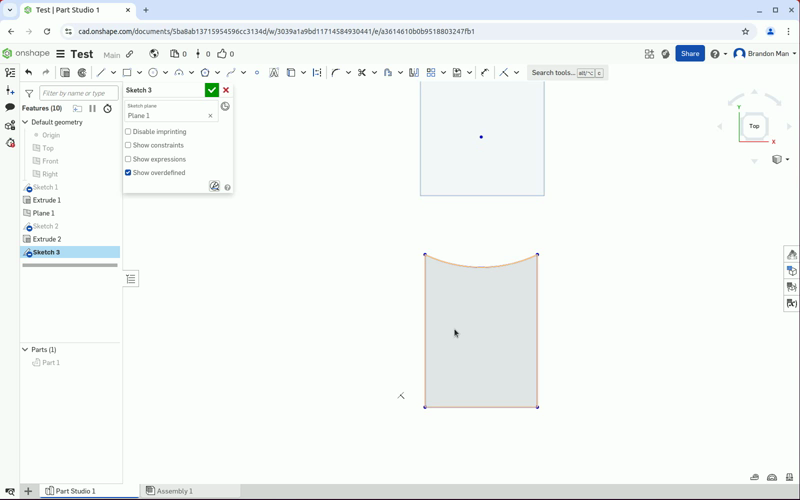
scroll(6)
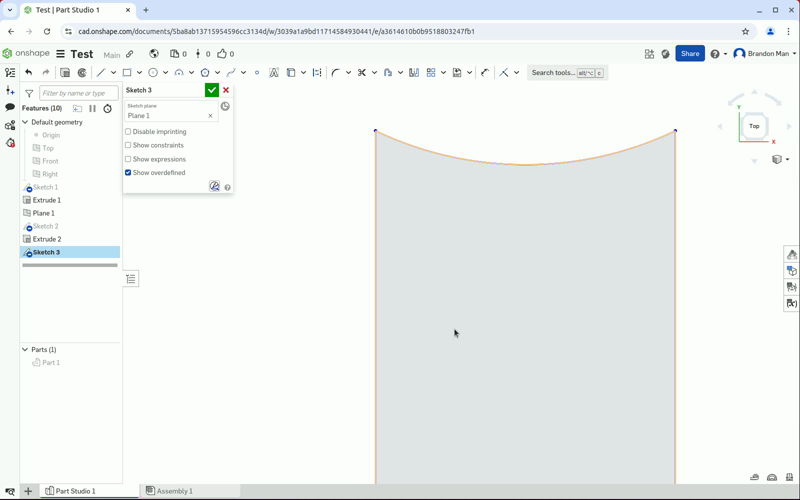
click(454, 328)
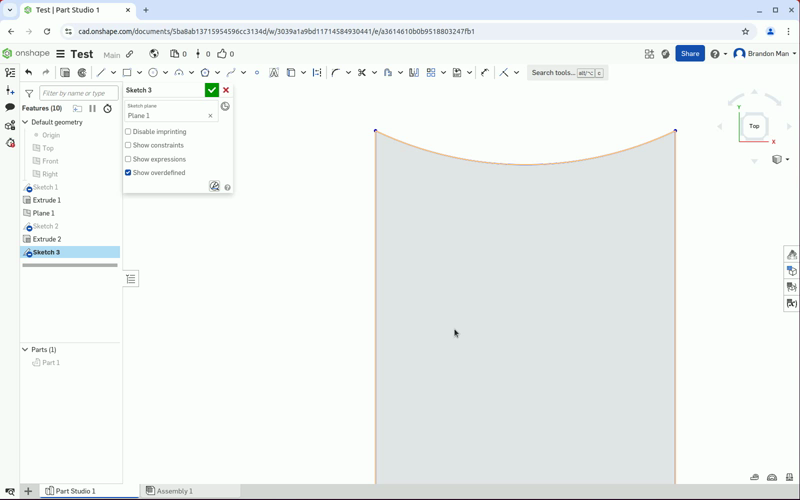
scroll(-6)
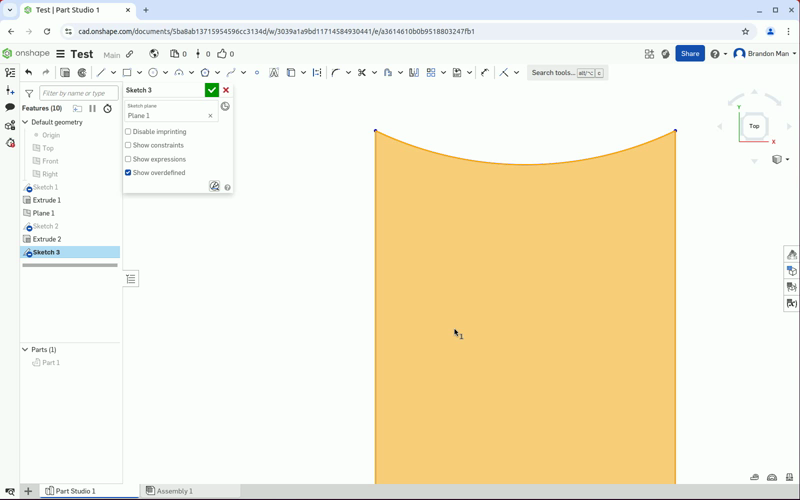
scroll(-6)
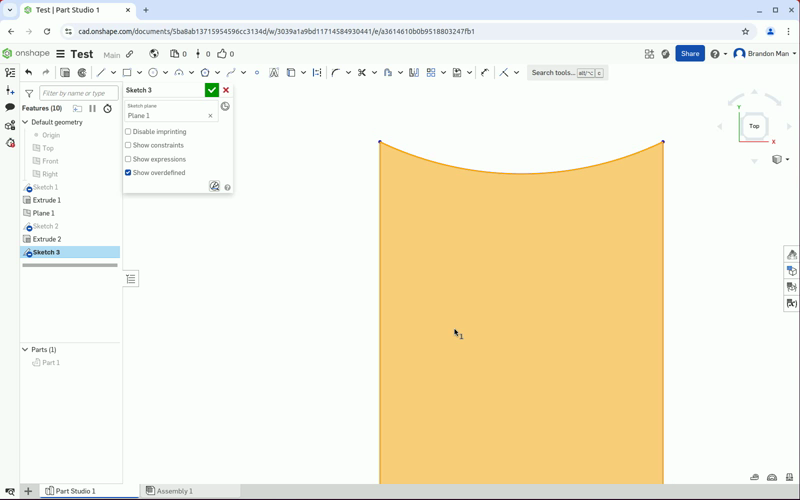
scroll(-6)
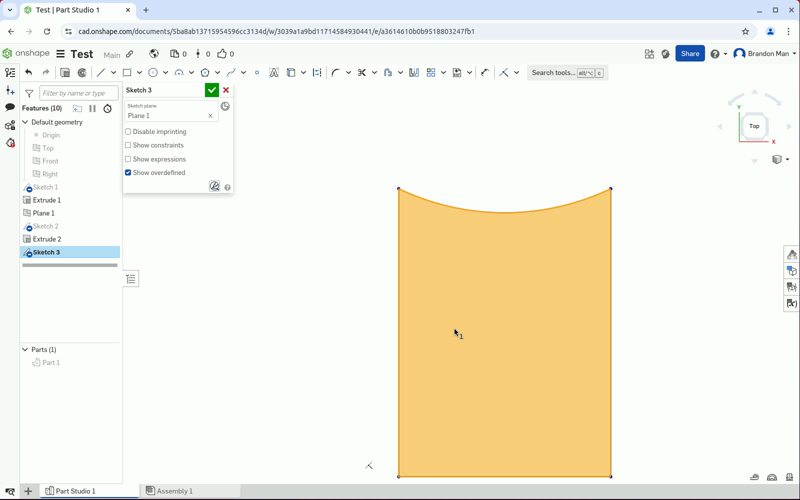
scroll(-6)
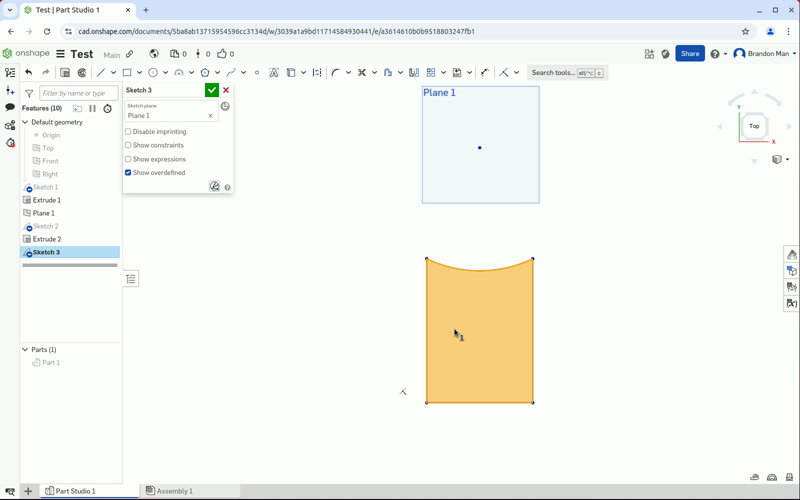
scroll(-6)
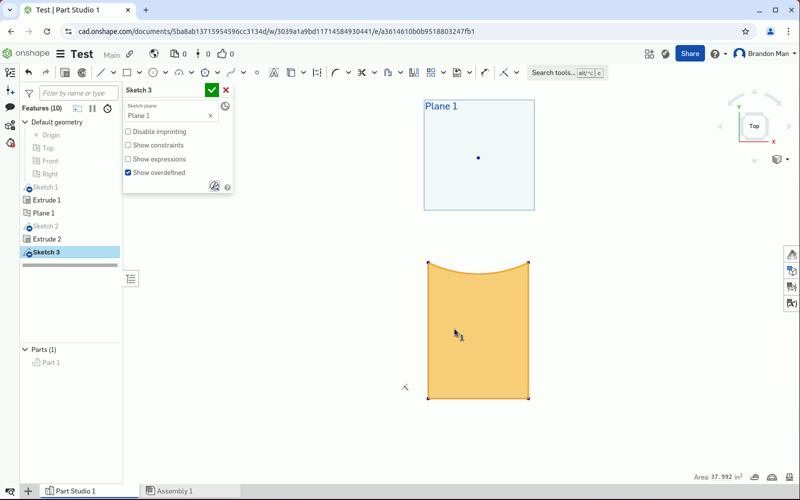
scroll(-6)
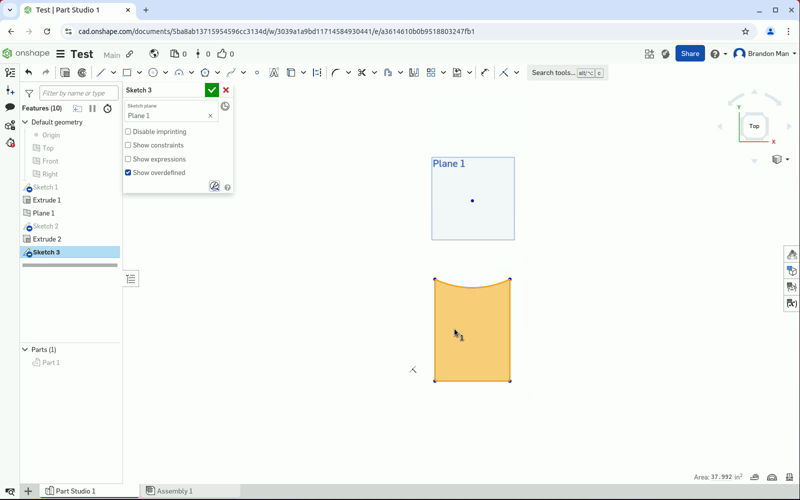
scroll(-6)
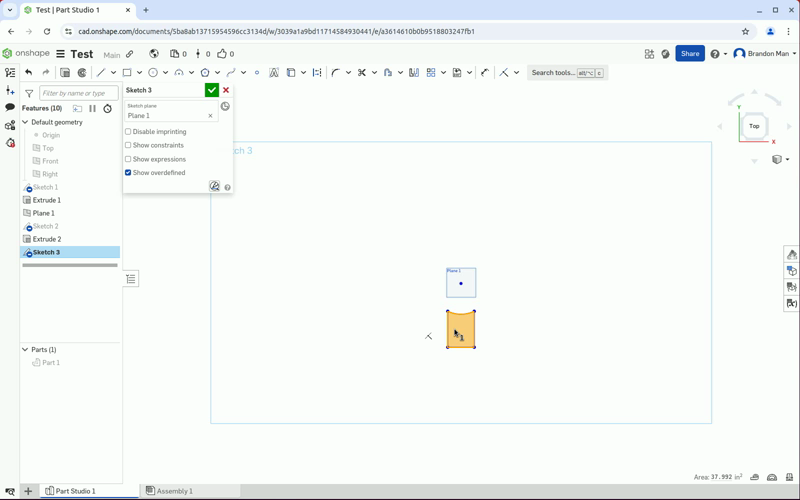
mouse_move(73, 352)
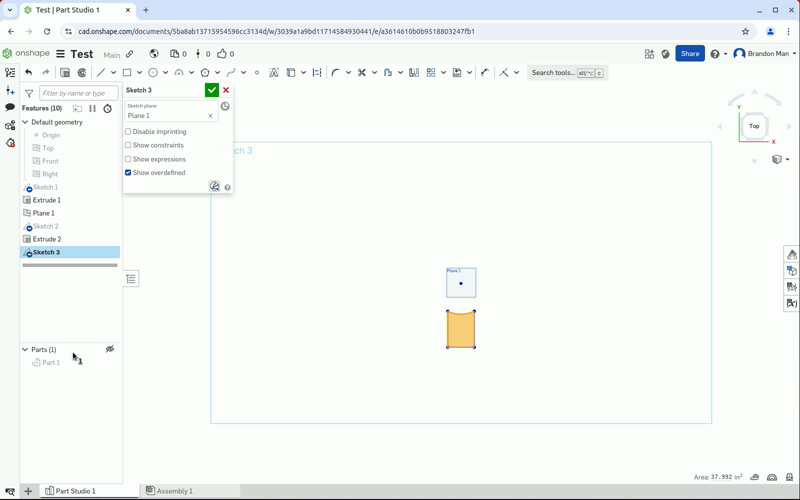
key(shift+y)
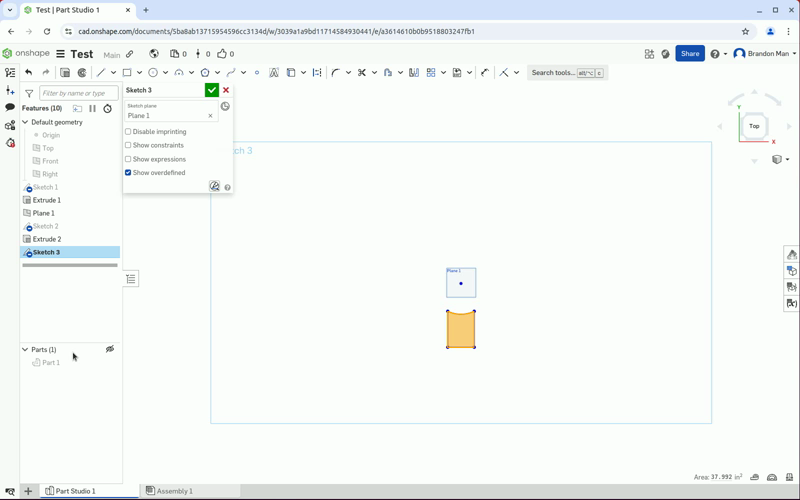
key(shift+e)
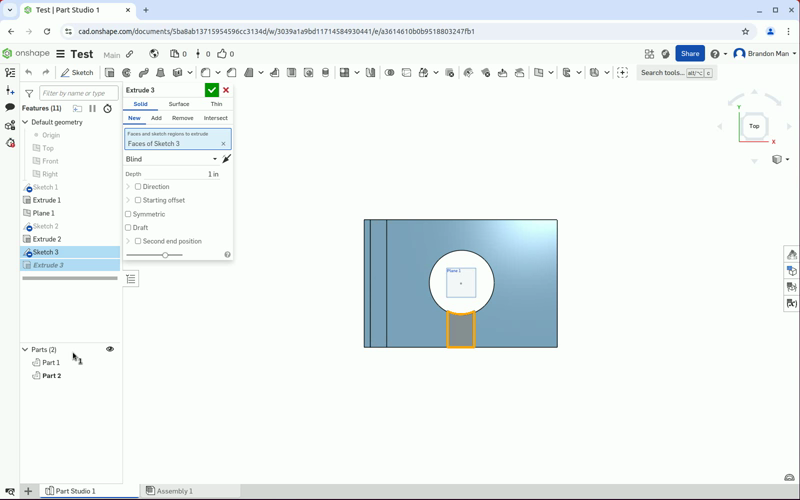
mouse_move(143, 106)
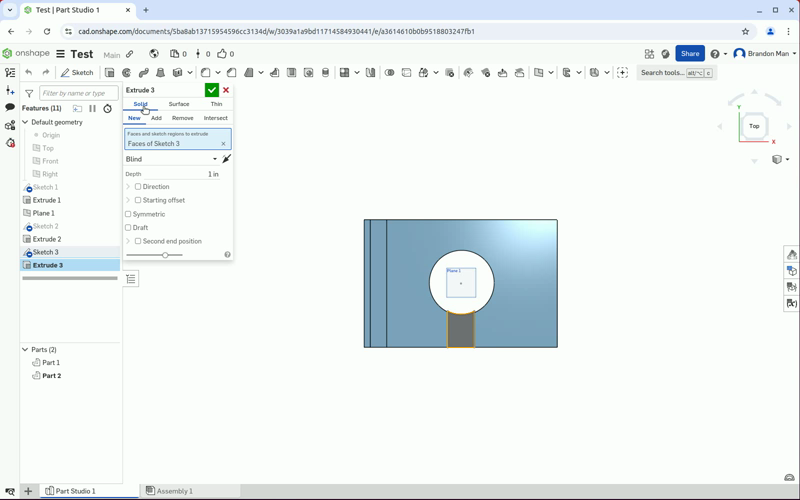
click(143, 106)
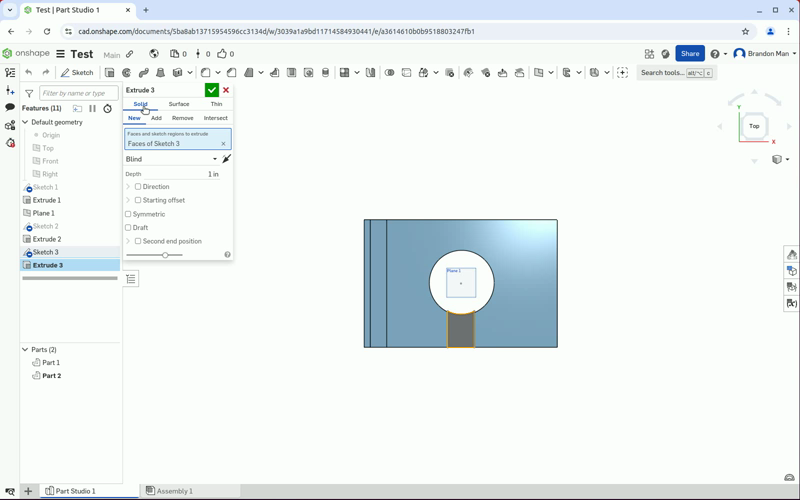
mouse_move(186, 120)
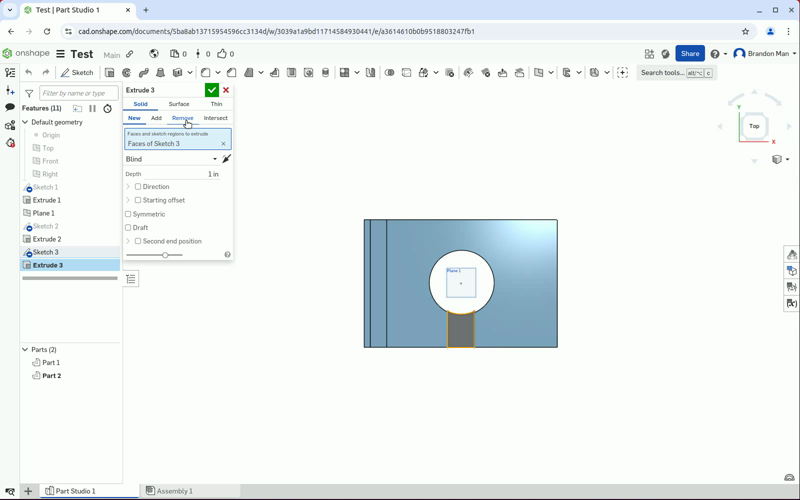
click(186, 120)
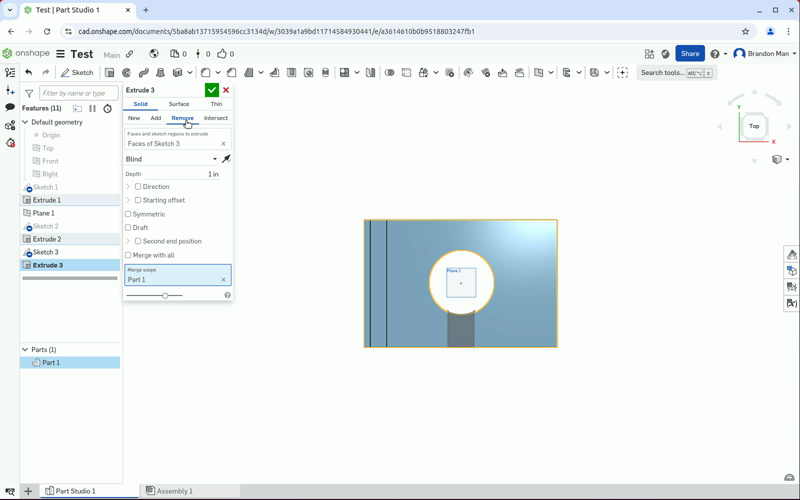
key(tab, 4)
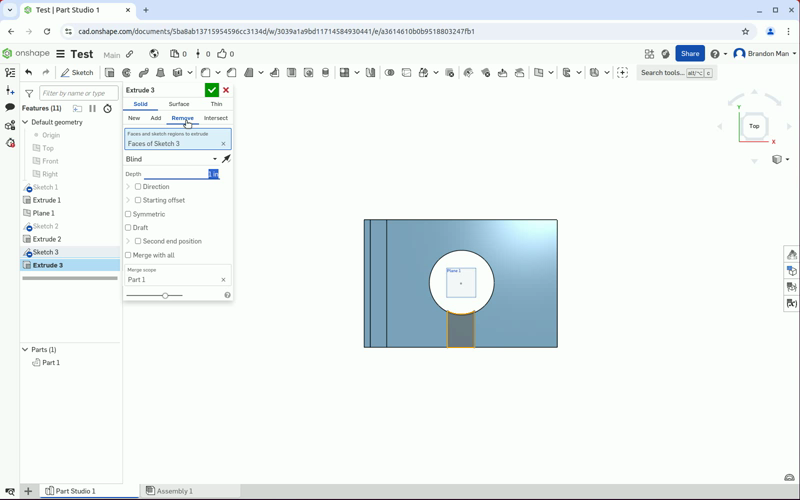
text(1.204)
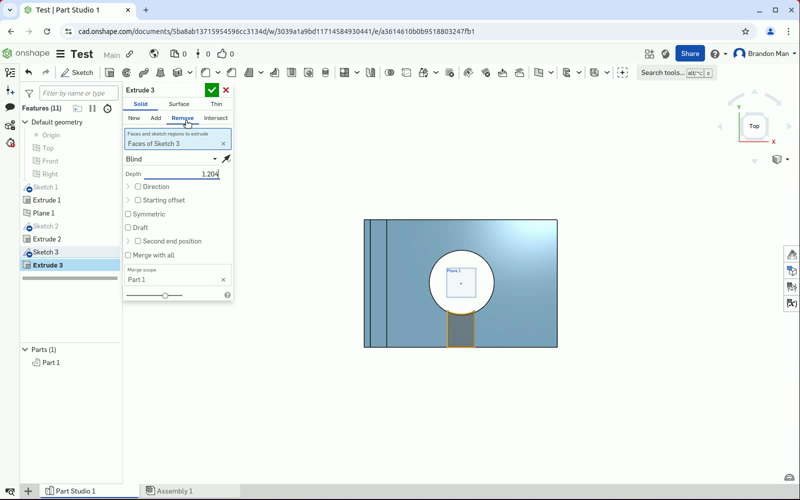
key(tab, 6)
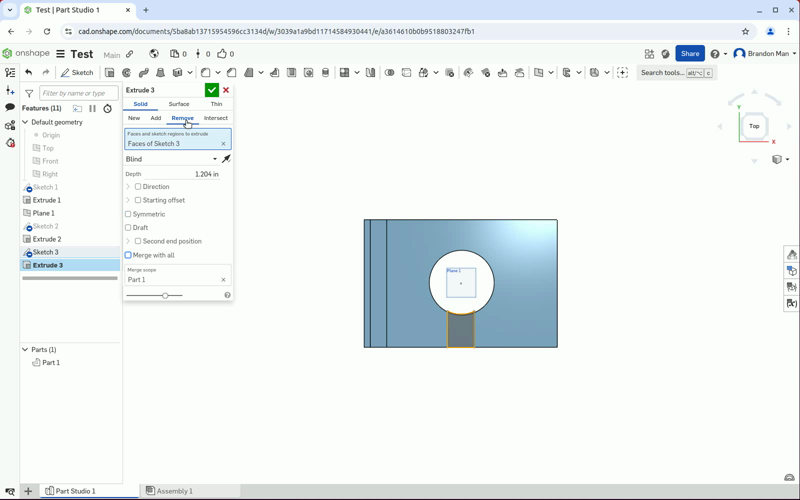
key(space)
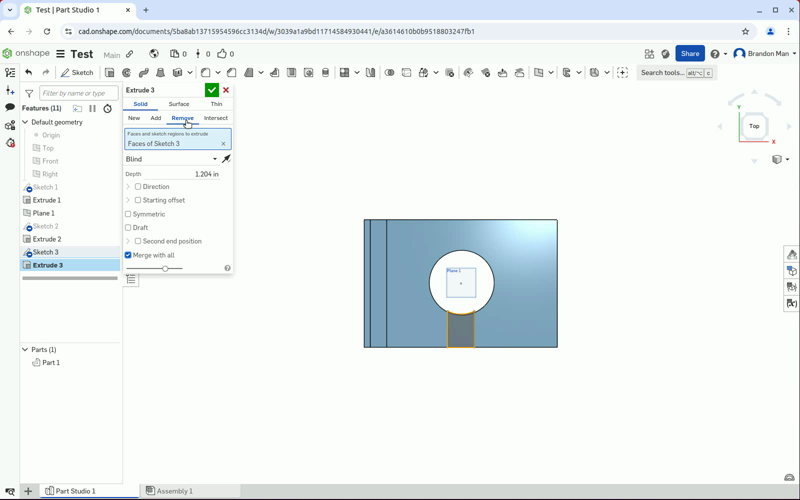
key(enter)
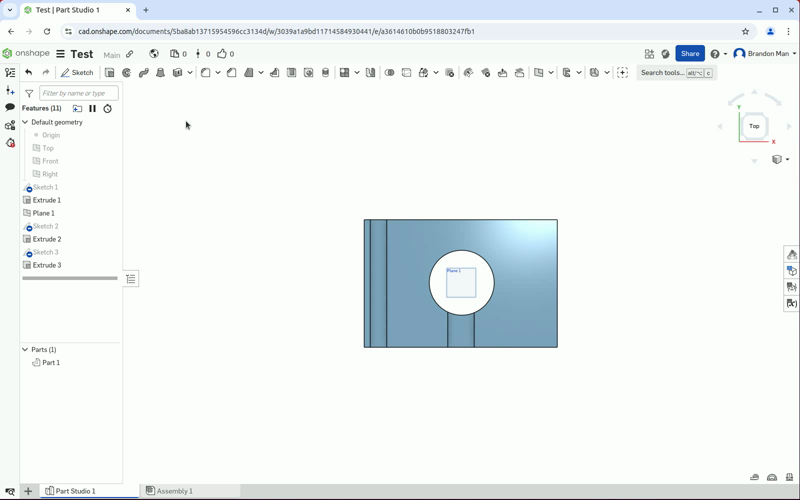
key(shift+h)
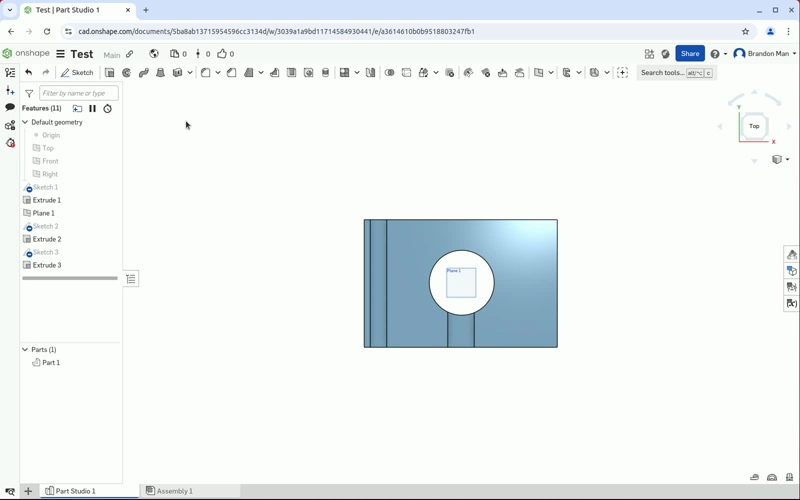
key(shift+h)
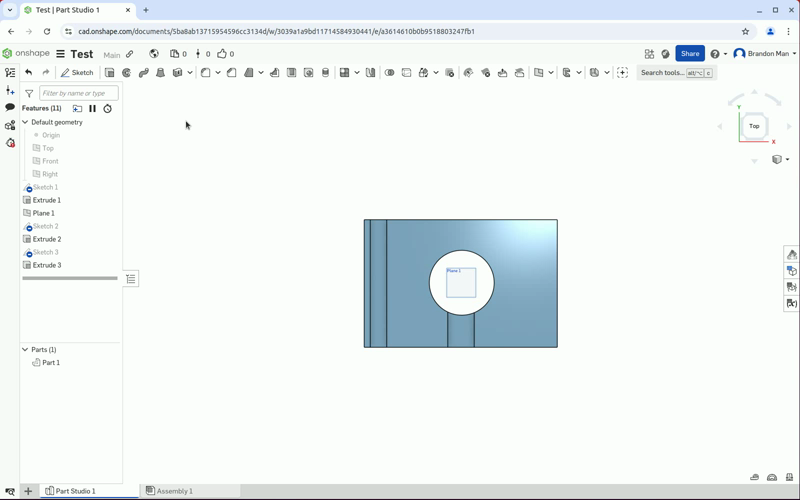
mouse_move(73, 189)
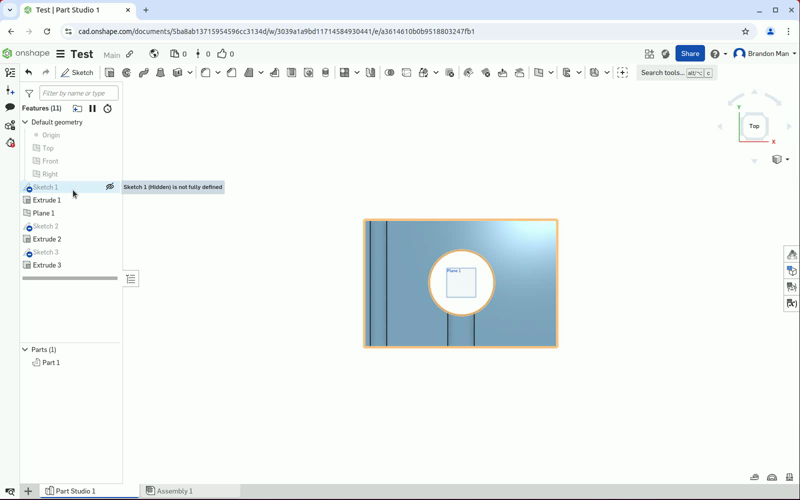
click(73, 189)
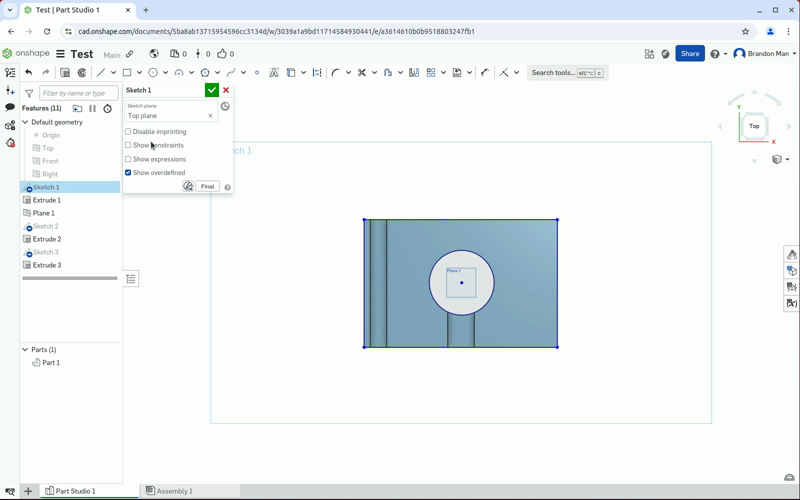
mouse_move(229, 92)
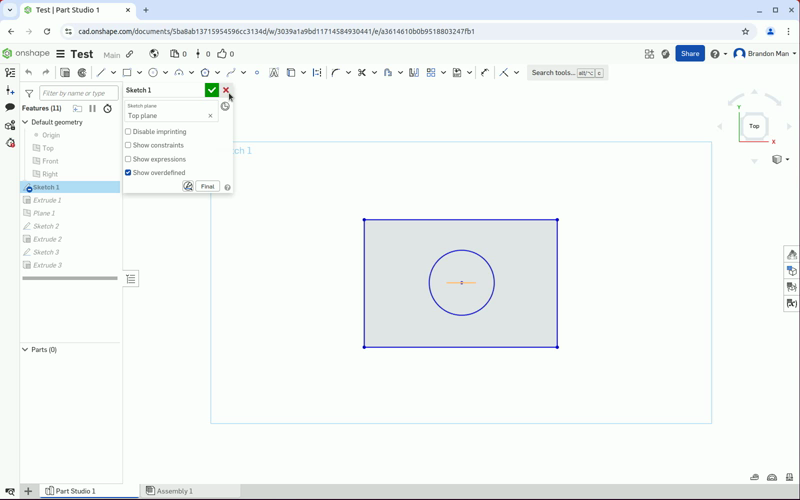
click(229, 92)
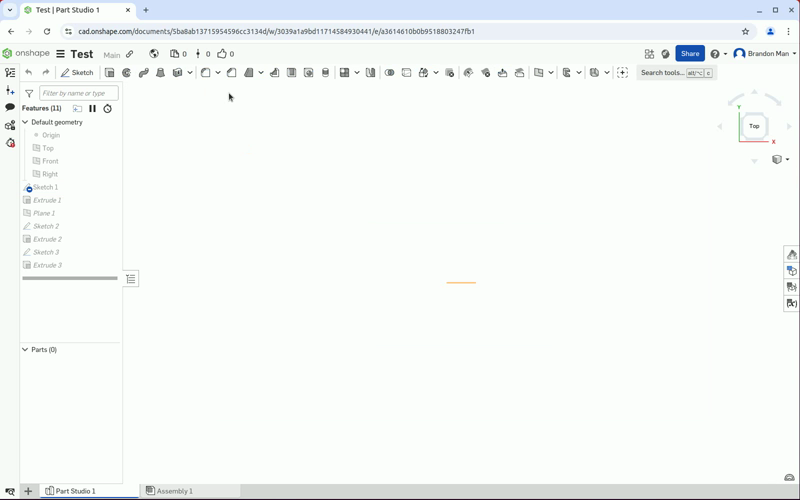
key(shift+s)
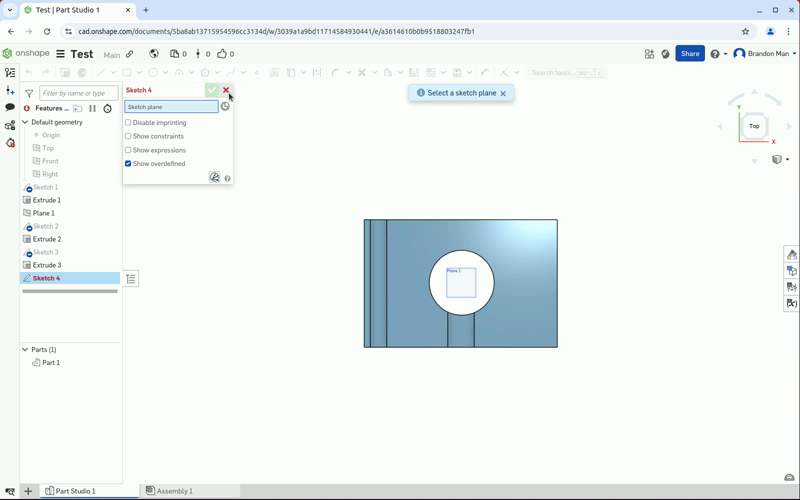
mouse_move(73, 215)
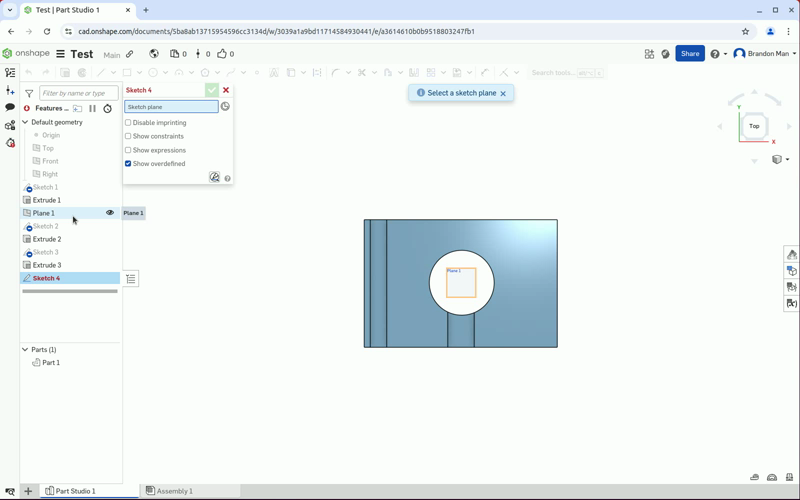
click(73, 215)
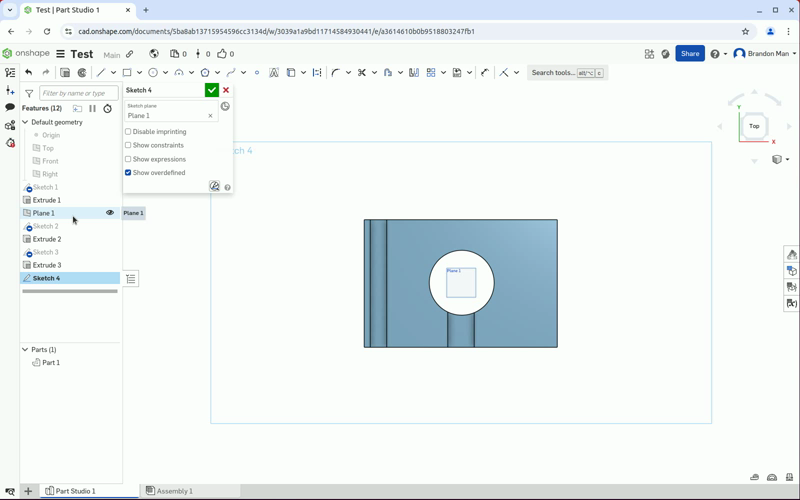
mouse_move(73, 352)
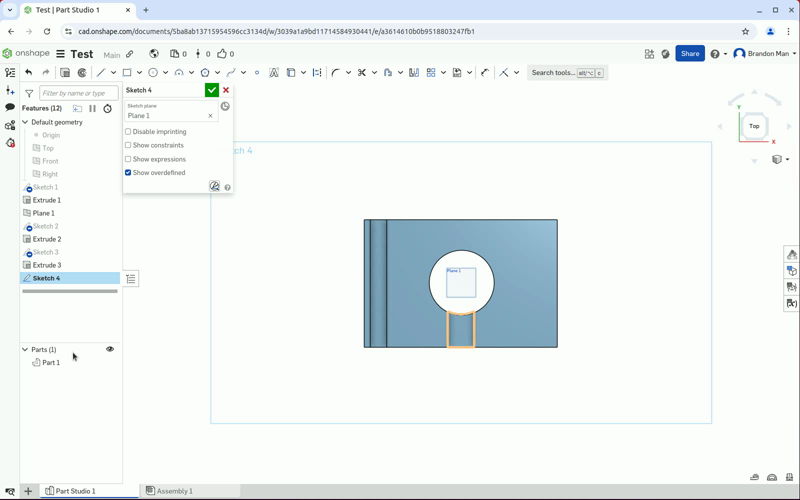
key(y)
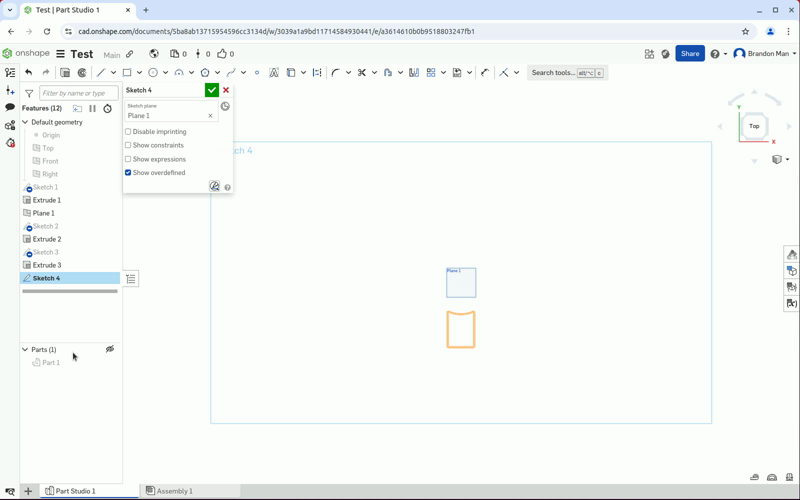
key(a)
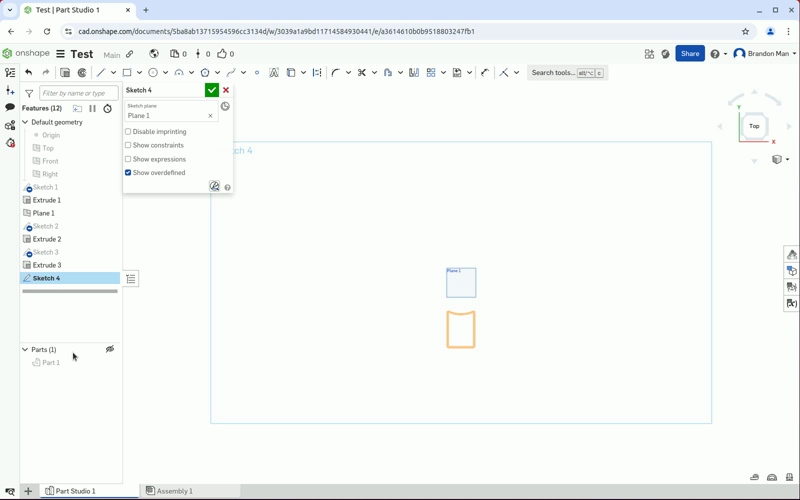
key_down(shift)
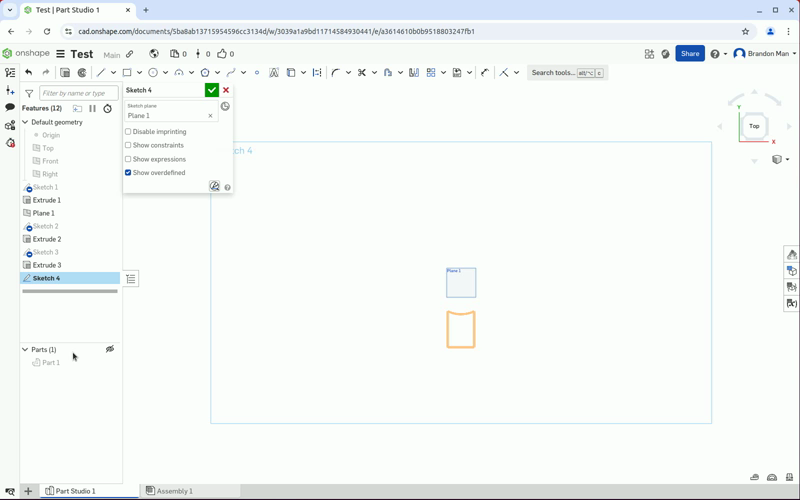
mouse_move(447, 312)
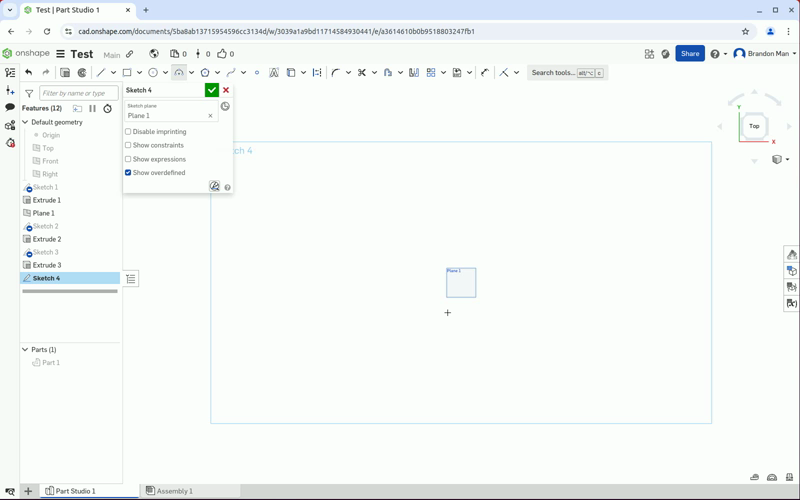
click(447, 312)
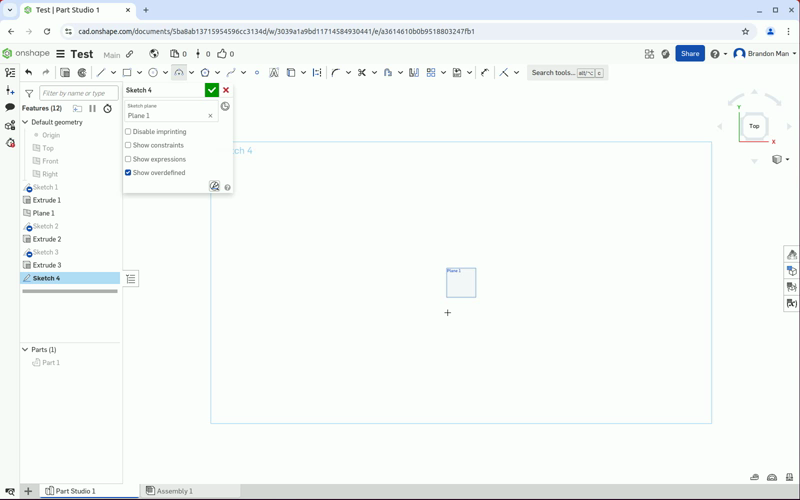
key_up(shift)
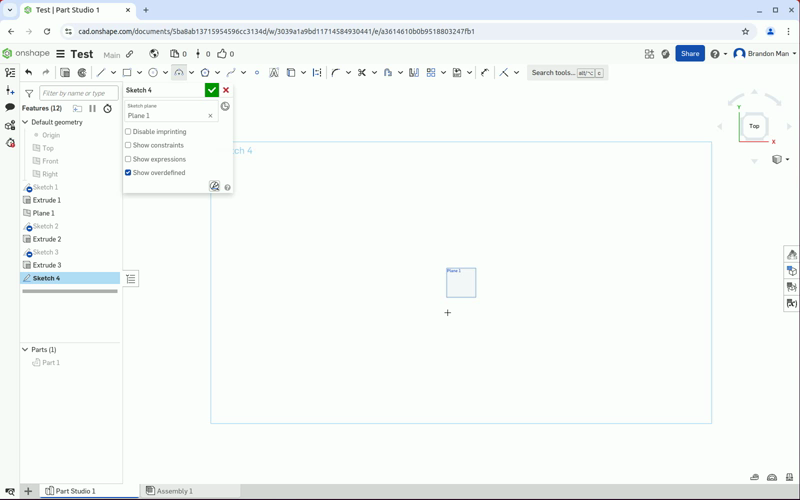
key_down(shift)
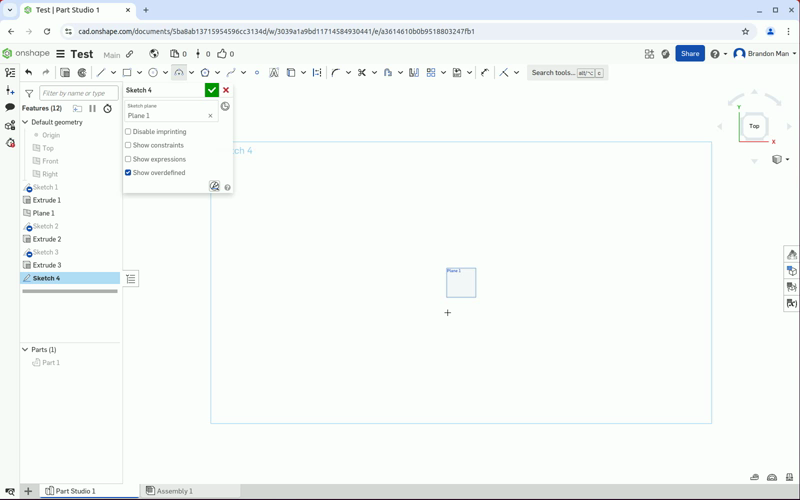
mouse_move(474, 312)
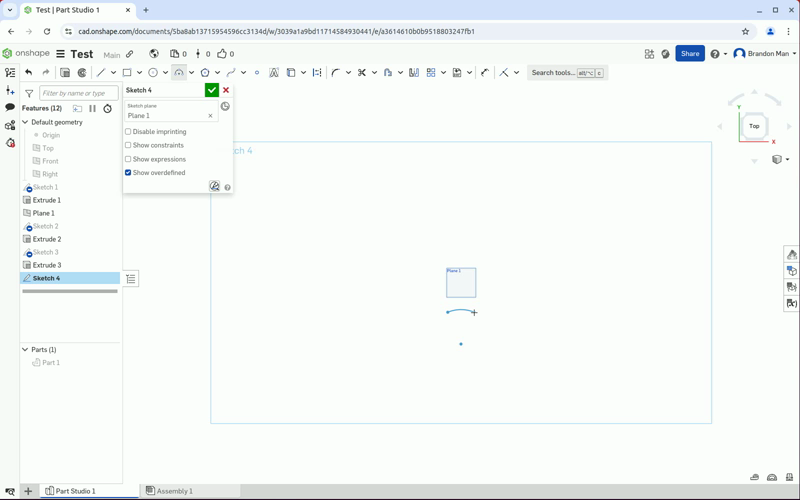
click(474, 312)
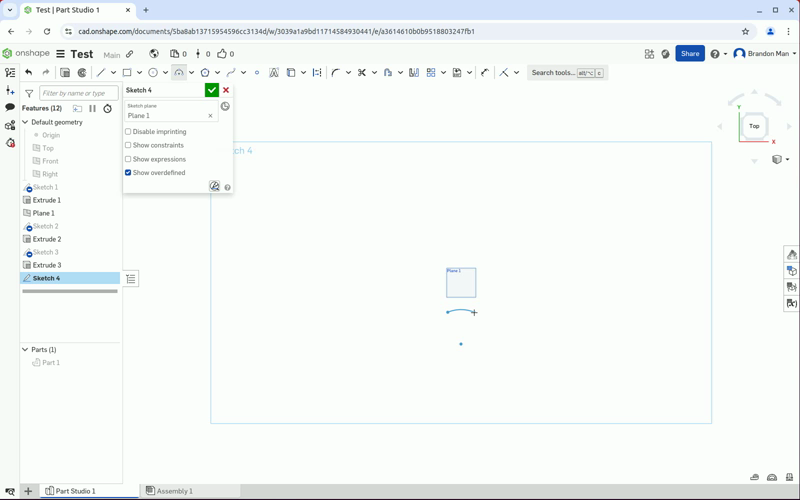
mouse_move(461, 315)
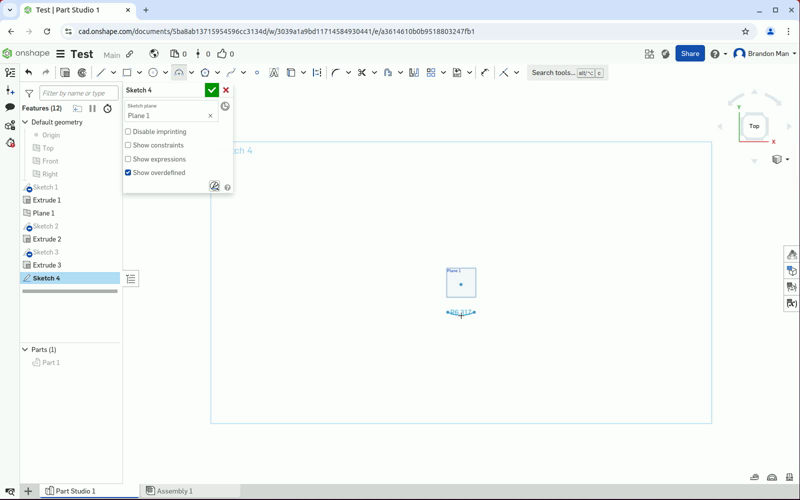
click(461, 315)
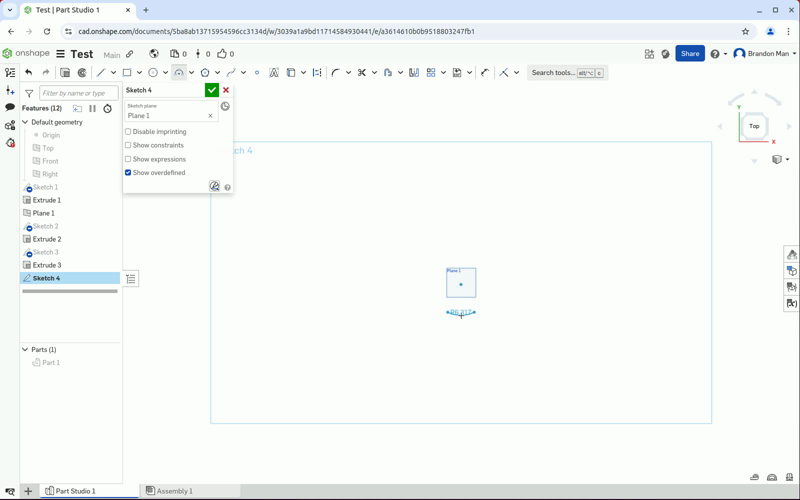
key_up(shift)
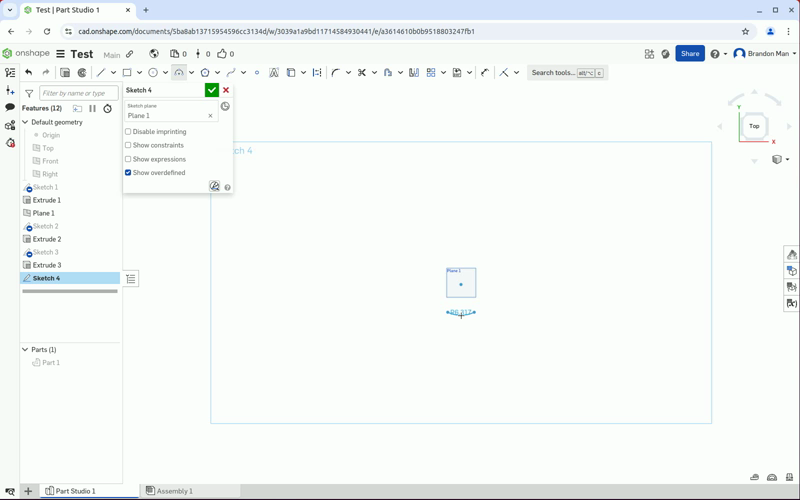
key(esc)
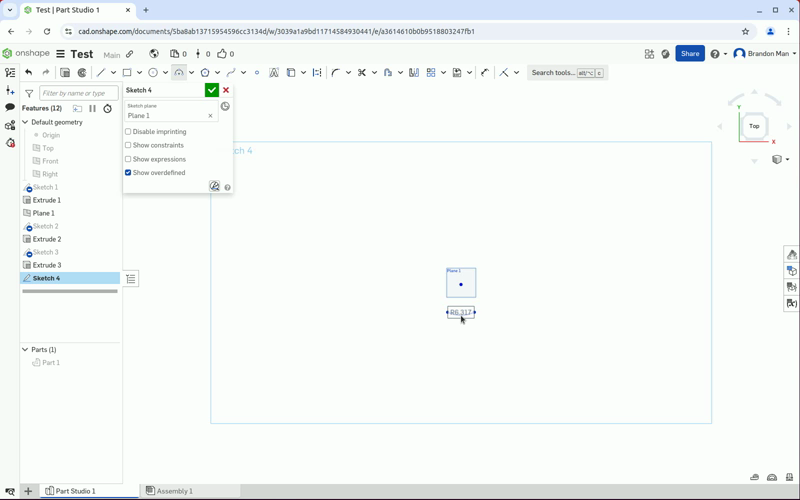
key(l)
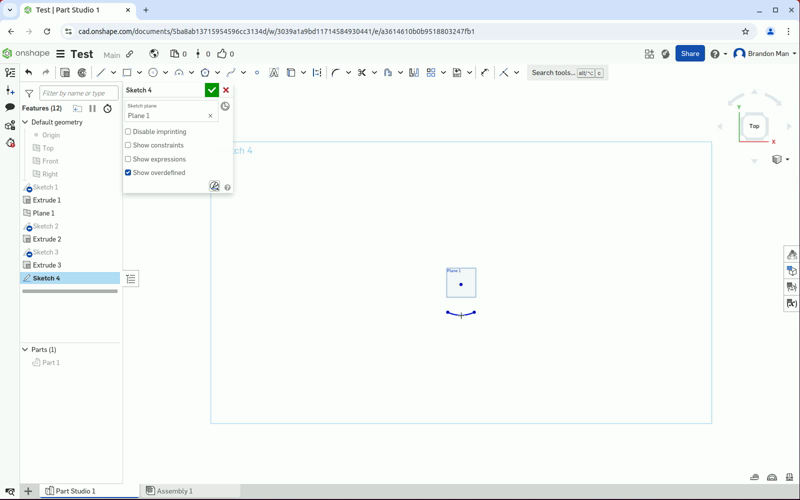
mouse_move(474, 312)
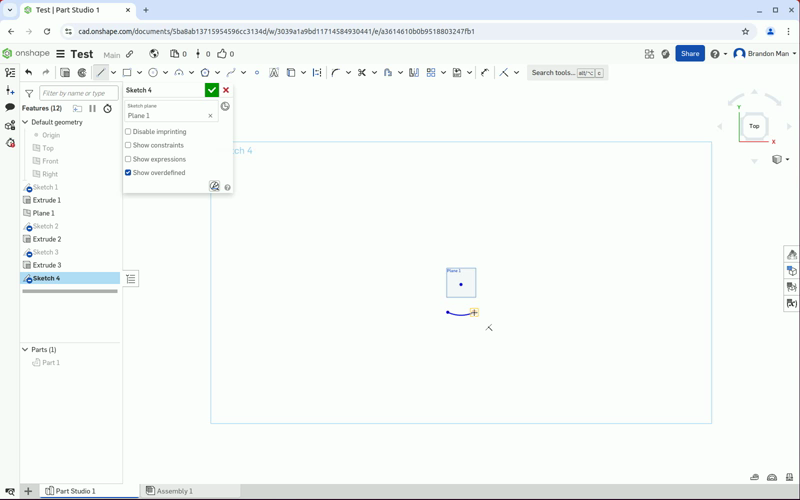
click(474, 312)
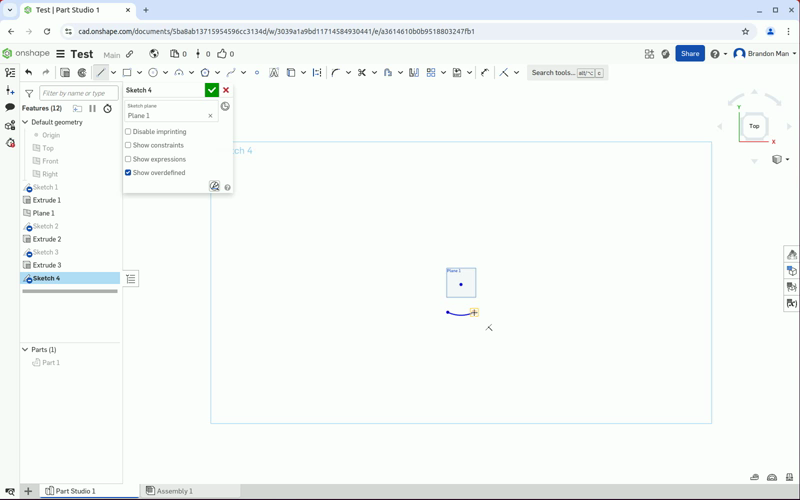
key_down(shift)
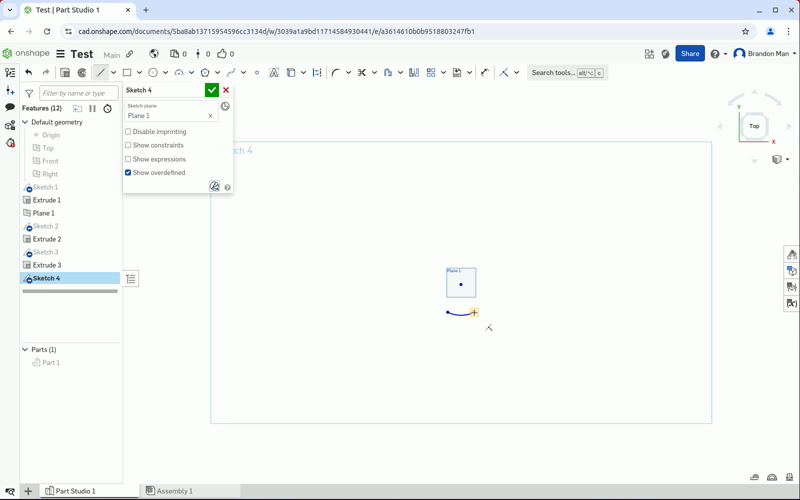
mouse_move(504, 312)
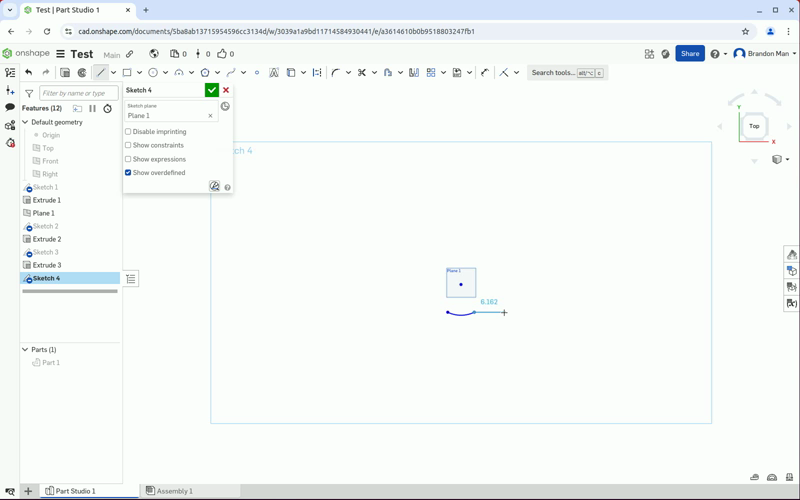
mouse_move(474, 252)
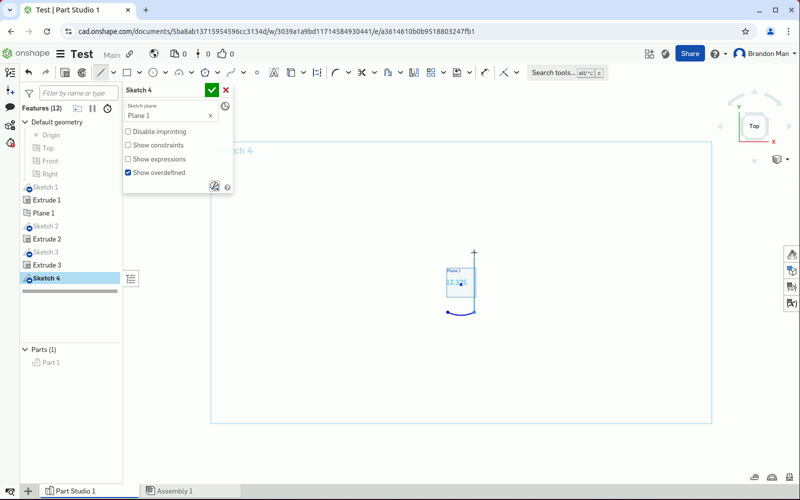
click(474, 252)
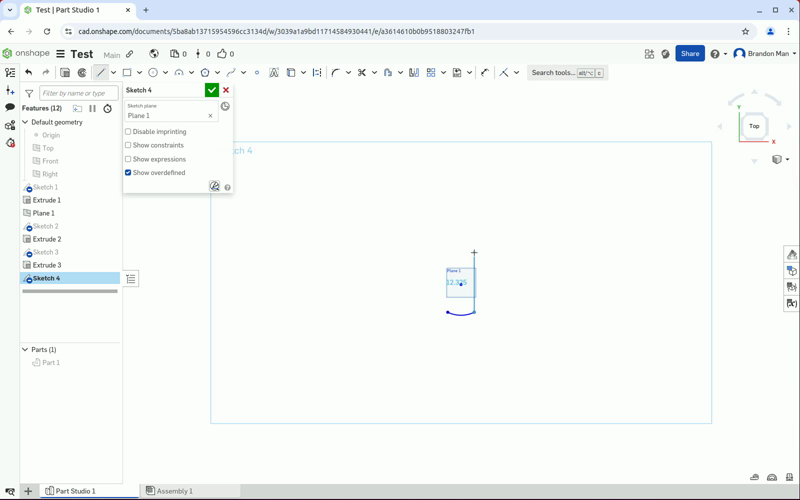
key_up(shift)
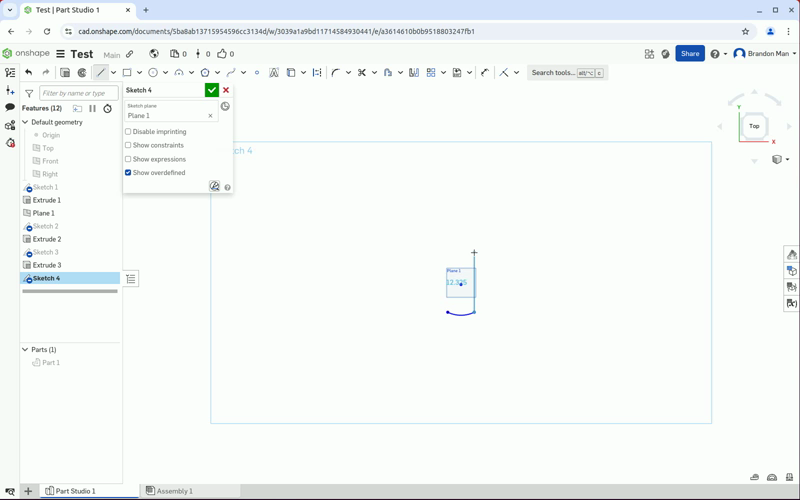
key(esc)
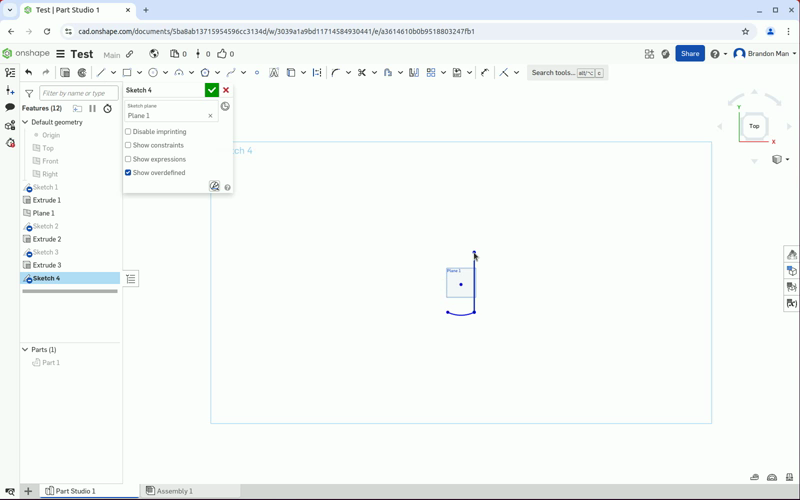
key(a)
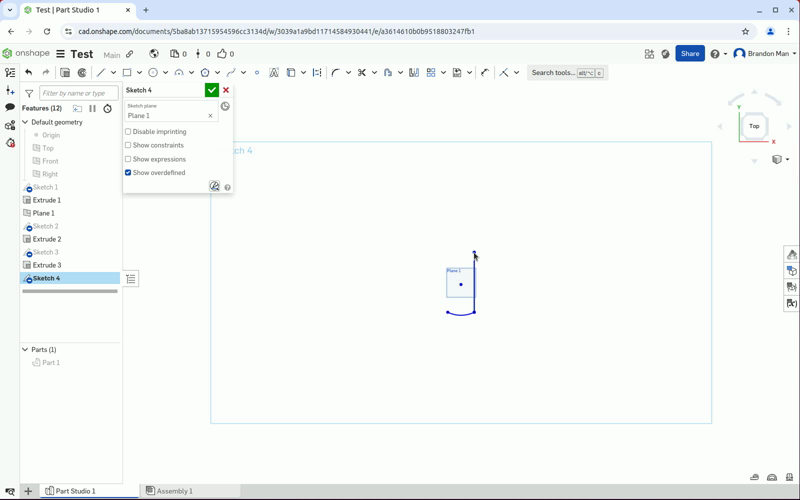
mouse_move(474, 252)
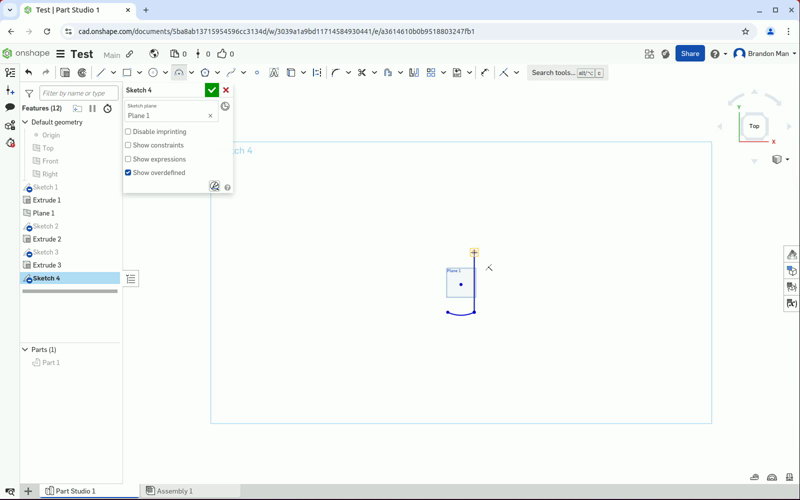
click(474, 252)
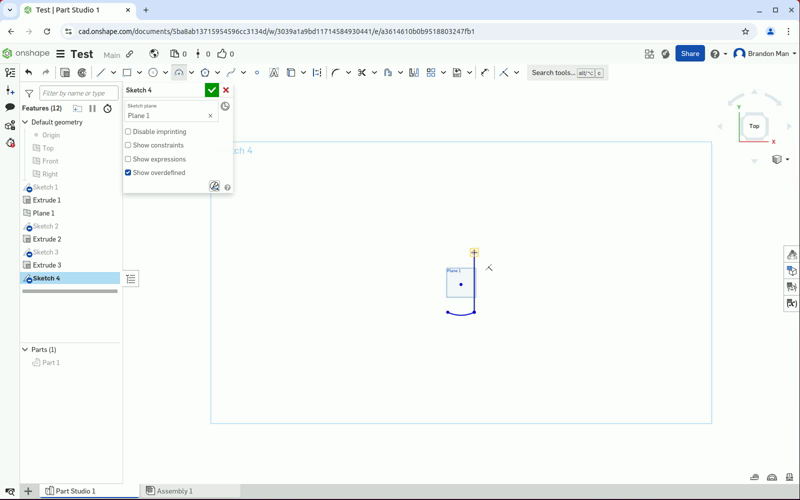
key_down(shift)
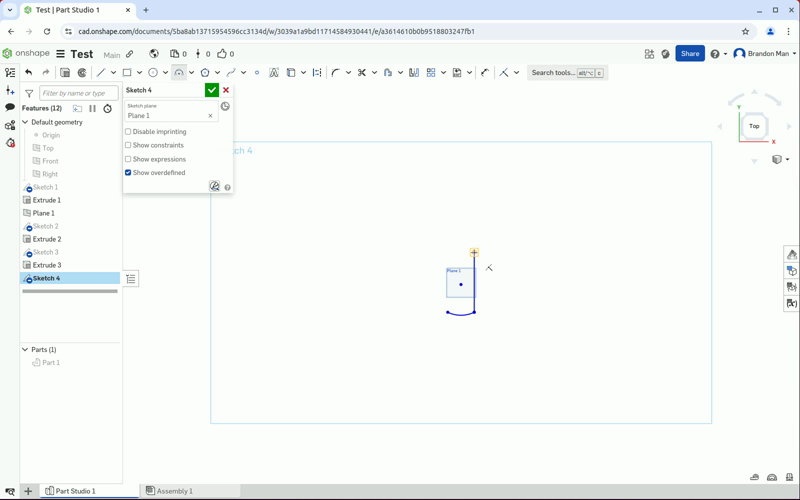
mouse_move(447, 252)
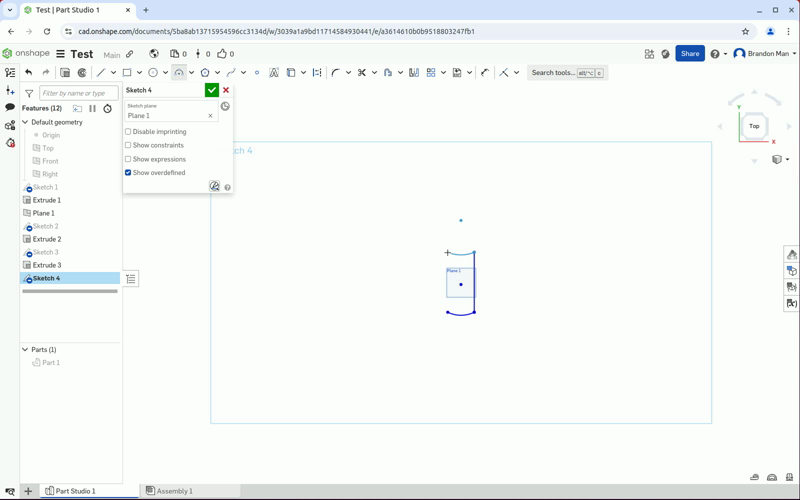
click(447, 252)
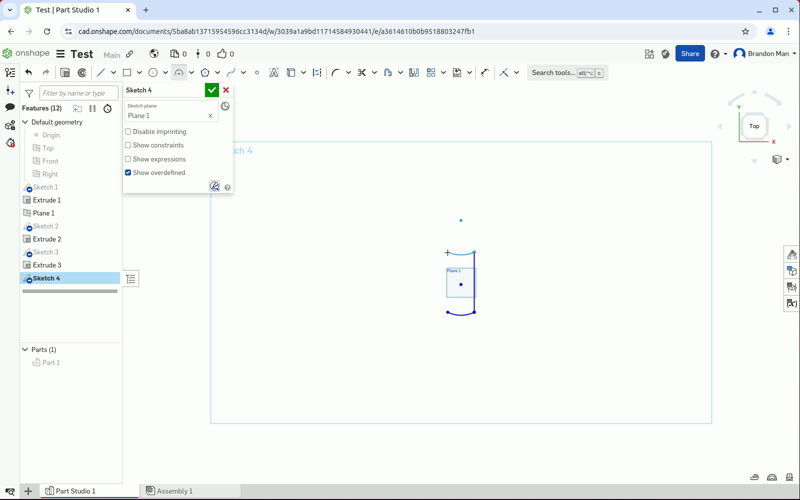
mouse_move(461, 249)
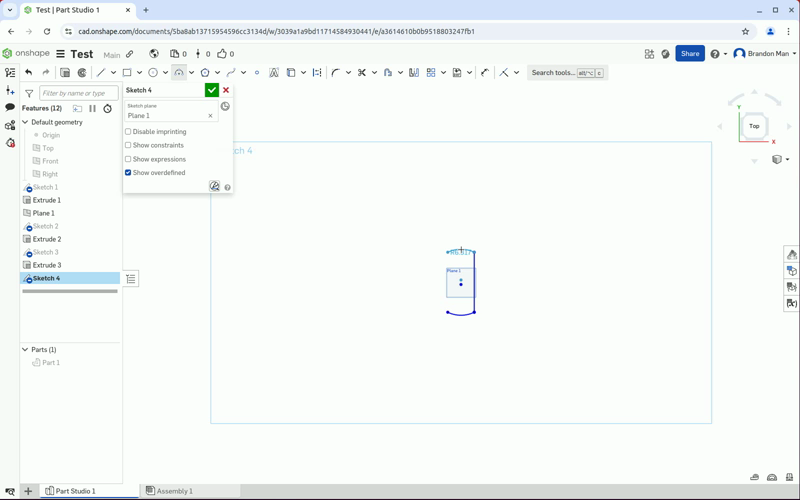
click(461, 249)
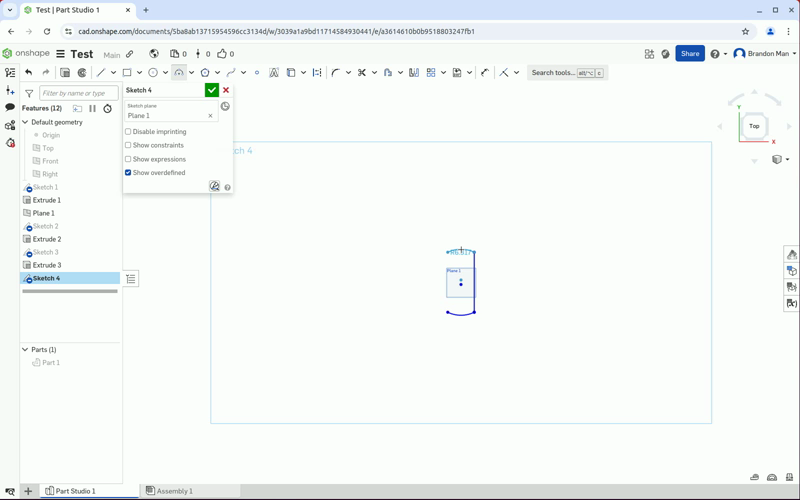
key_up(shift)
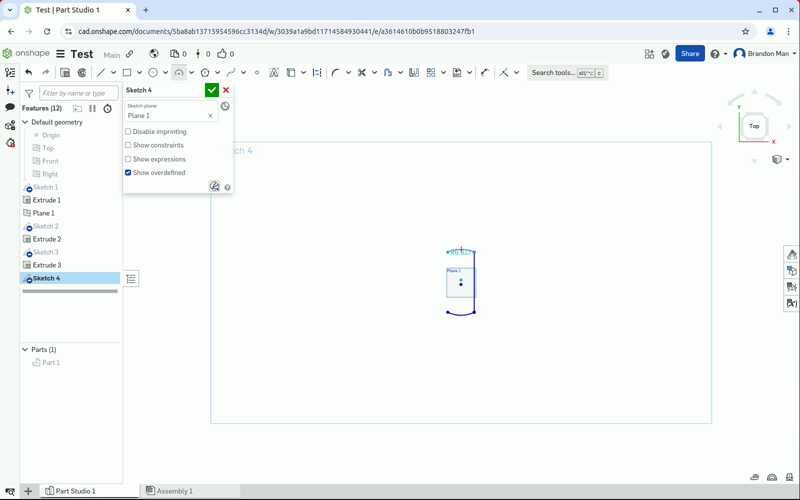
key(esc)
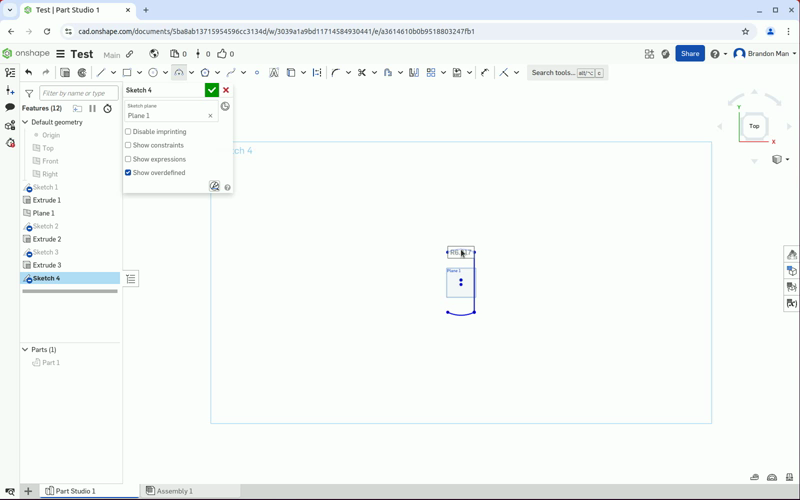
key(l)
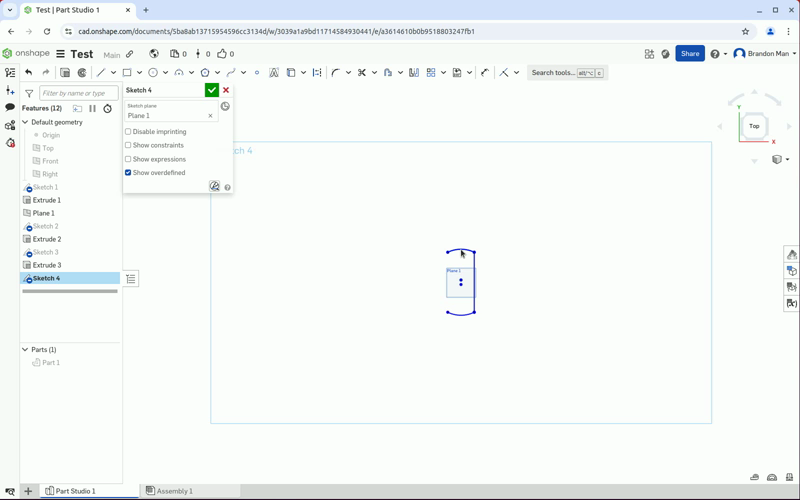
mouse_move(447, 252)
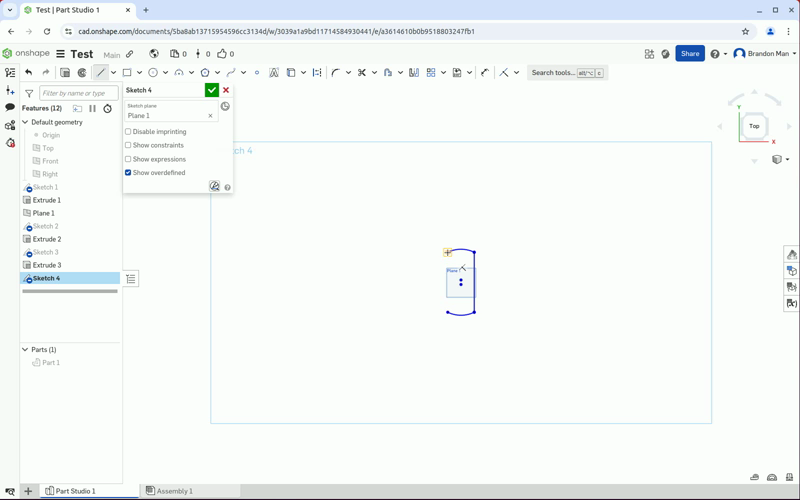
click(447, 252)
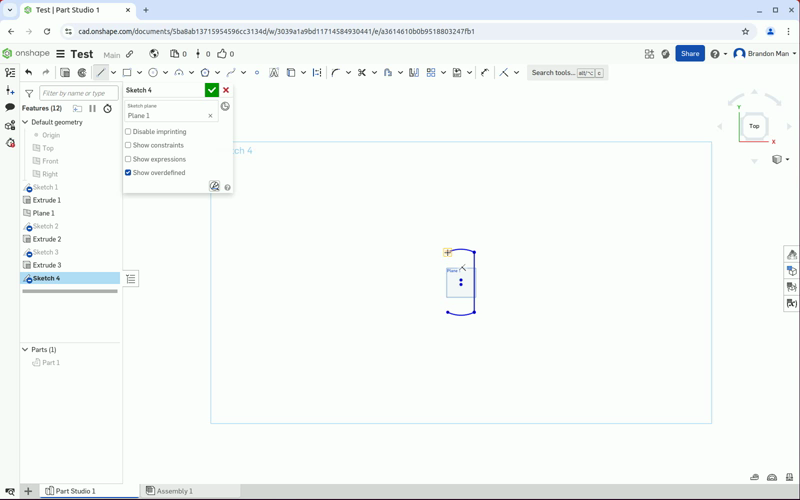
mouse_move(477, 252)
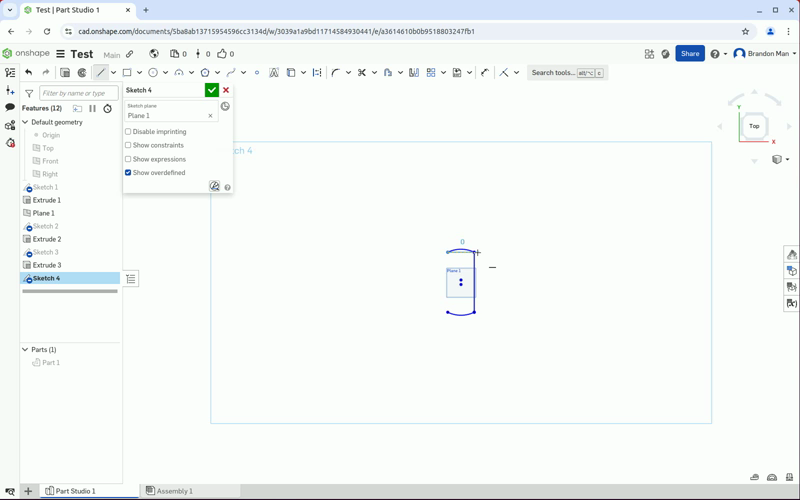
key_down(shift)
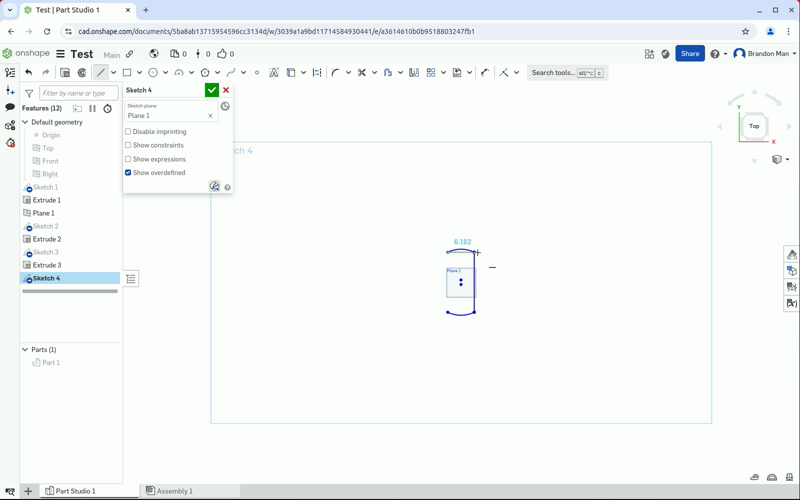
mouse_move(447, 312)
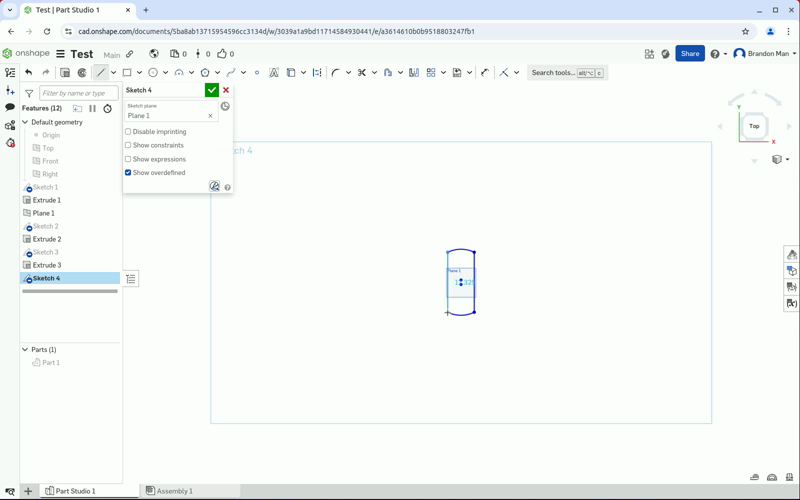
key_up(shift)
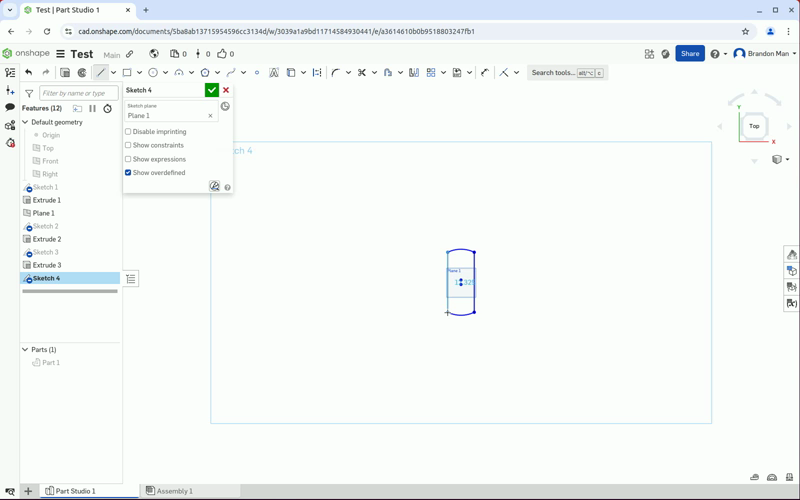
click(447, 312)
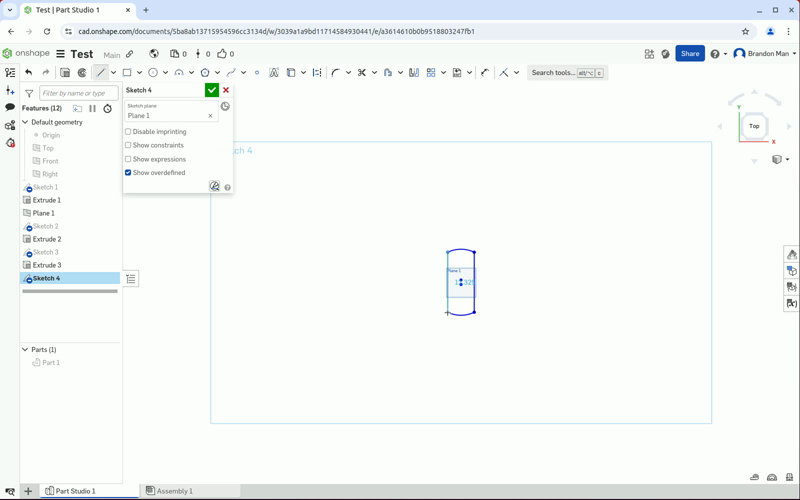
key(esc)
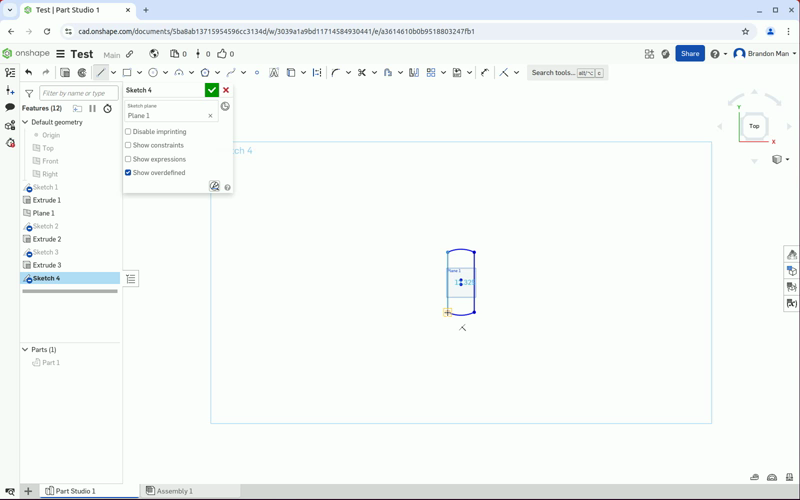
mouse_move(460, 275)
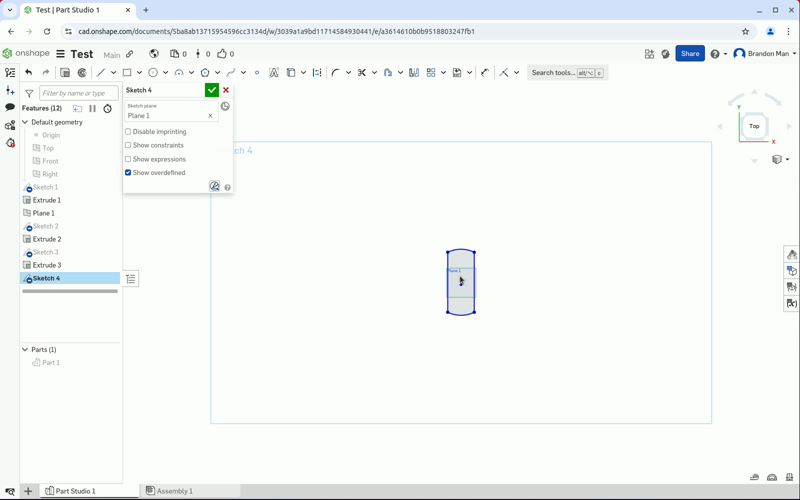
scroll(6)
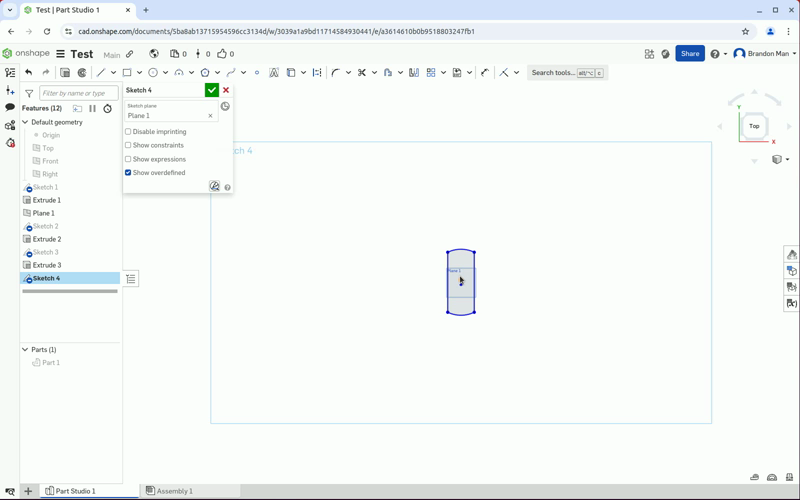
scroll(6)
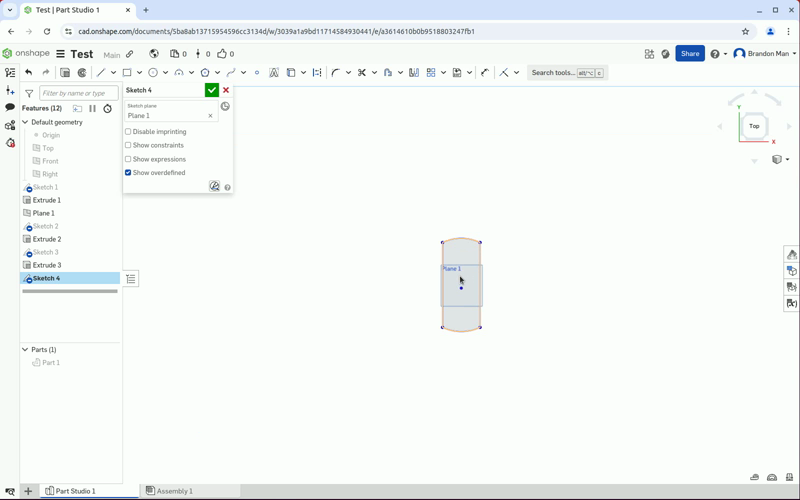
scroll(6)
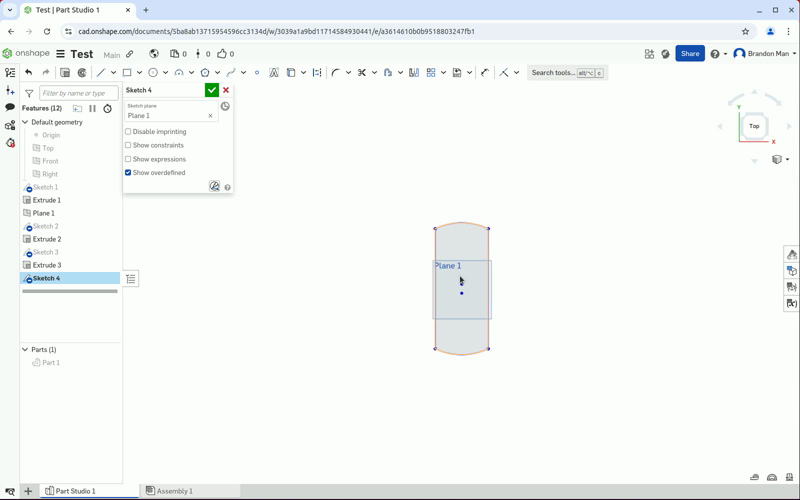
scroll(6)
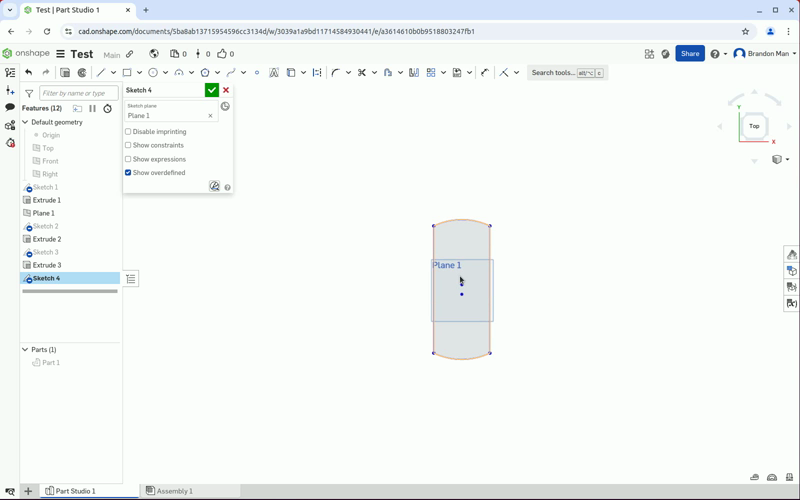
scroll(6)
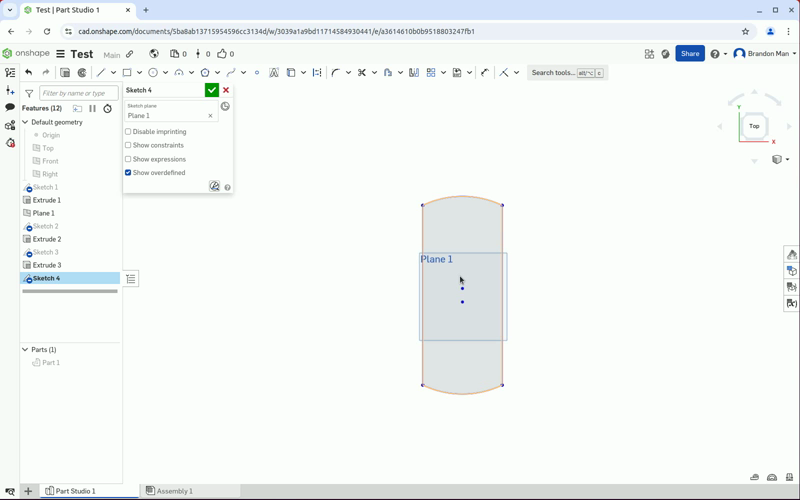
scroll(6)
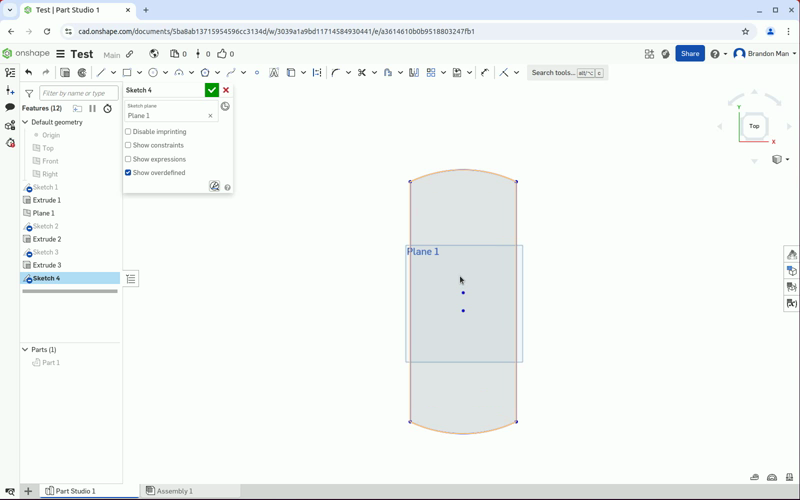
scroll(6)
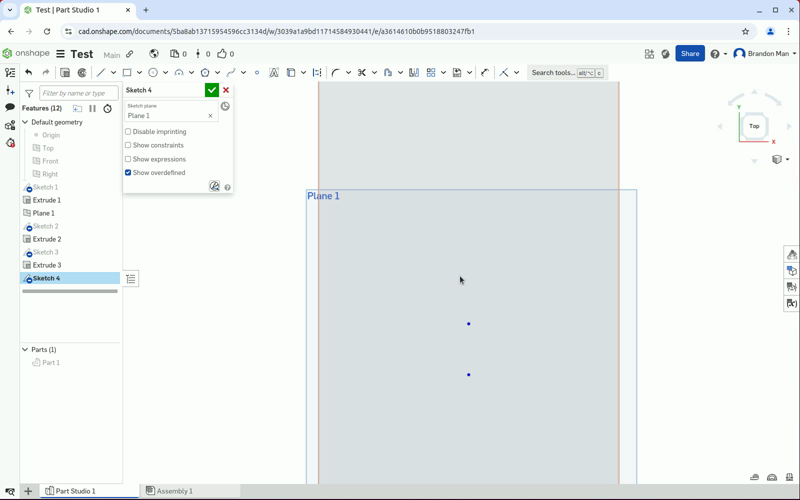
click(460, 275)
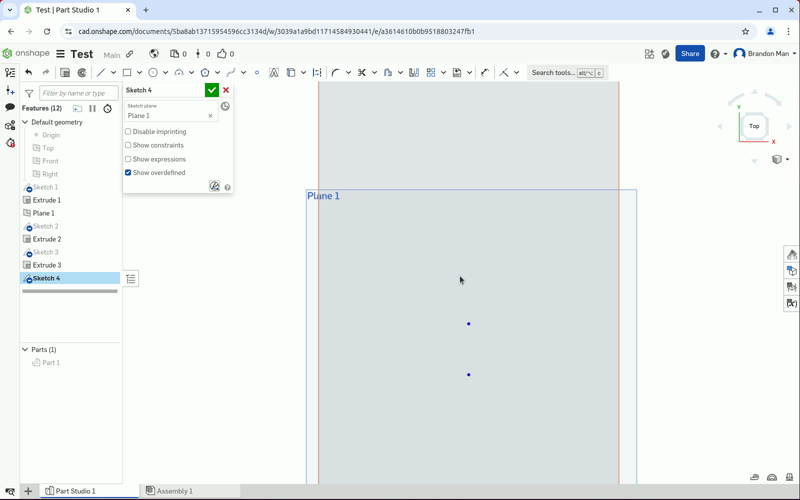
scroll(-6)
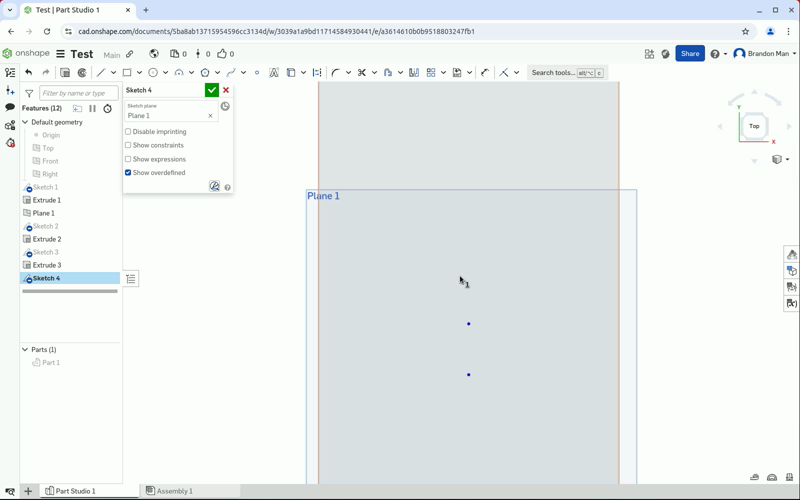
scroll(-6)
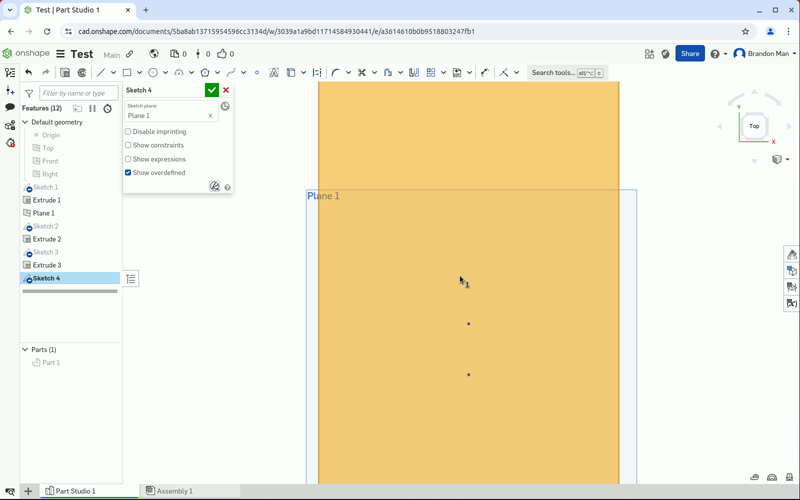
scroll(-6)
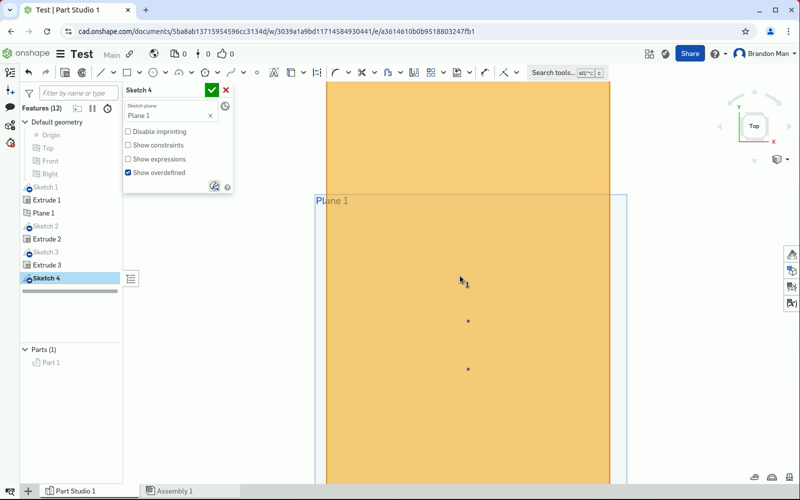
scroll(-6)
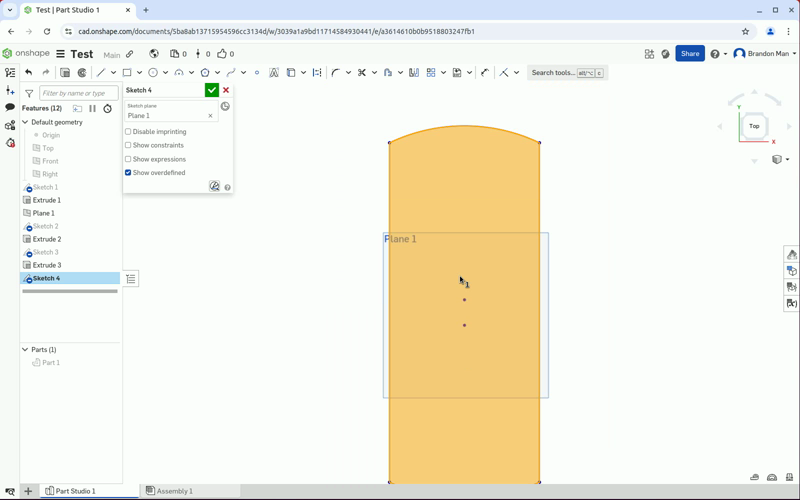
scroll(-6)
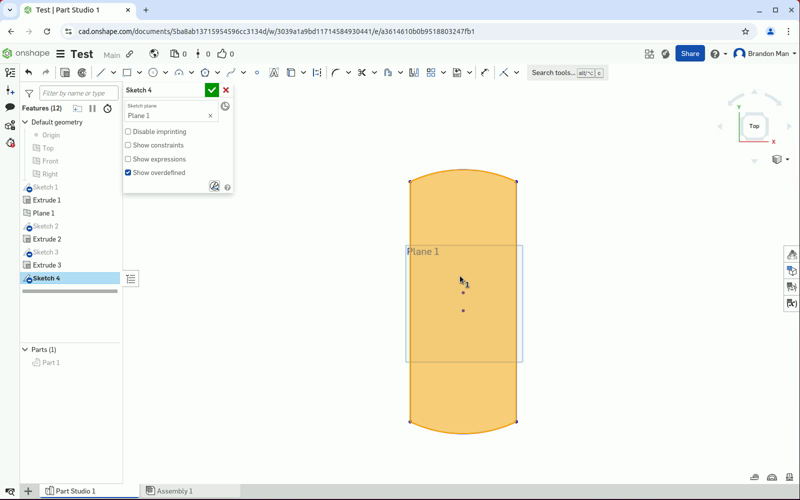
scroll(-6)
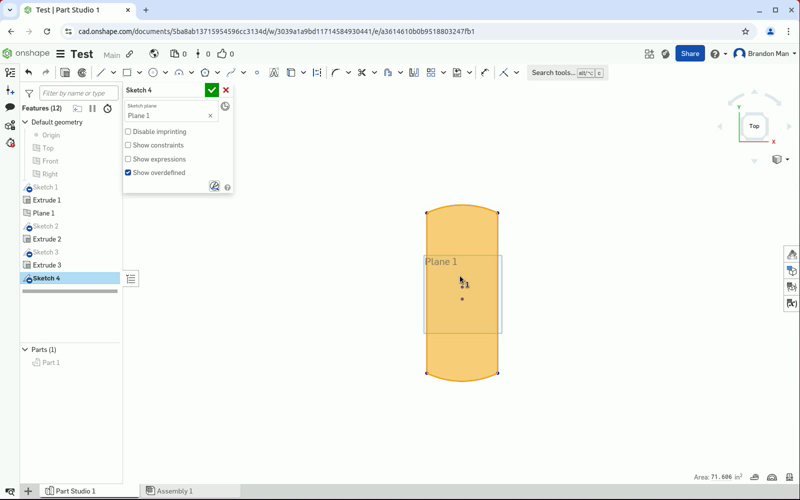
scroll(-6)
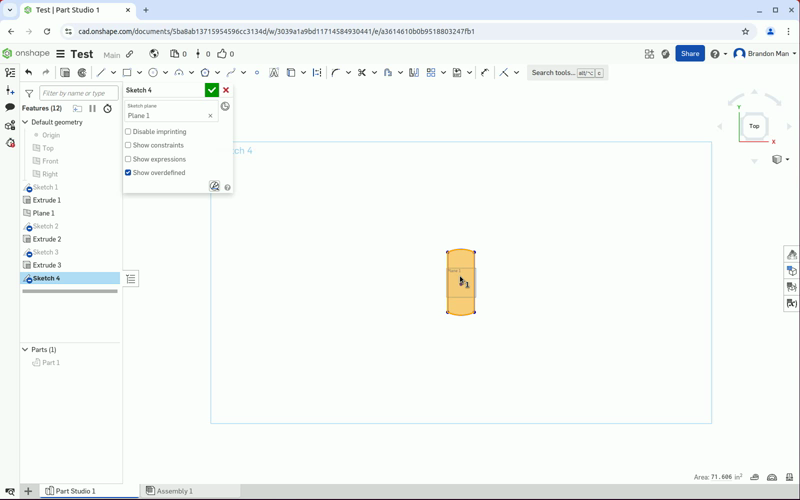
mouse_move(73, 352)
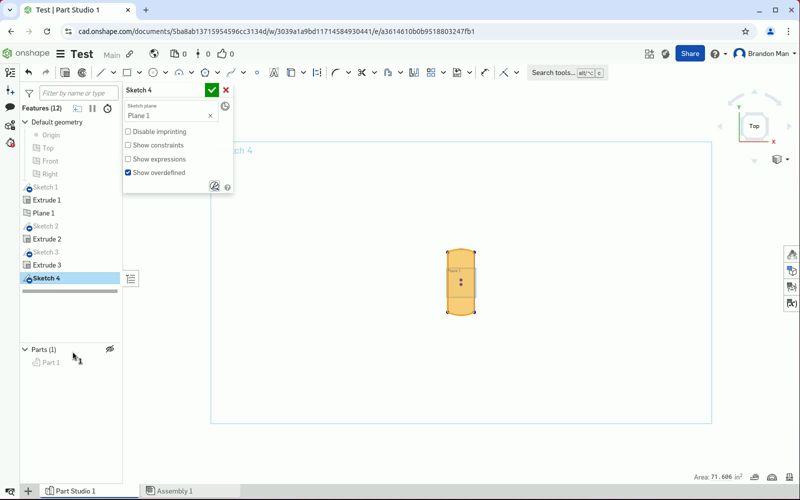
key(shift+y)
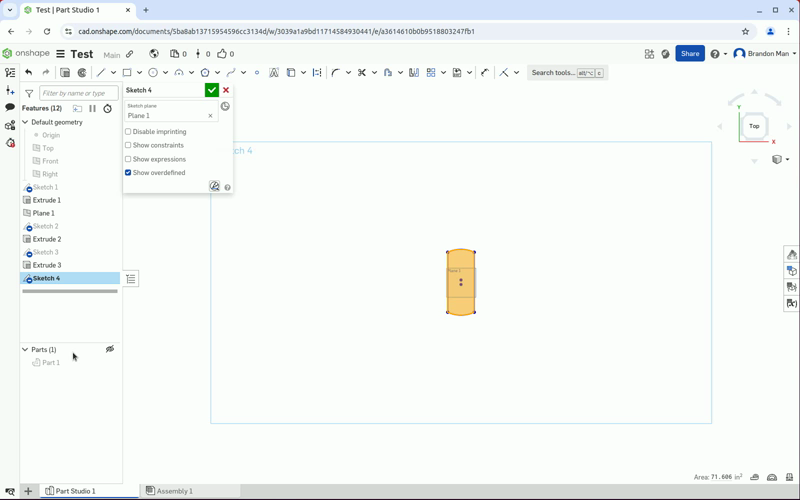
key(shift+e)
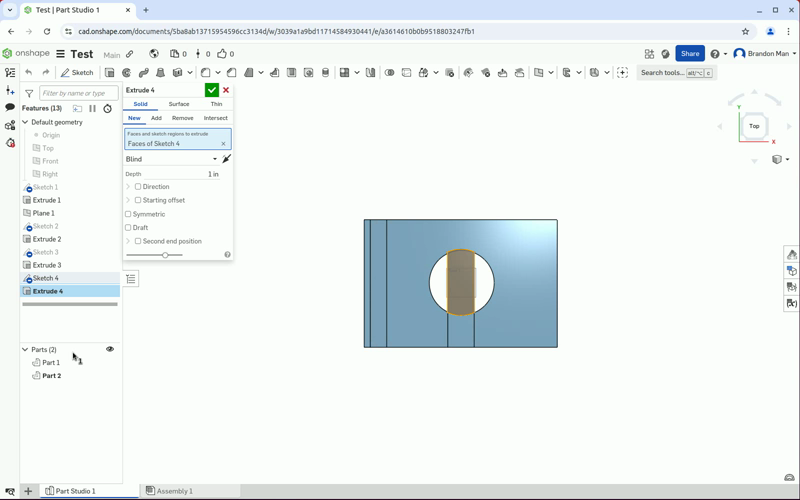
mouse_move(143, 106)
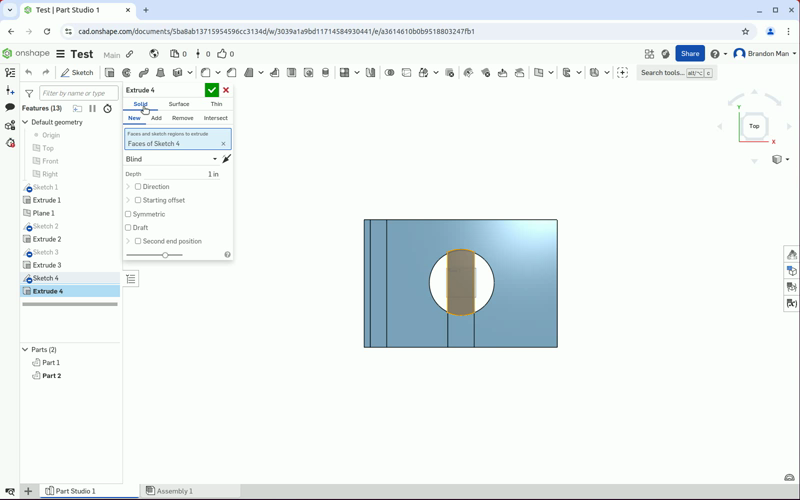
click(143, 106)
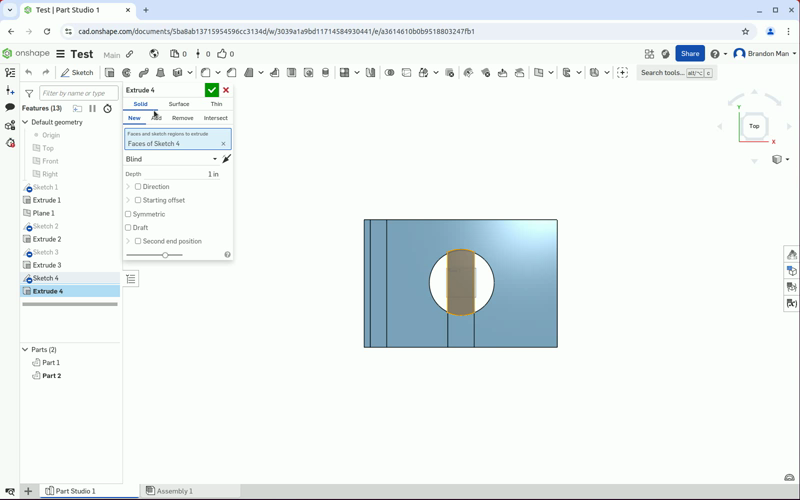
mouse_move(186, 120)
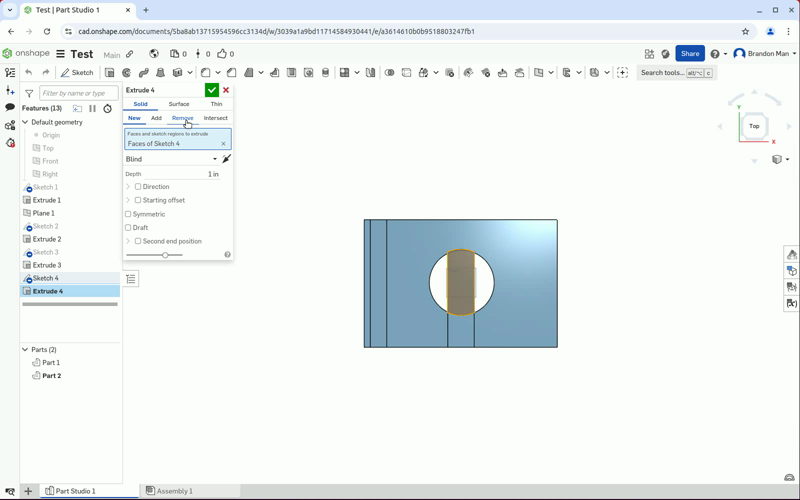
click(186, 120)
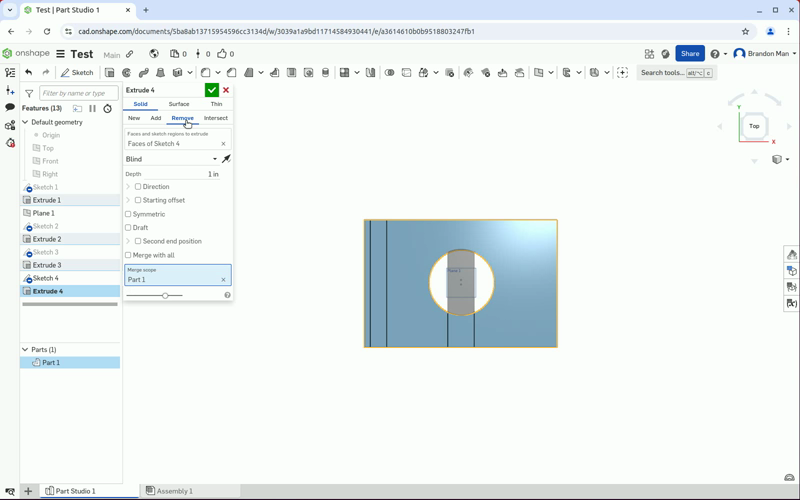
key(tab, 4)
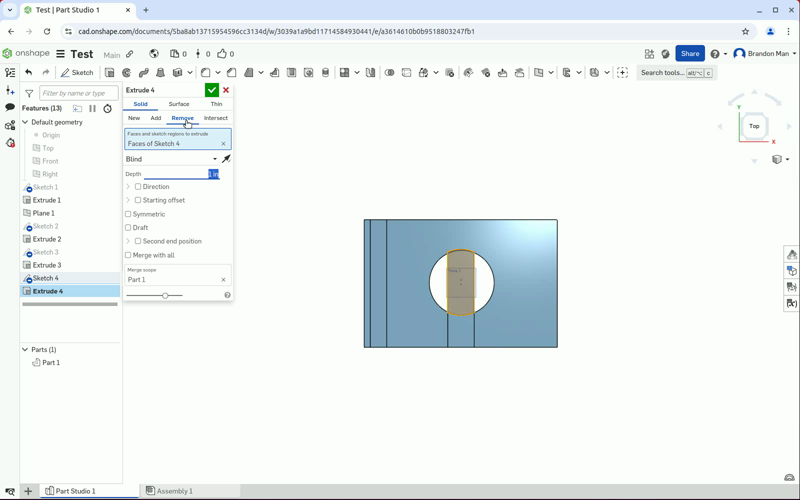
text(1.204)
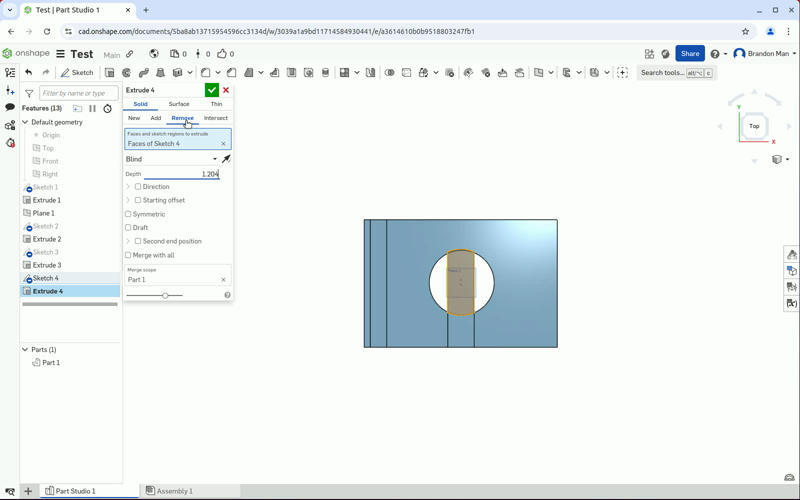
key(tab, 6)
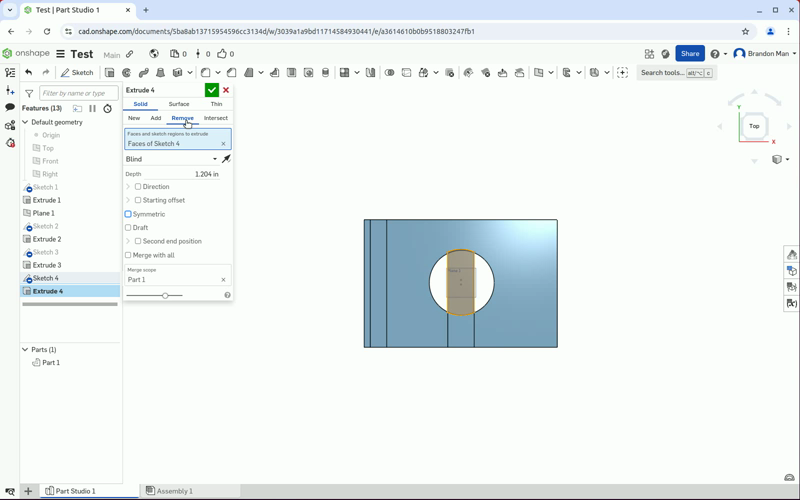
key(space)
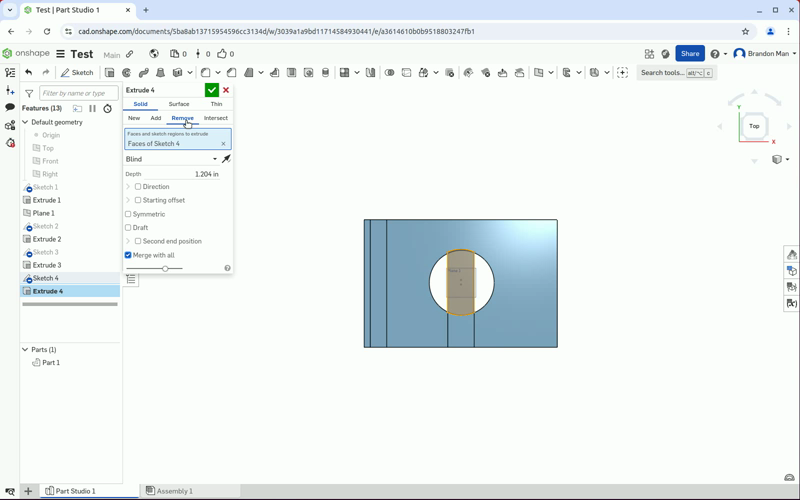
key(enter)
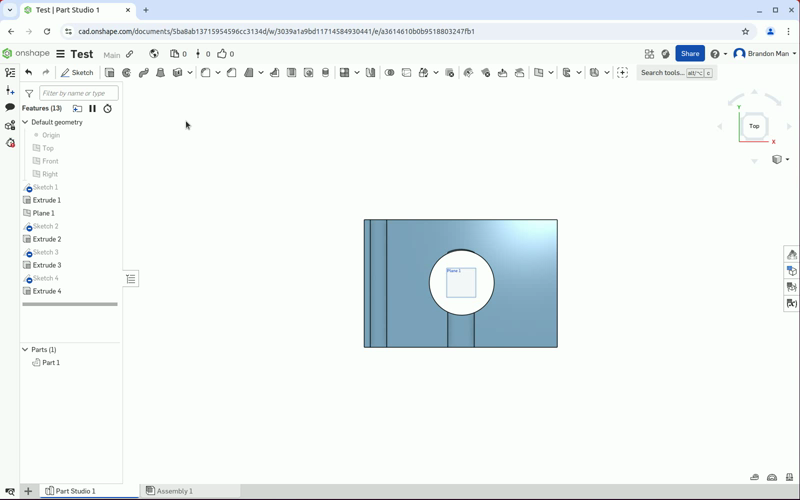
key(shift+h)
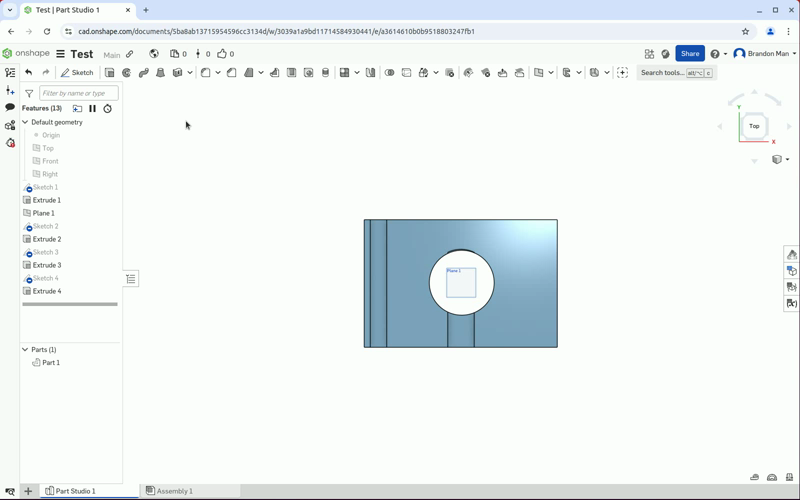
key(shift+h)
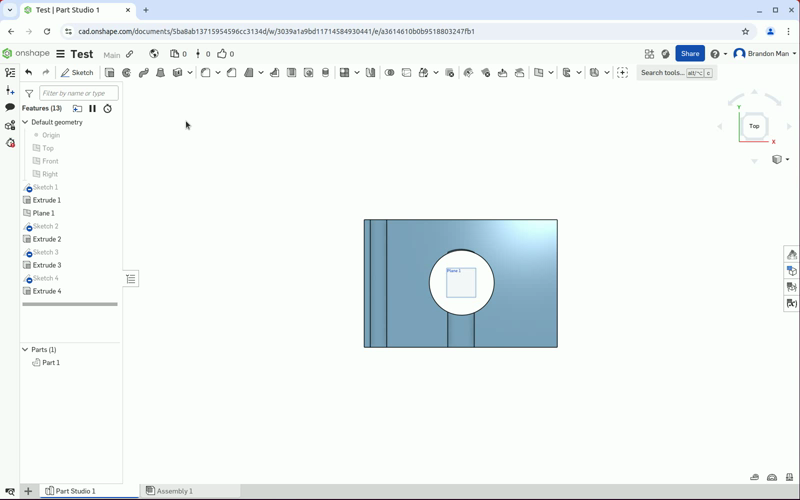
mouse_move(73, 189)
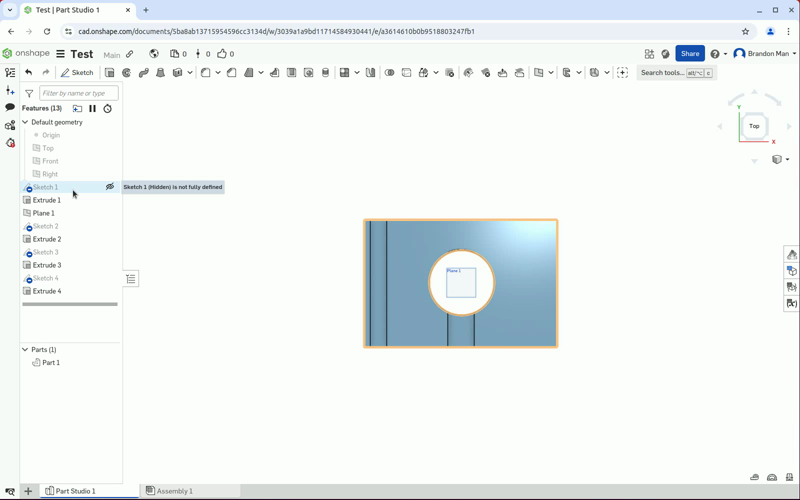
click(73, 189)
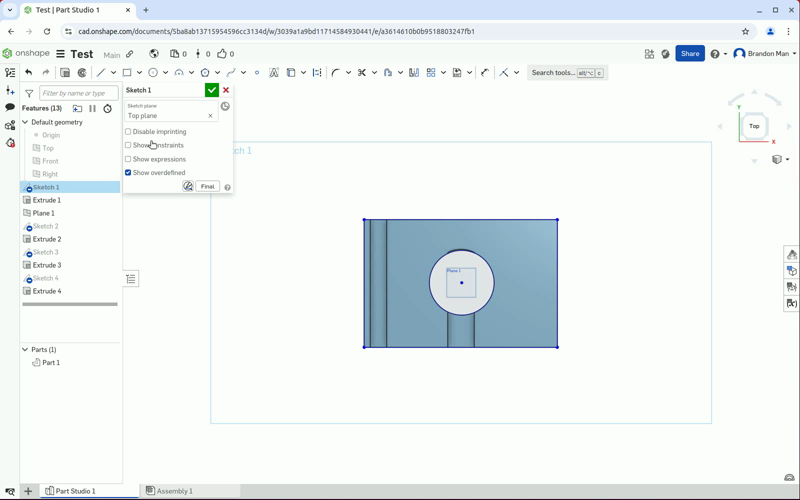
mouse_move(229, 92)
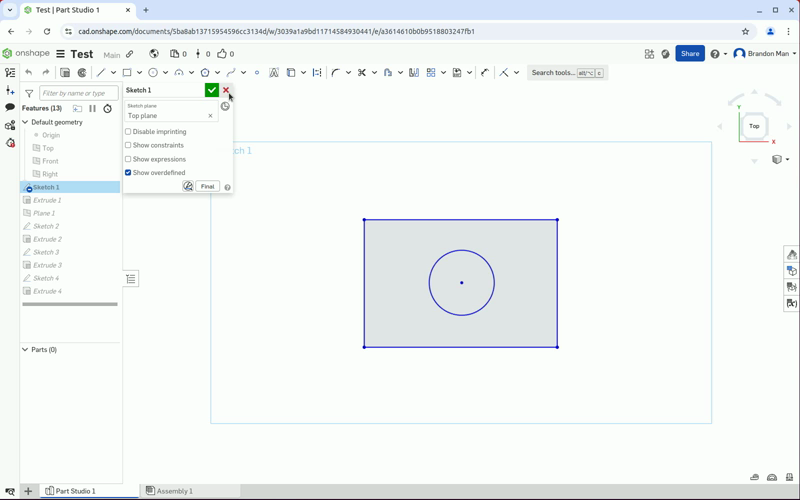
click(229, 92)
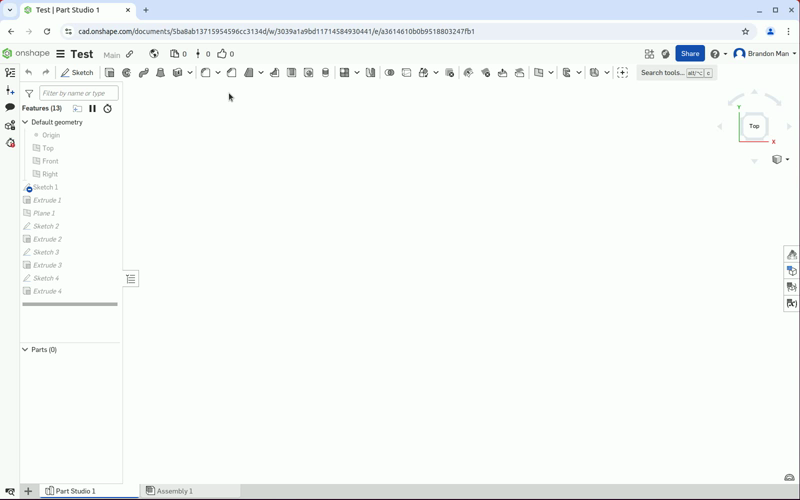
key(shift+s)
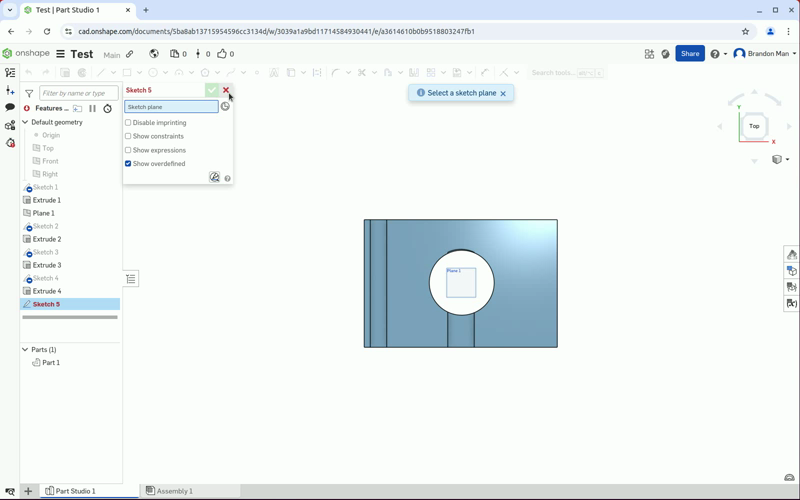
mouse_move(73, 215)
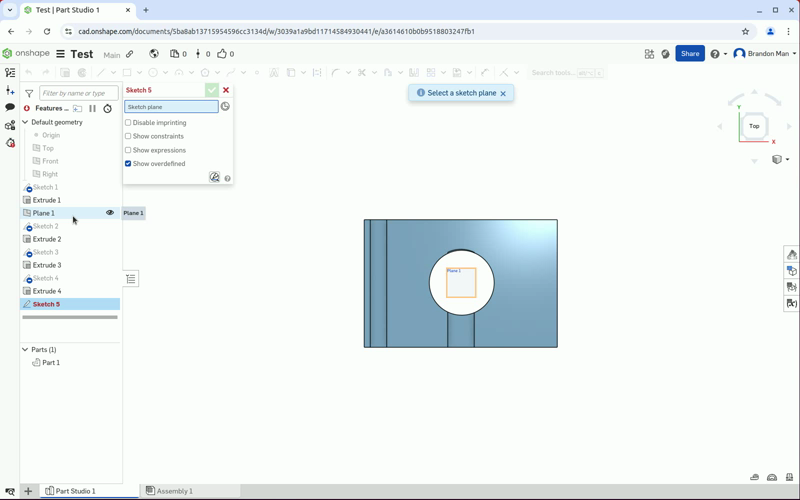
click(73, 215)
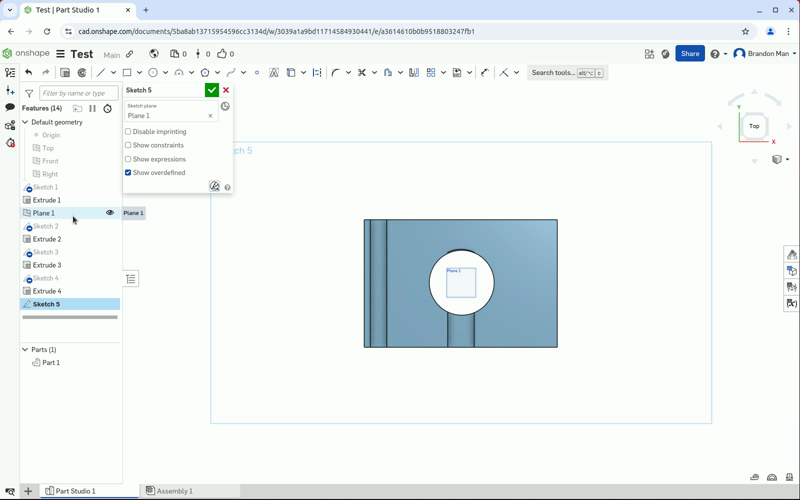
mouse_move(73, 352)
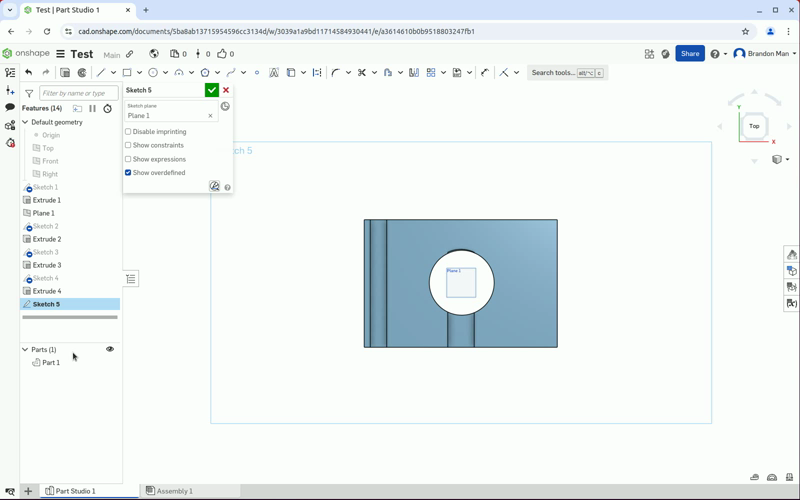
key(y)
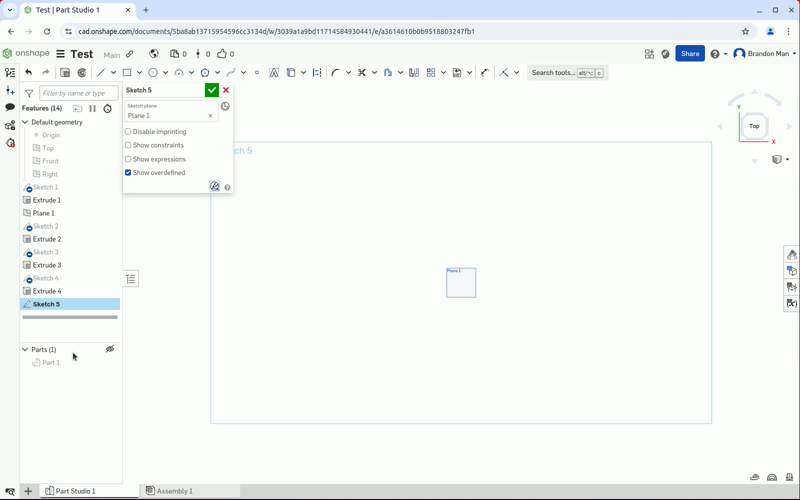
key(a)
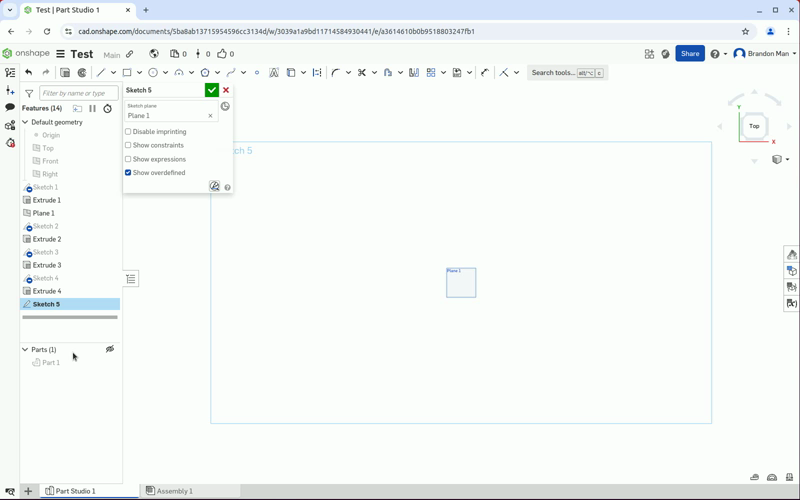
key_down(shift)
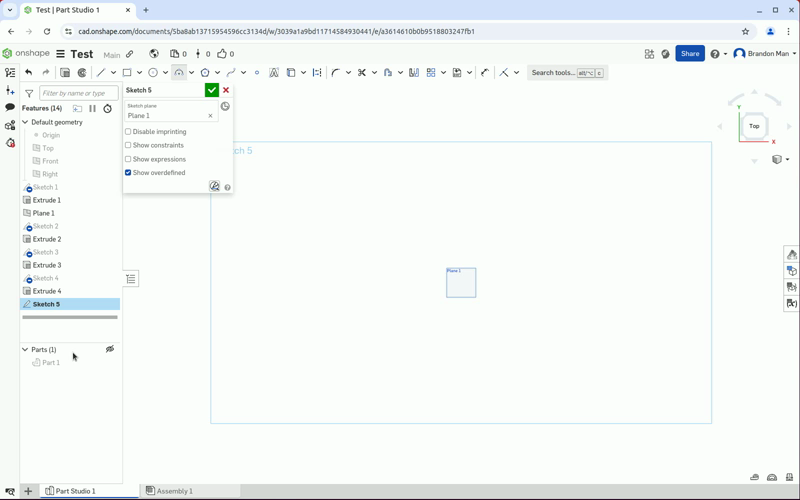
mouse_move(447, 253)
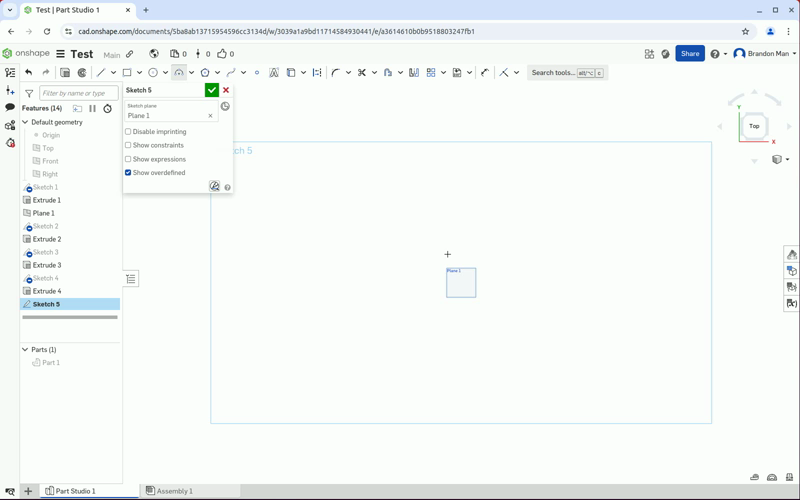
click(447, 253)
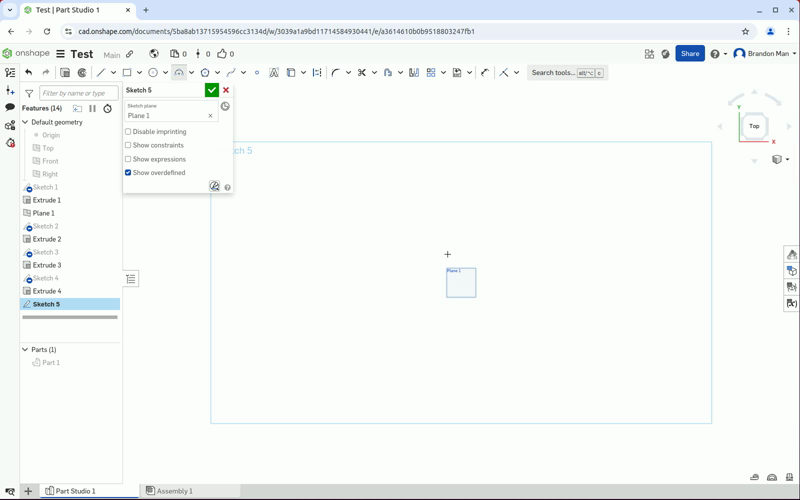
key_up(shift)
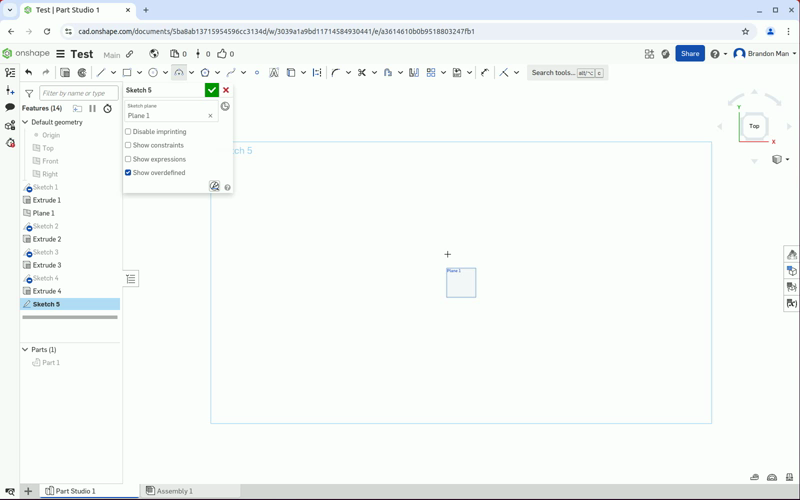
key_down(shift)
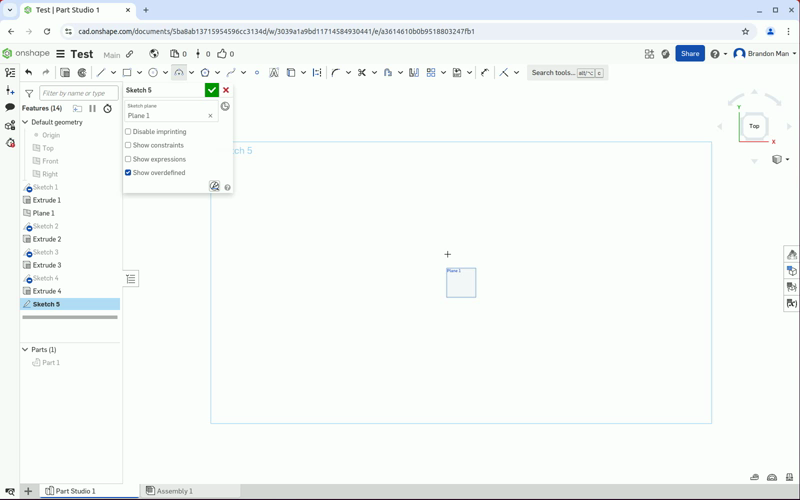
mouse_move(474, 253)
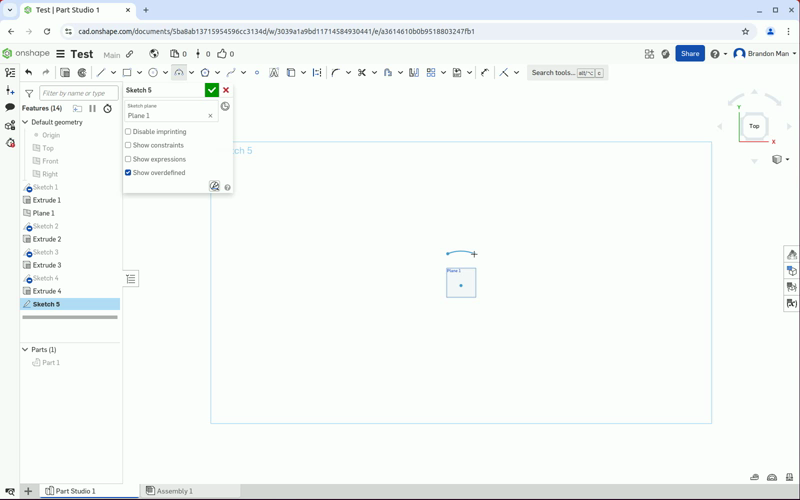
click(474, 253)
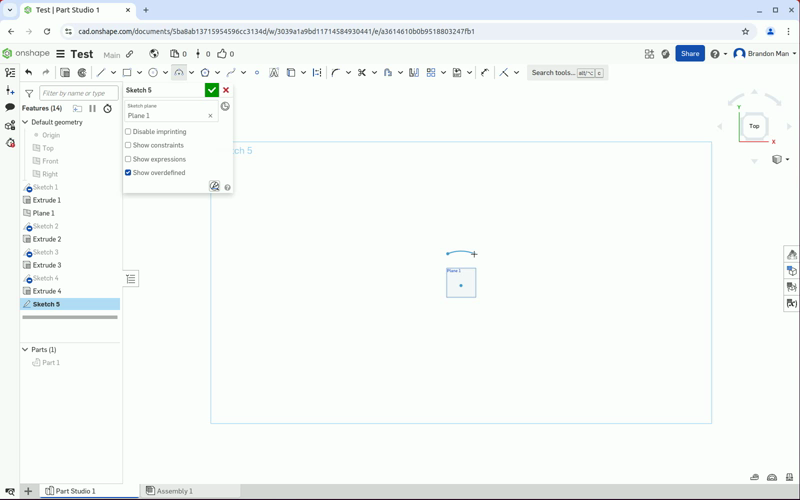
mouse_move(461, 250)
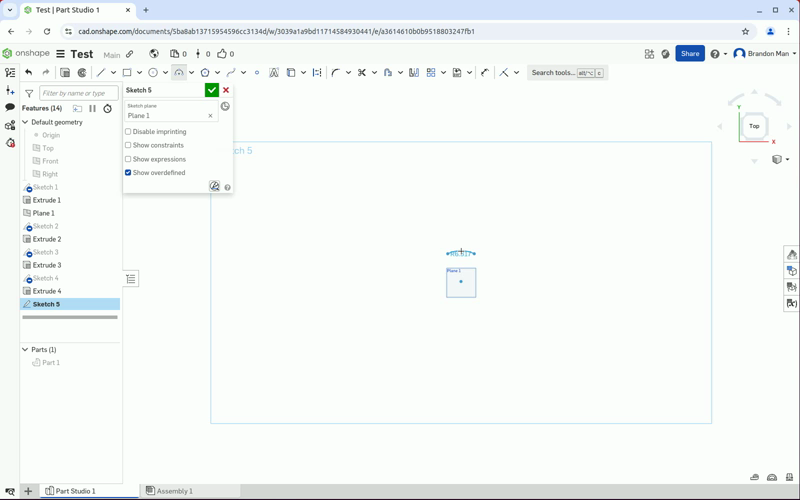
click(461, 250)
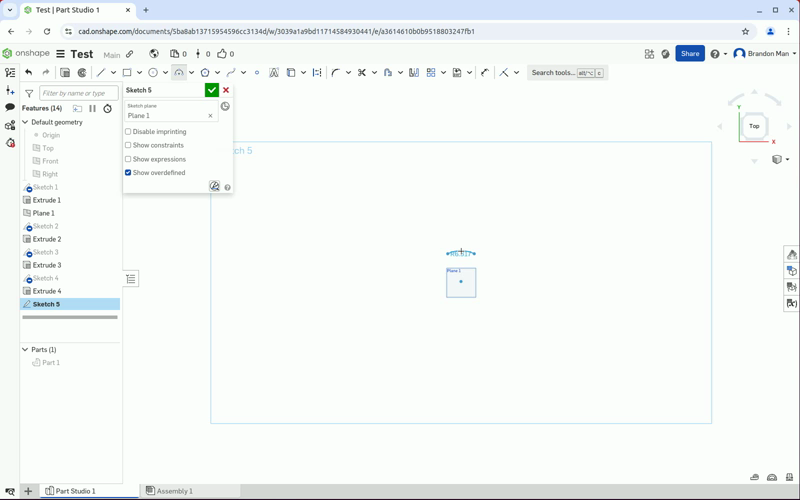
key_up(shift)
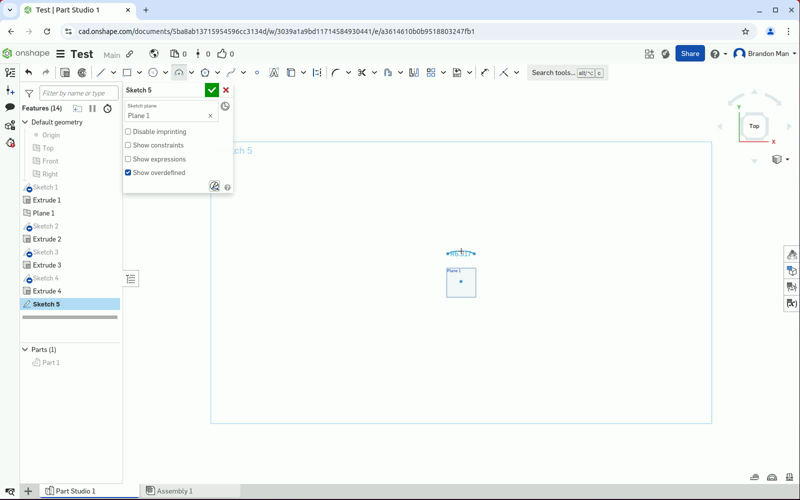
key(esc)
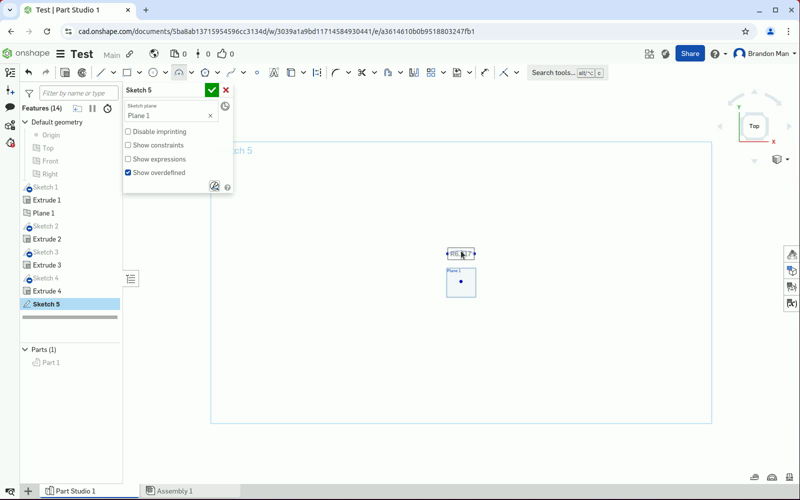
key(l)
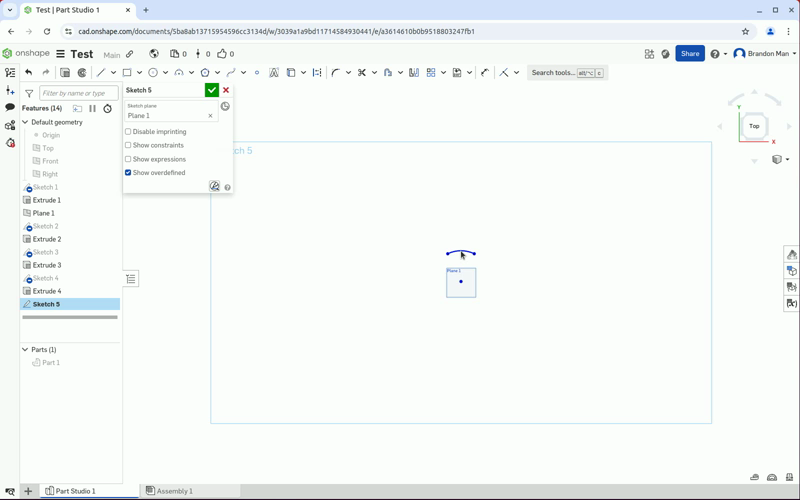
mouse_move(474, 253)
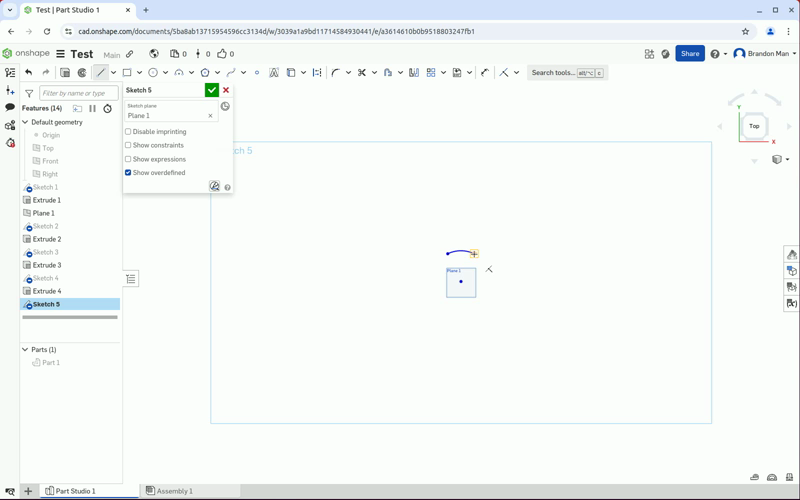
click(474, 253)
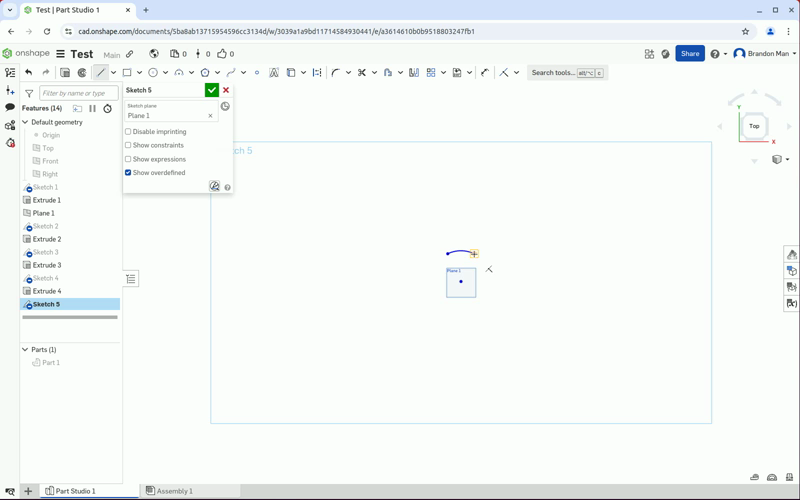
key_down(shift)
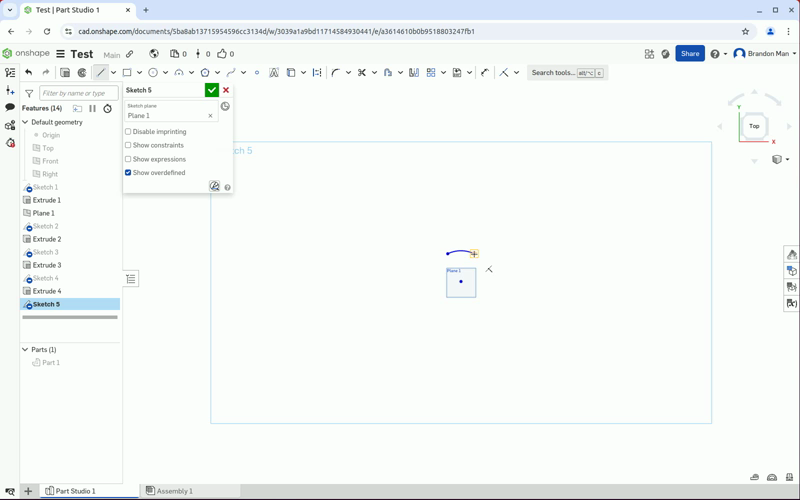
mouse_move(504, 253)
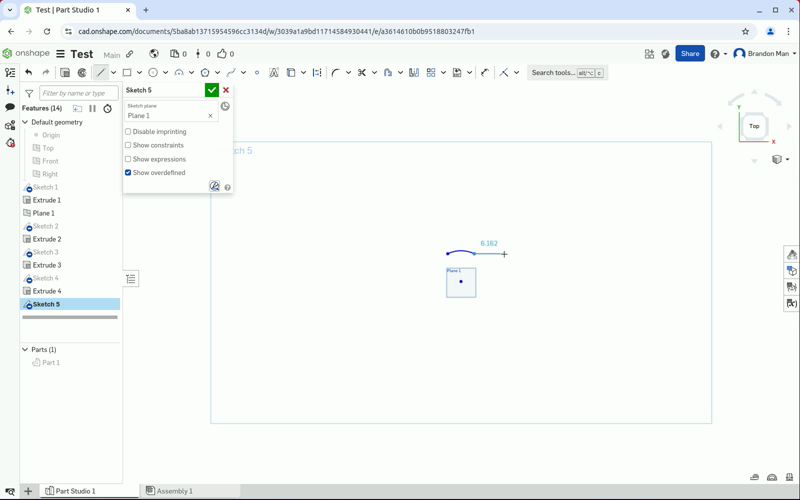
mouse_move(474, 217)
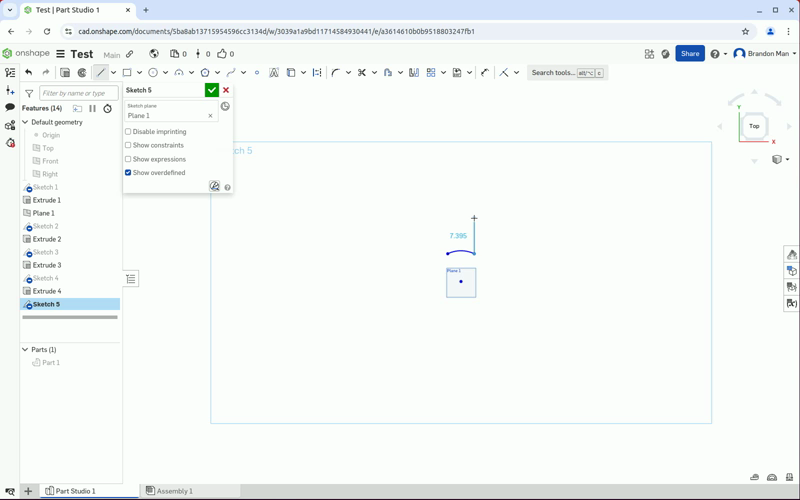
click(474, 217)
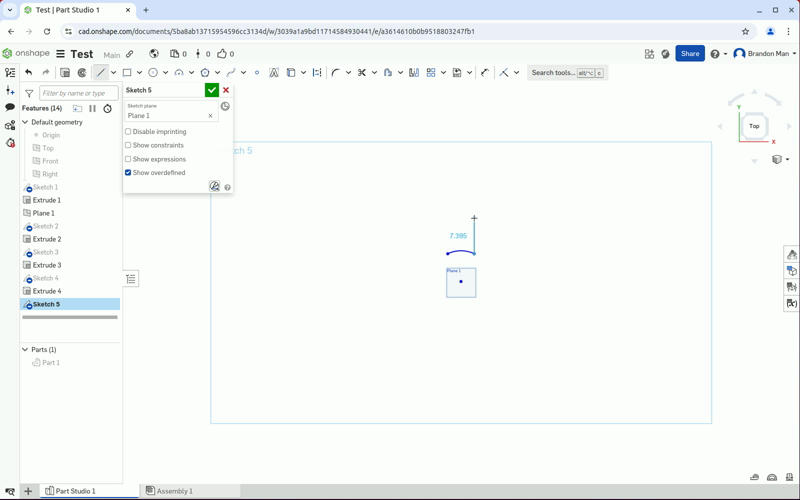
key_up(shift)
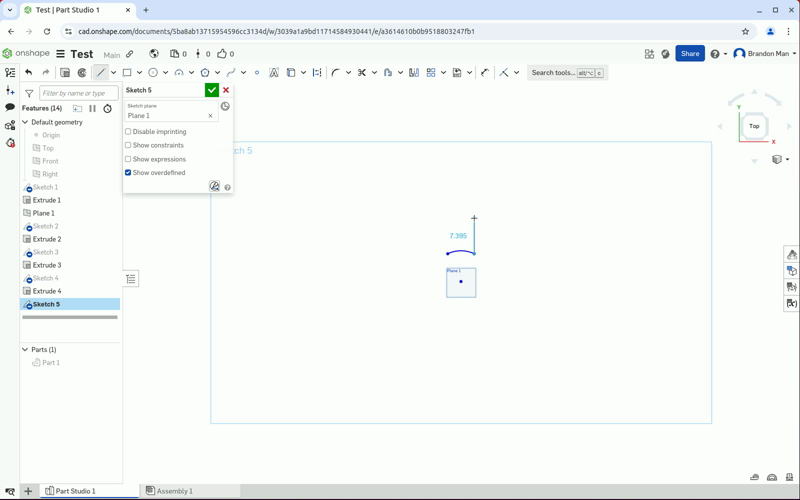
key_down(shift)
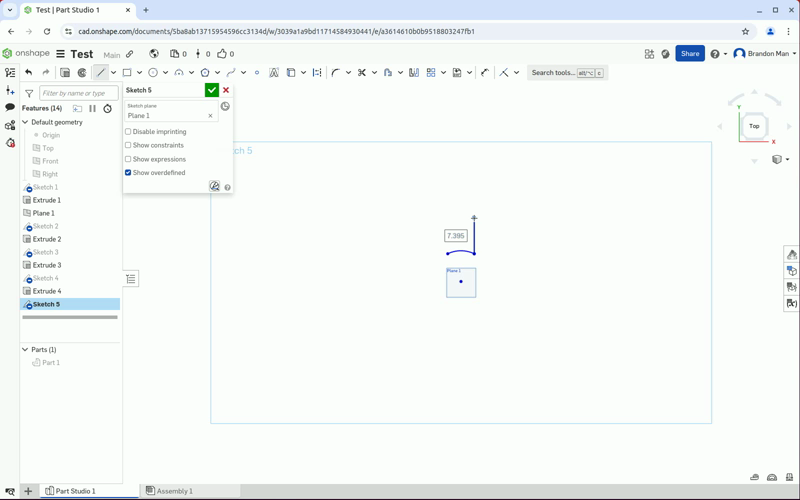
mouse_move(504, 217)
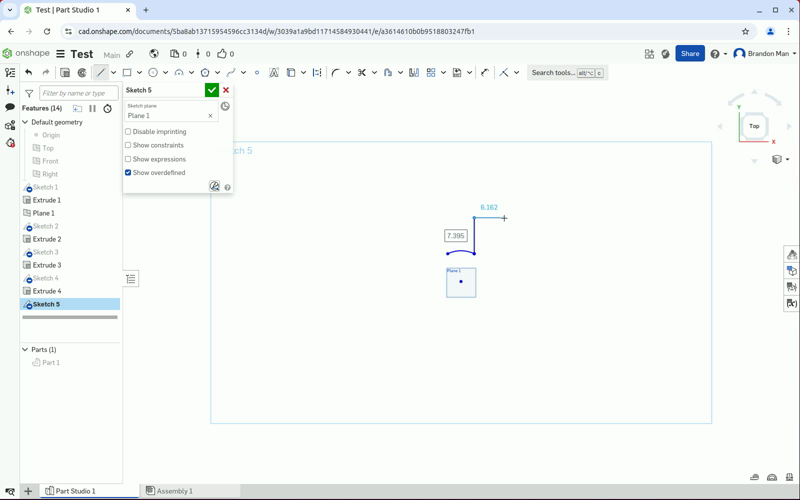
mouse_move(447, 217)
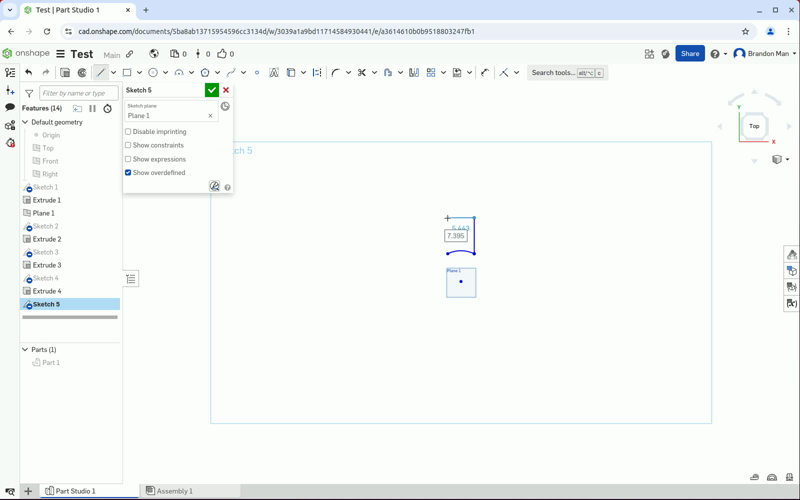
click(447, 217)
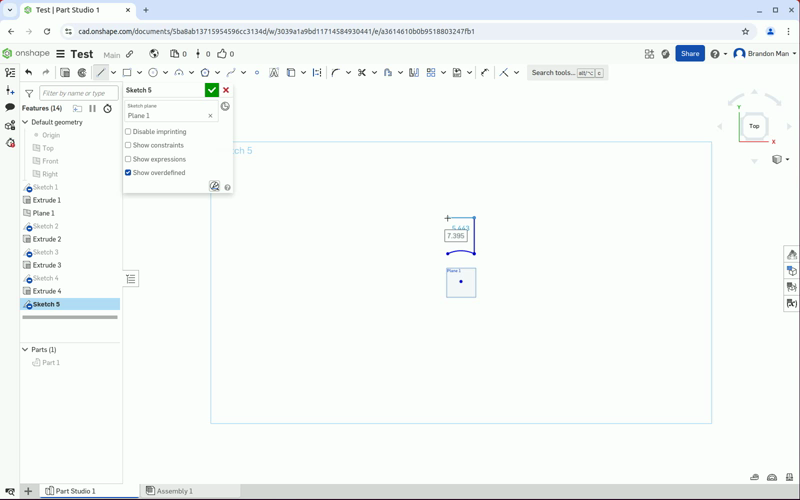
key_up(shift)
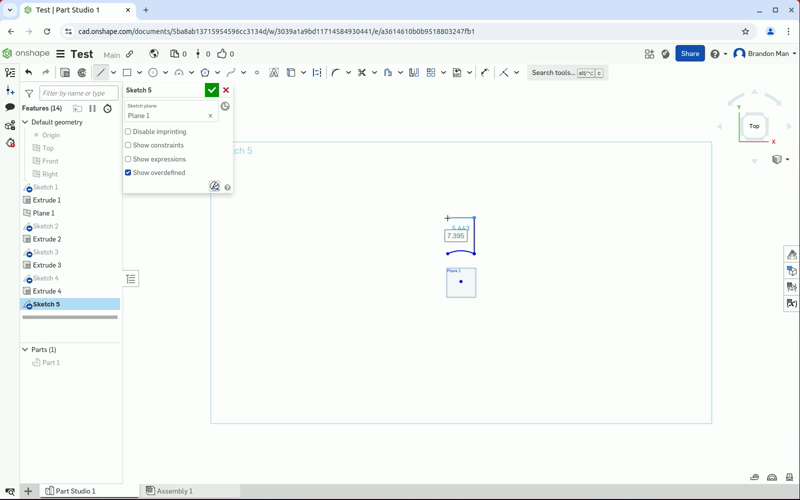
mouse_move(477, 217)
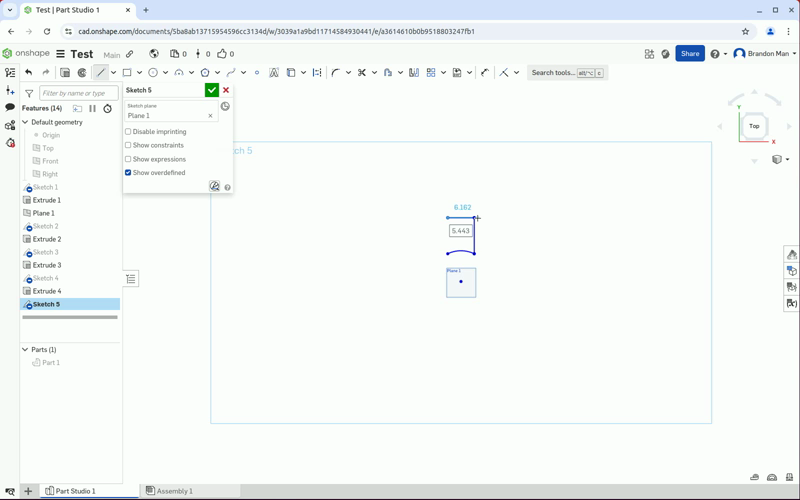
key_down(shift)
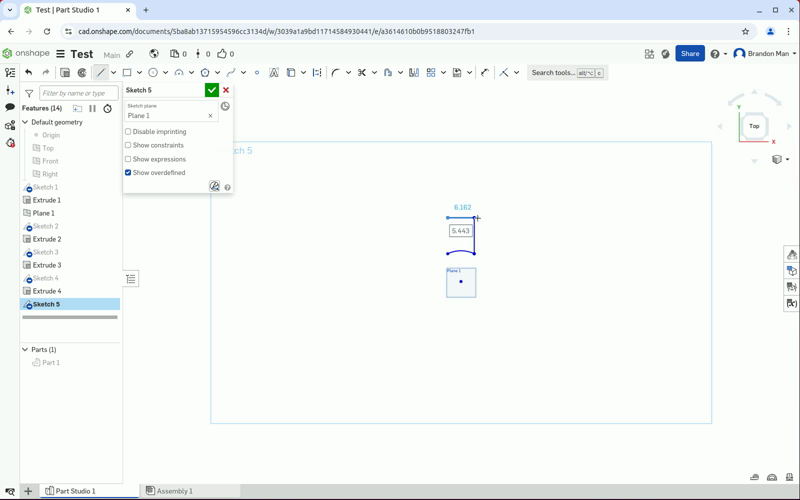
mouse_move(447, 253)
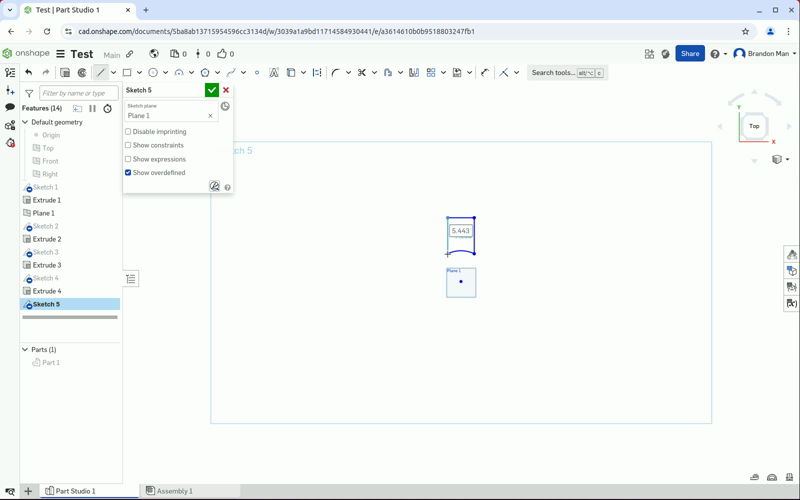
key_up(shift)
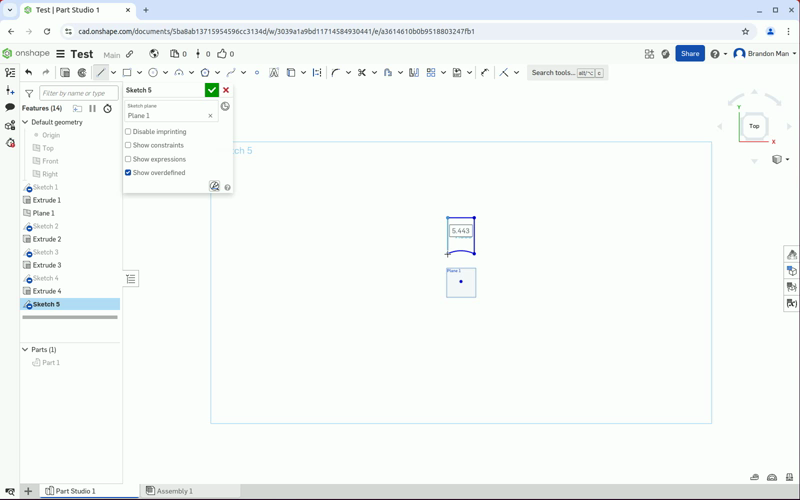
click(447, 253)
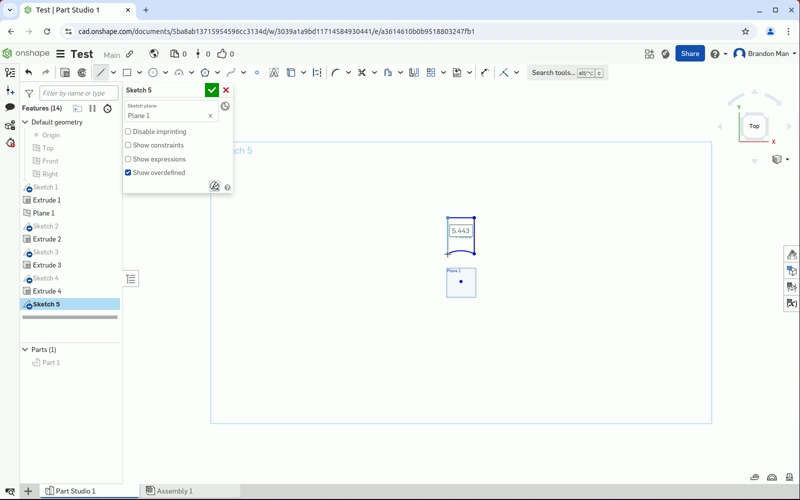
key(esc)
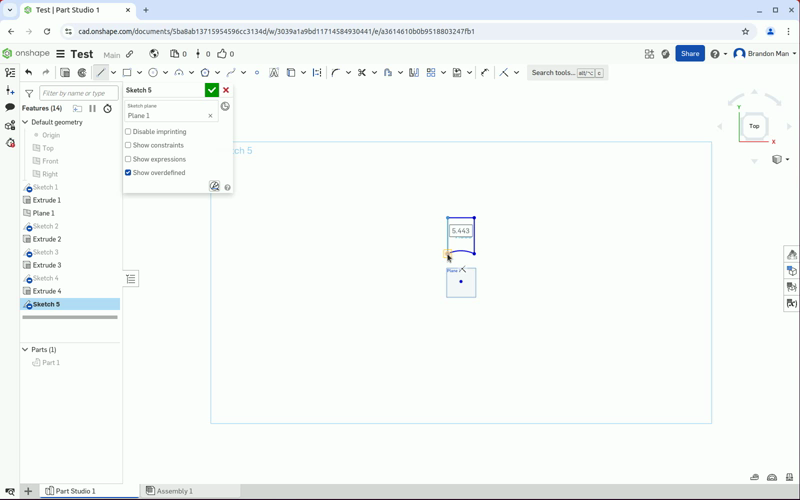
mouse_move(471, 230)
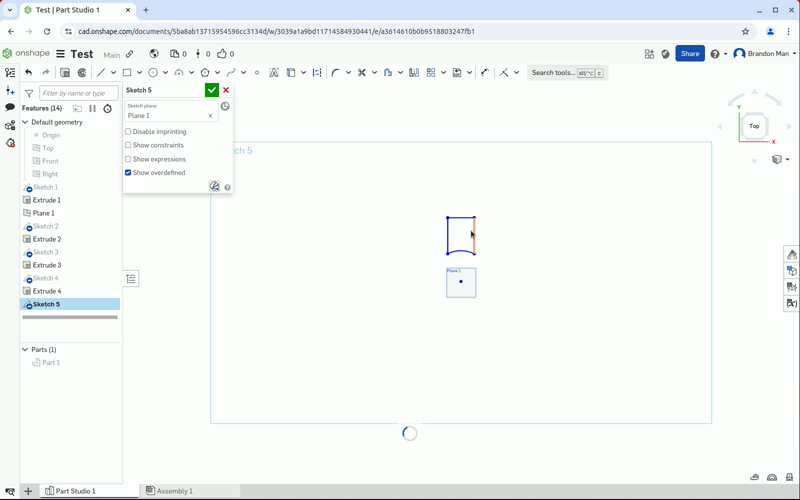
scroll(6)
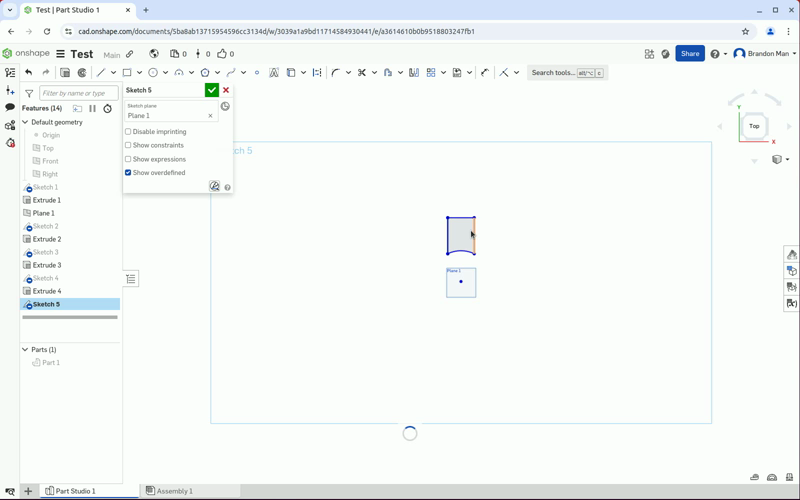
scroll(6)
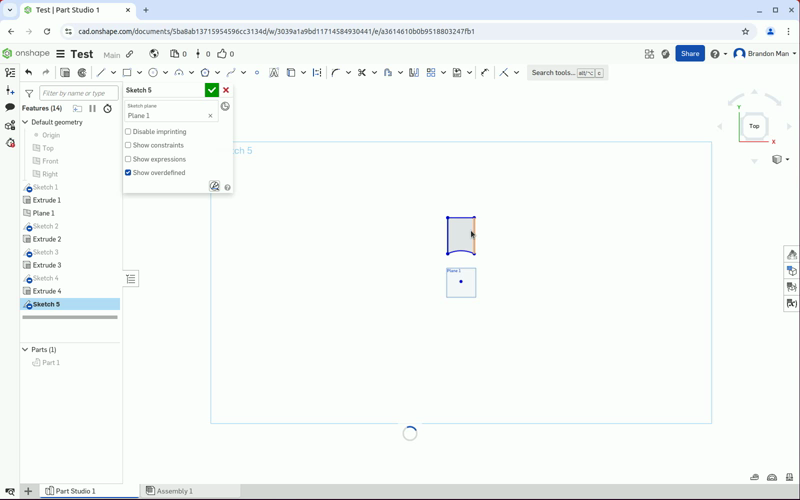
scroll(6)
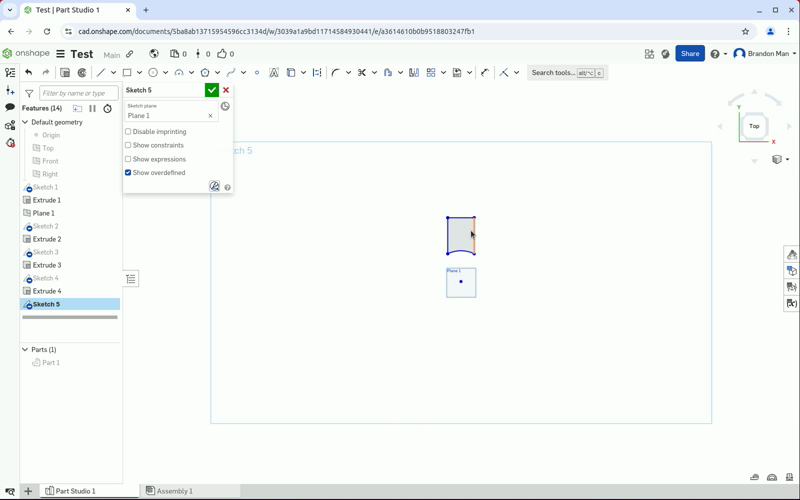
scroll(6)
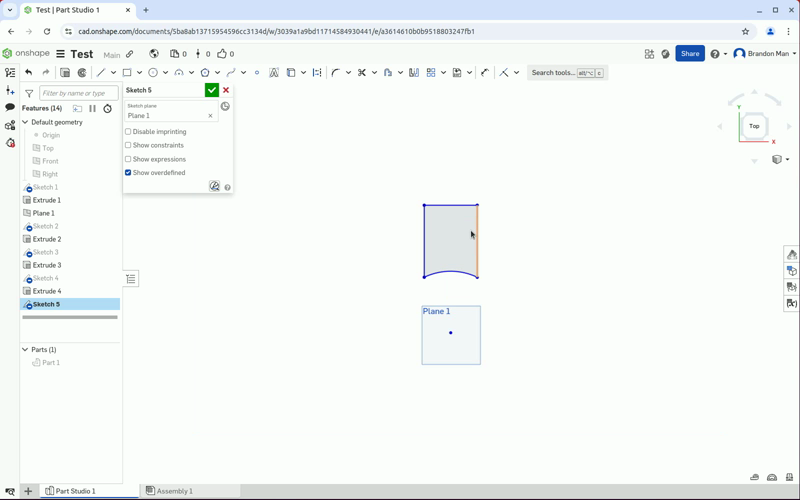
scroll(6)
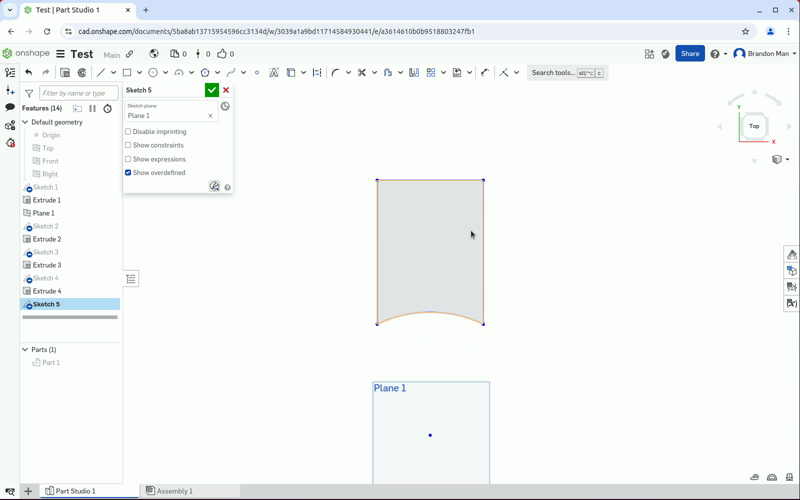
scroll(6)
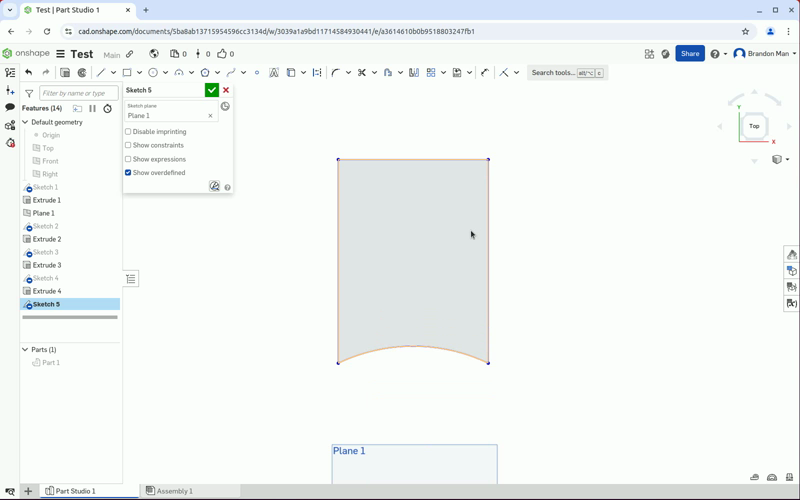
scroll(6)
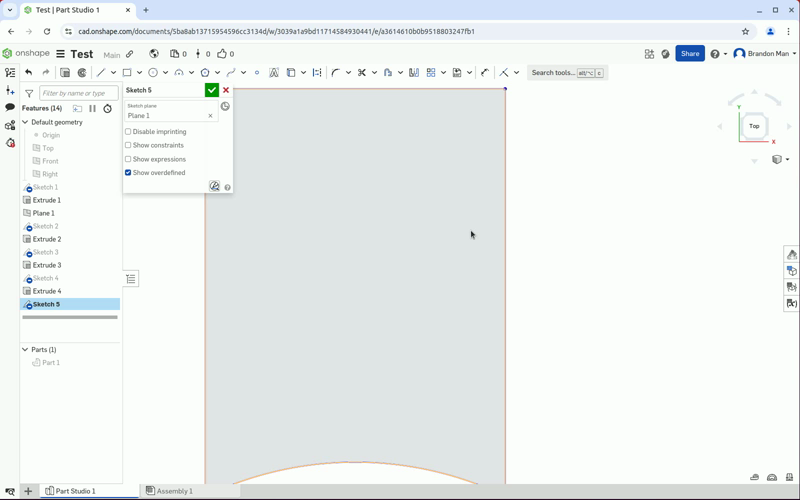
click(471, 230)
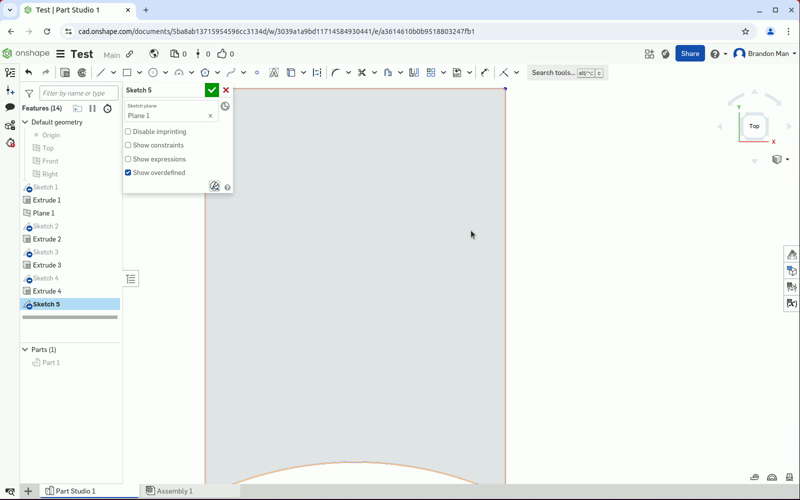
scroll(-6)
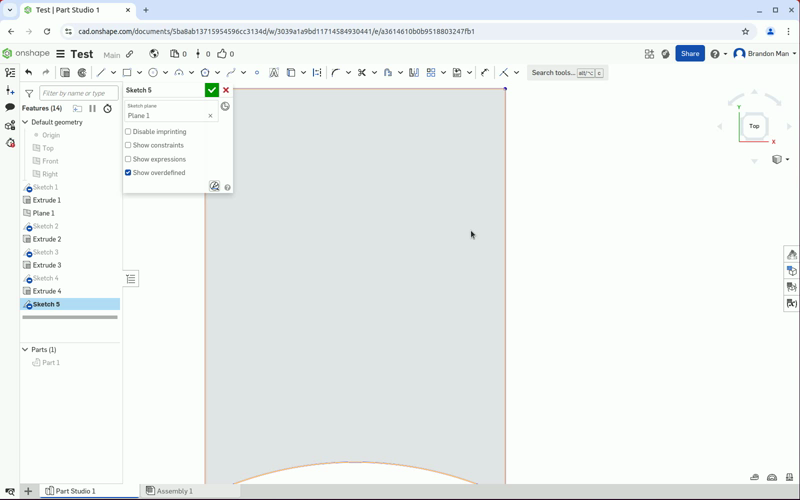
scroll(-6)
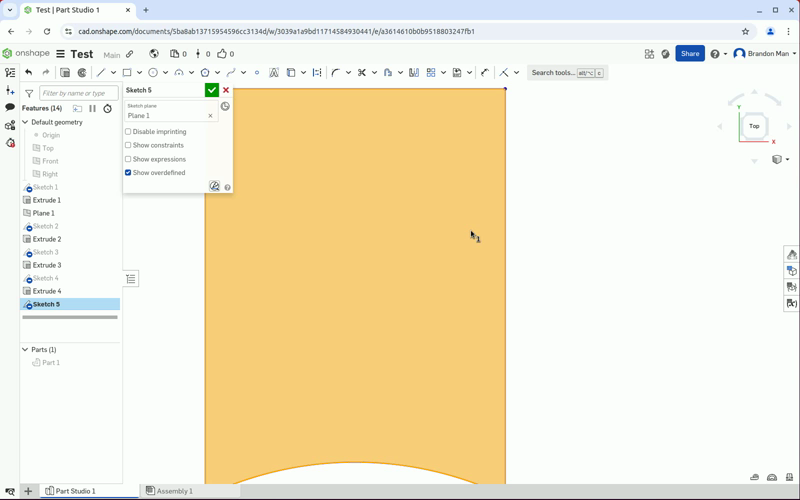
scroll(-6)
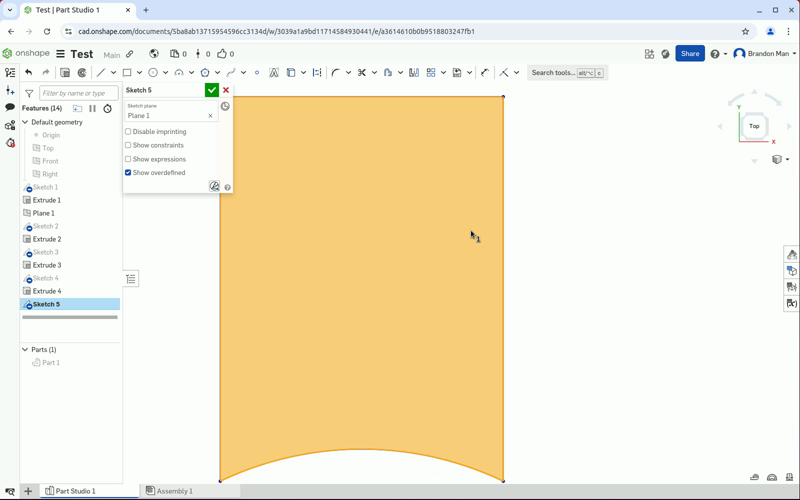
scroll(-6)
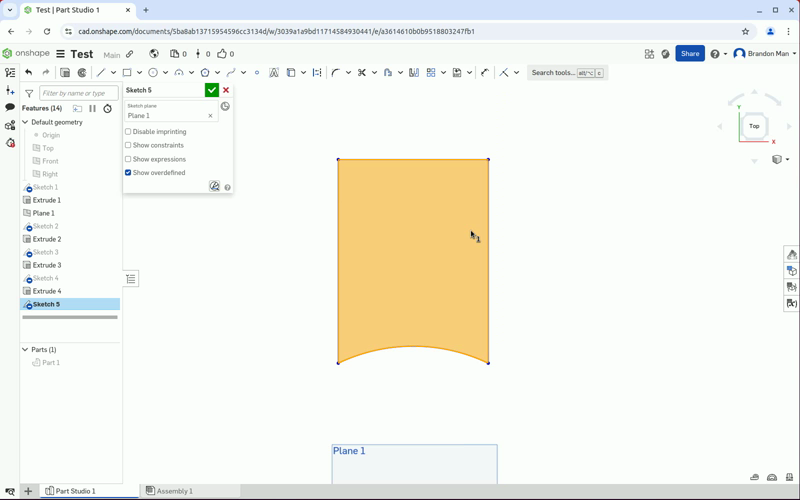
scroll(-6)
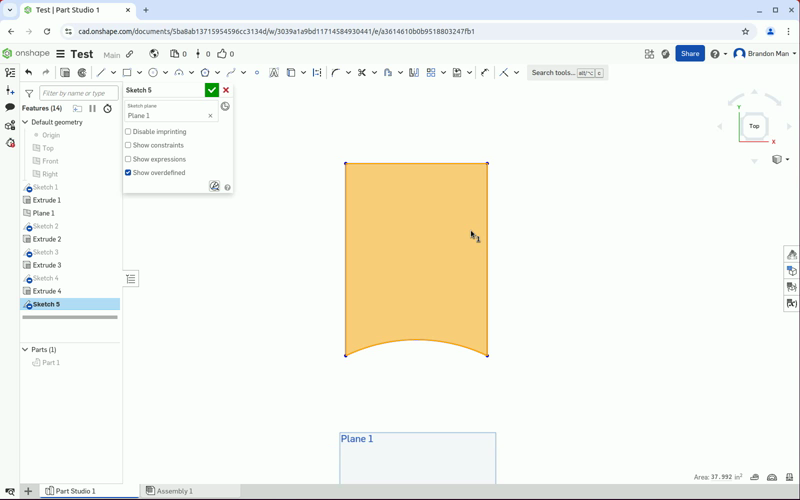
scroll(-6)
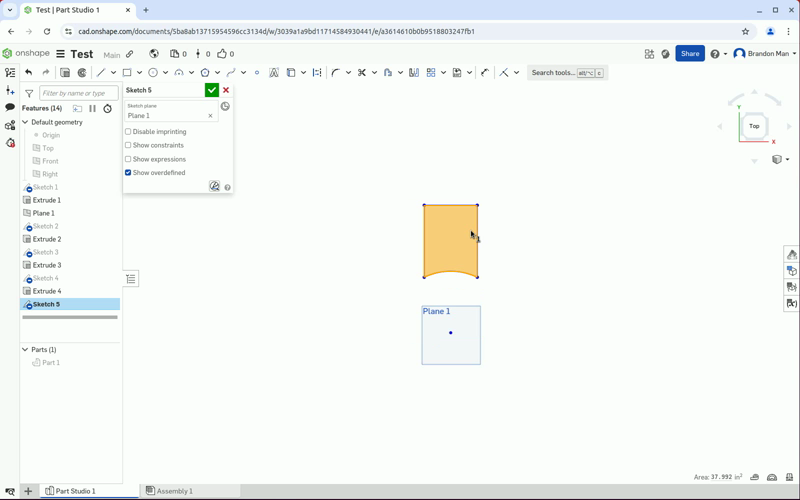
scroll(-6)
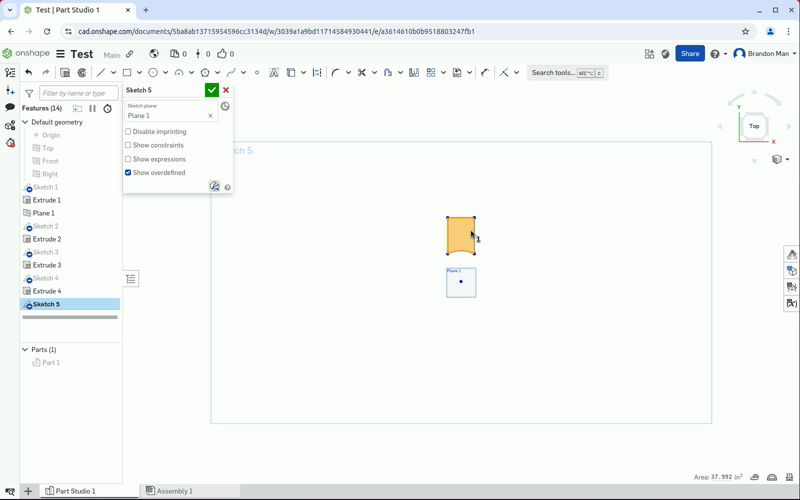
mouse_move(73, 352)
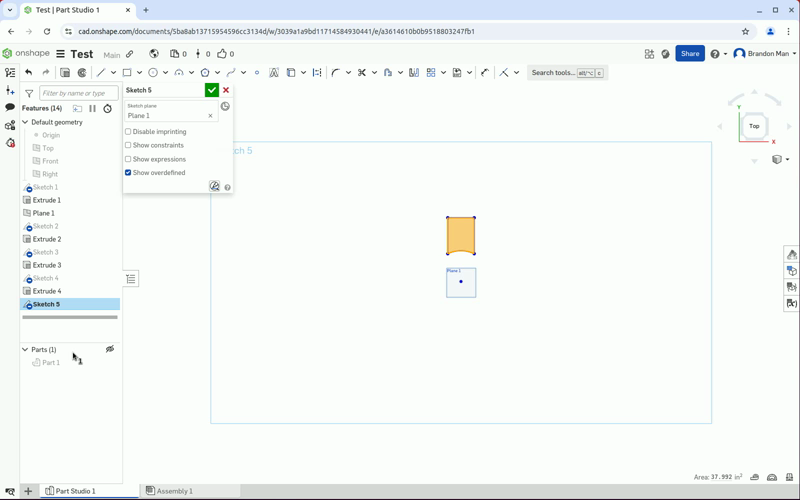
key(shift+y)
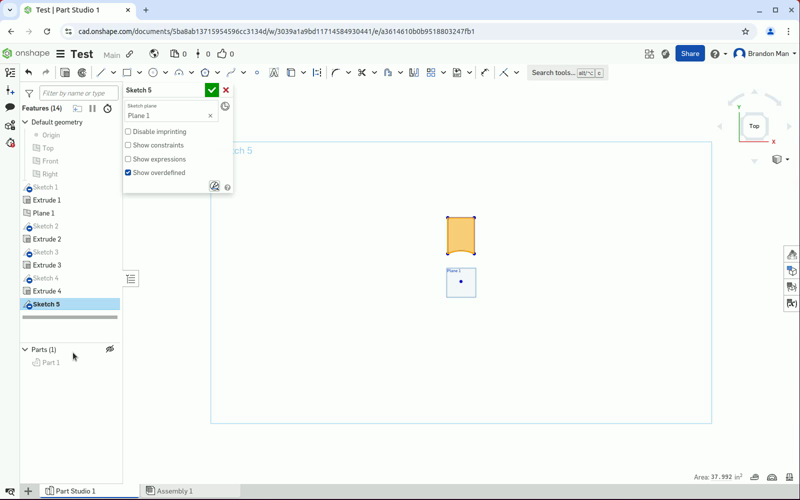
key(shift+e)
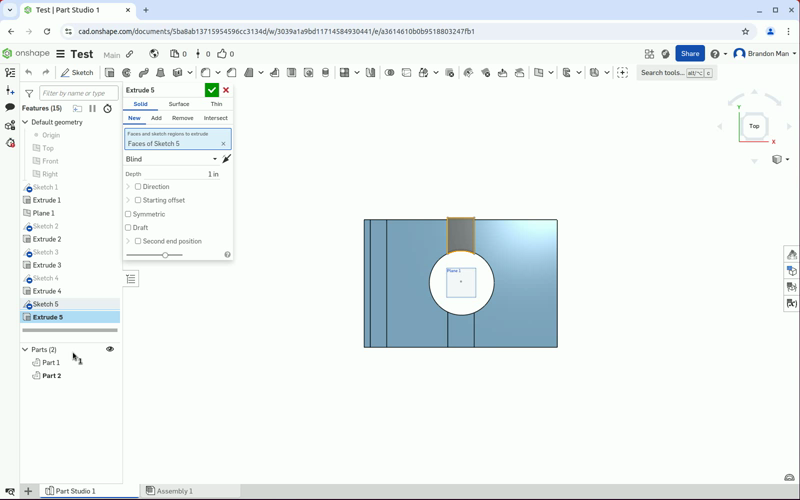
mouse_move(143, 106)
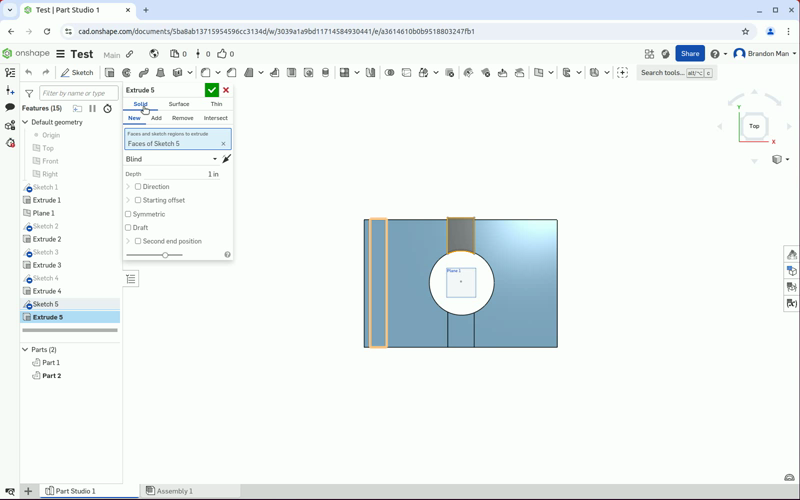
click(143, 106)
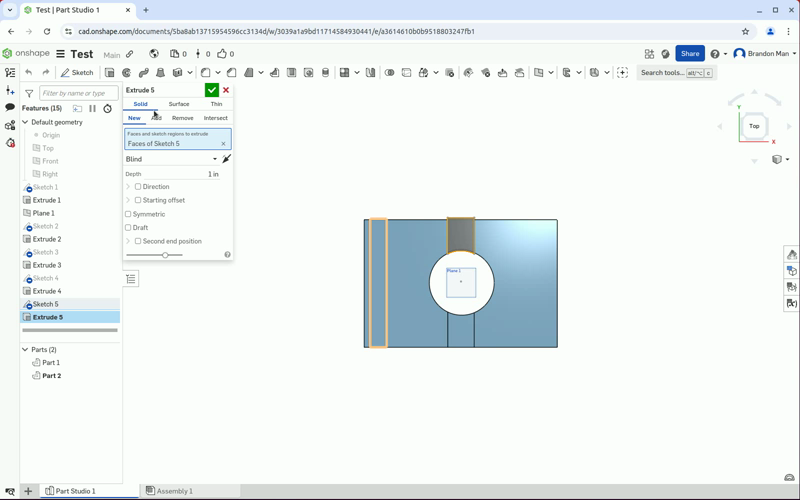
mouse_move(186, 120)
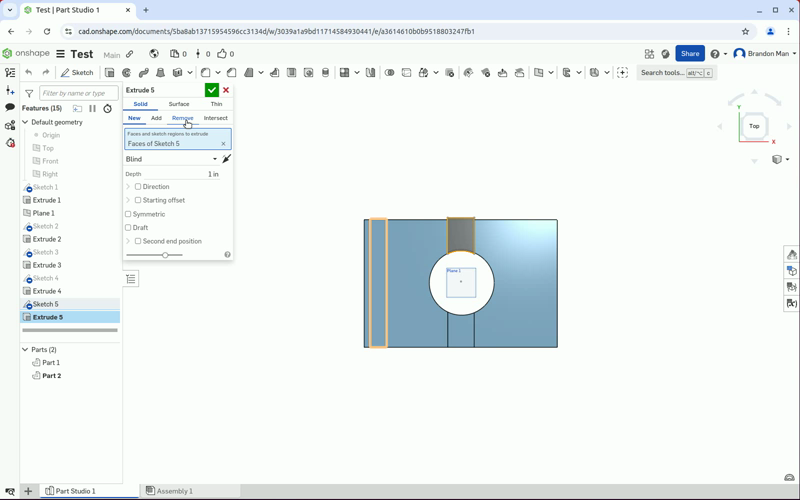
click(186, 120)
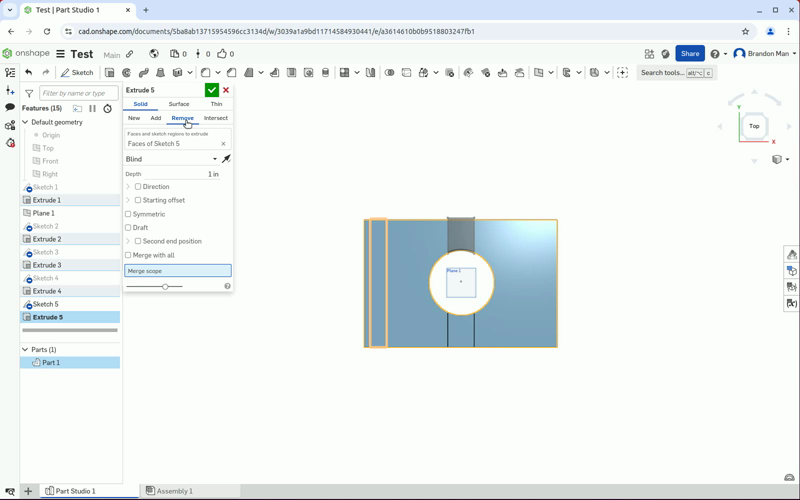
key(tab, 4)
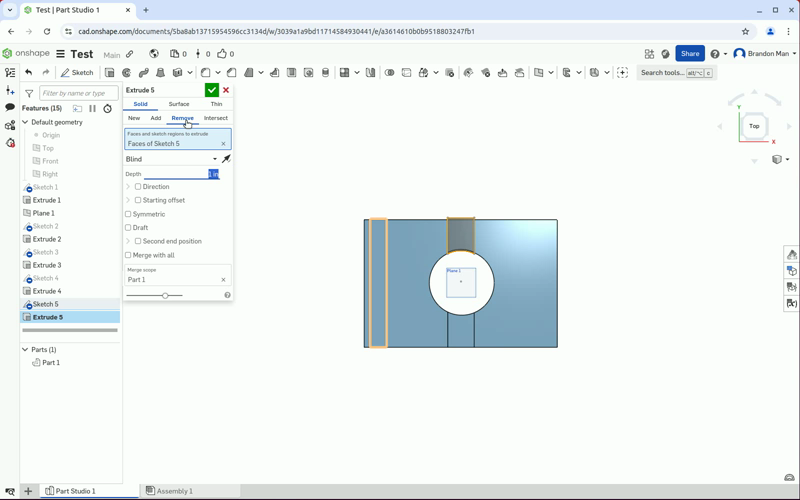
text(1.204)
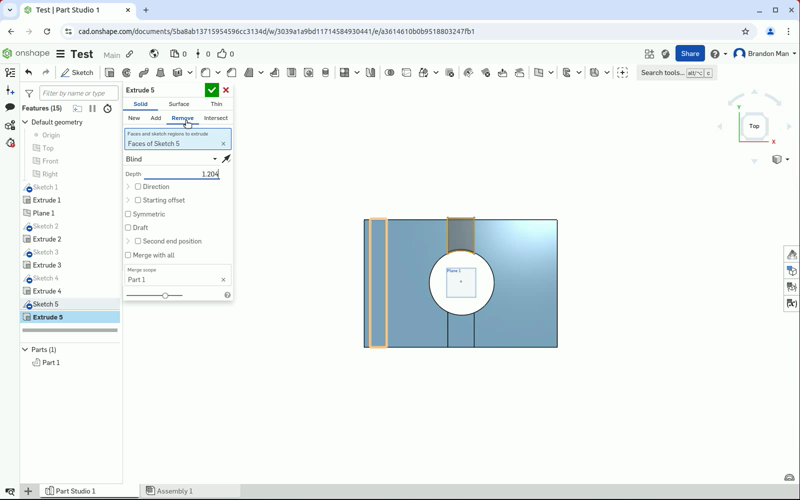
key(tab, 6)
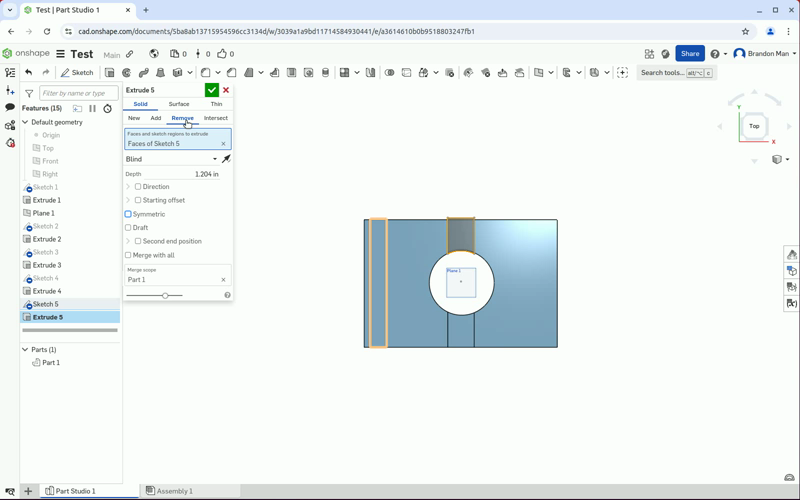
key(space)
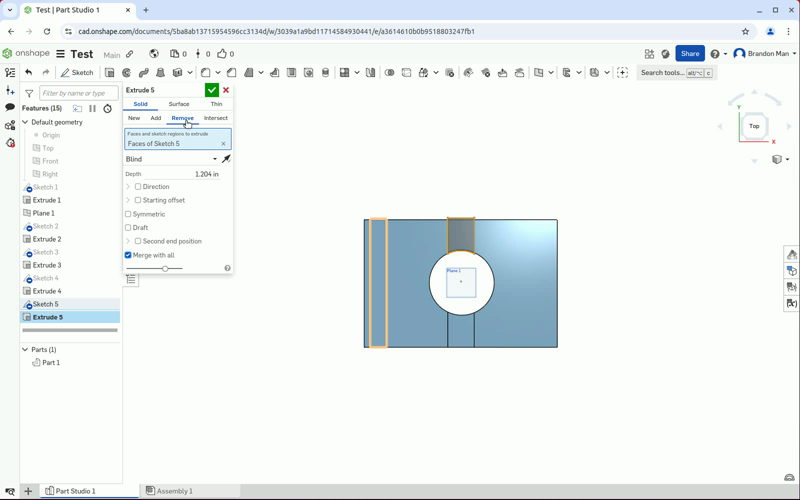
key(enter)
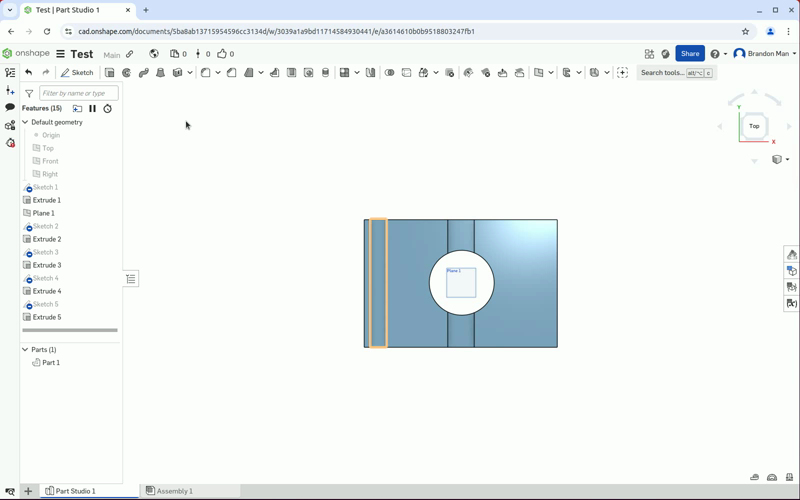
key(shift+h)
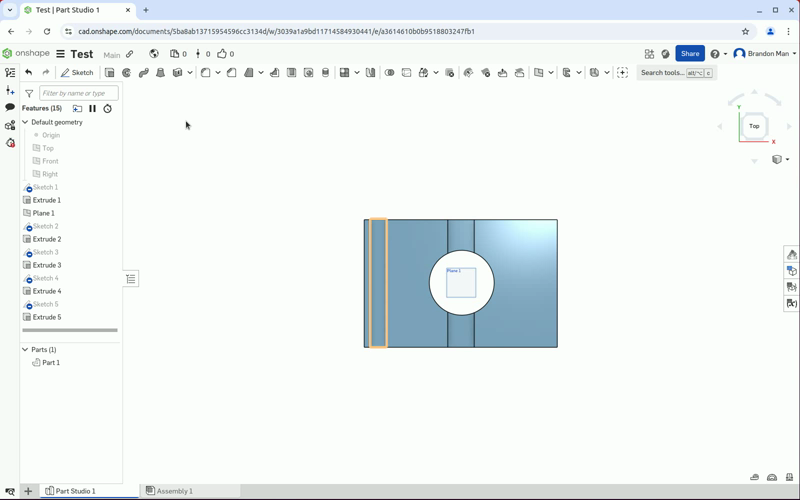
key(shift+h)
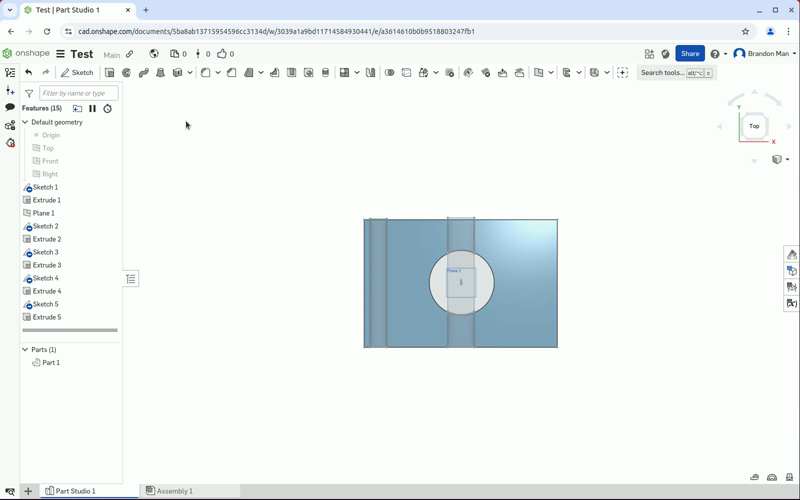
key(shift+7)
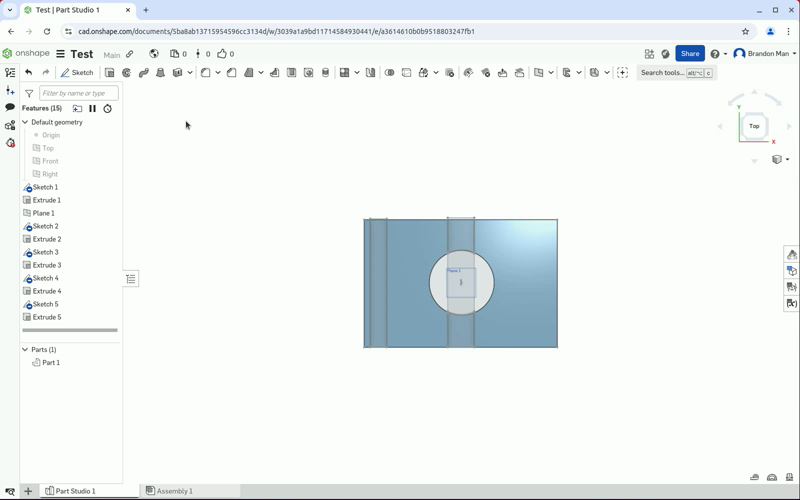
key(up, 3)
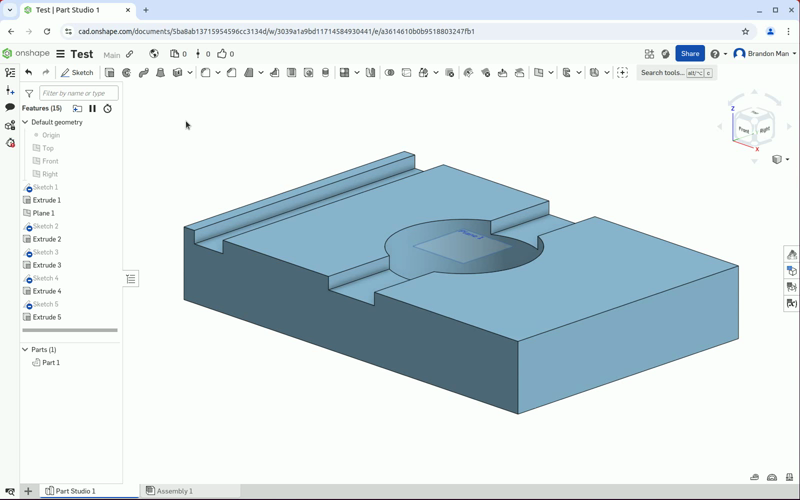
key(left, 3)
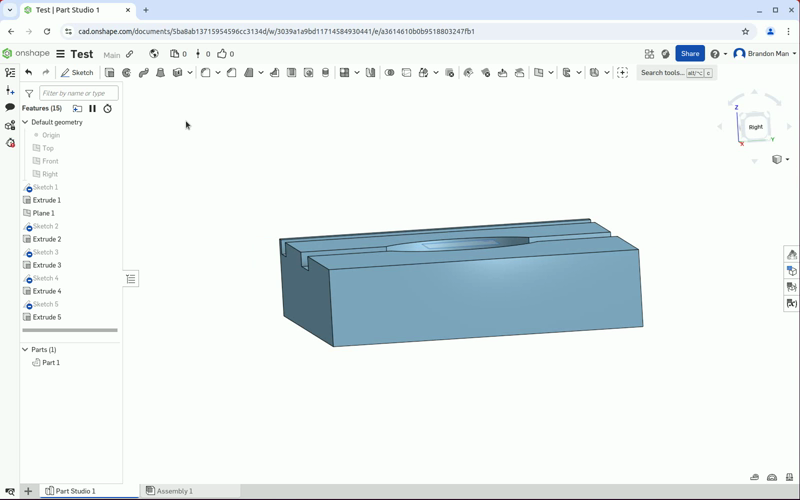
key(right, 3)
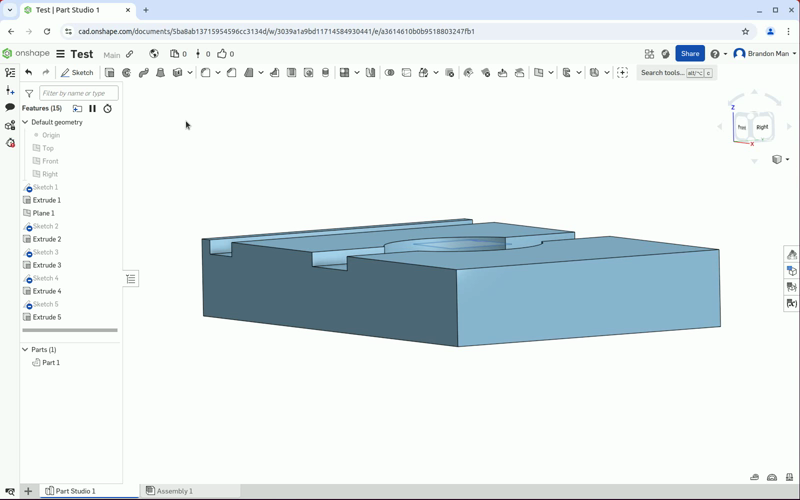
key(down, 3)
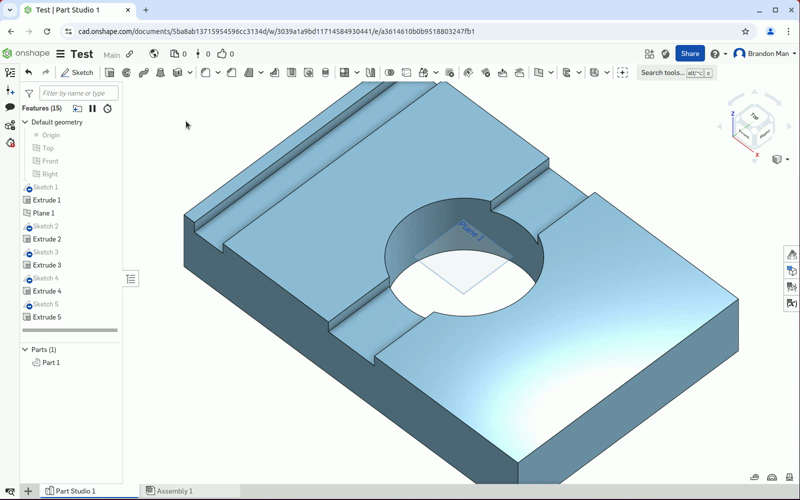
mouse_move(73, 189)
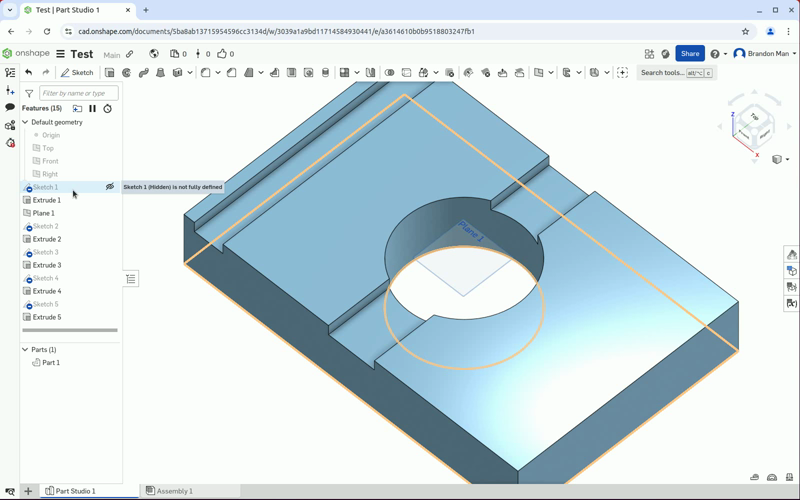
click(73, 189)